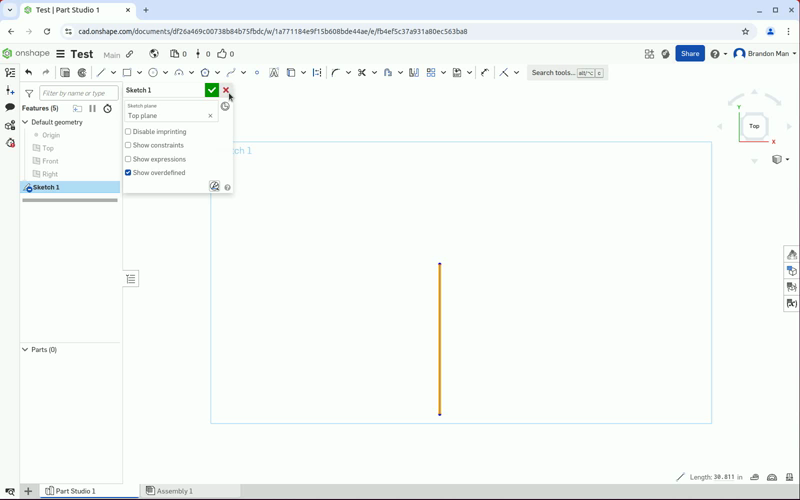
key(shift+h)
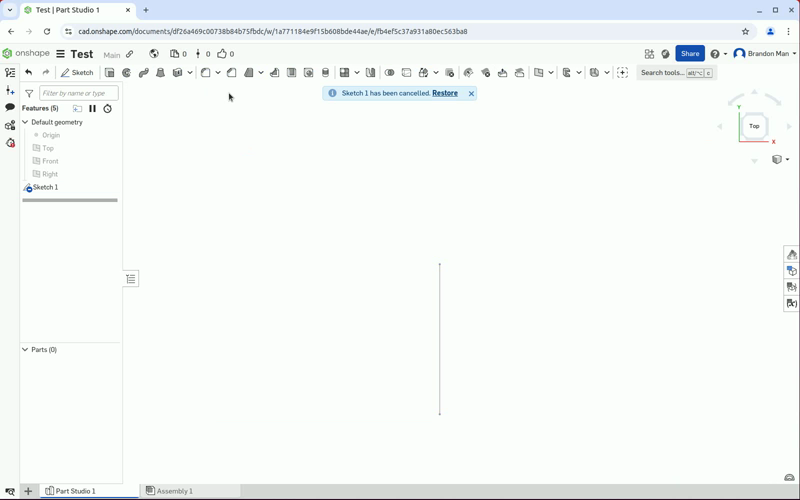
key(shift+s)
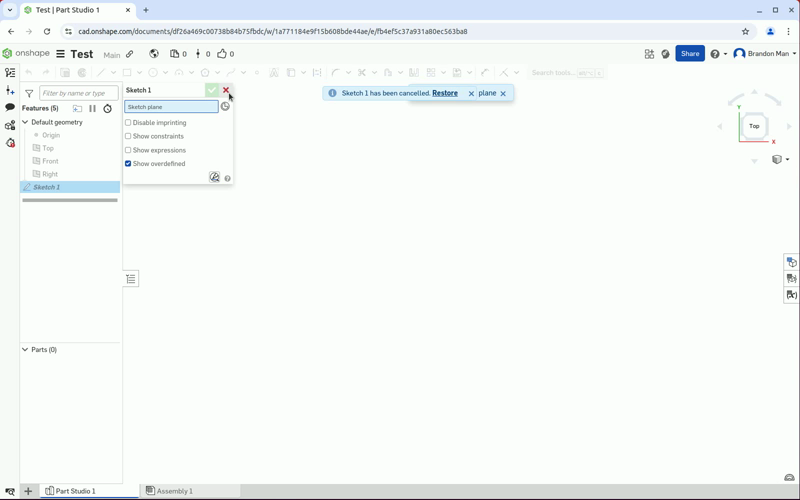
mouse_move(73, 150)
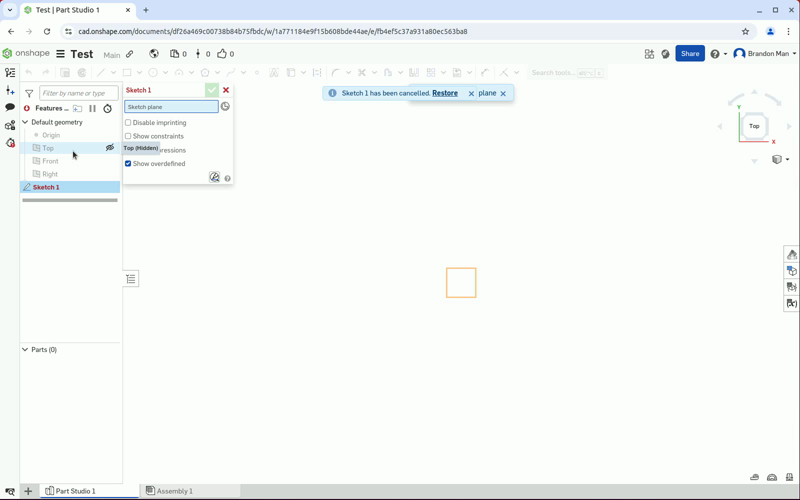
click(73, 150)
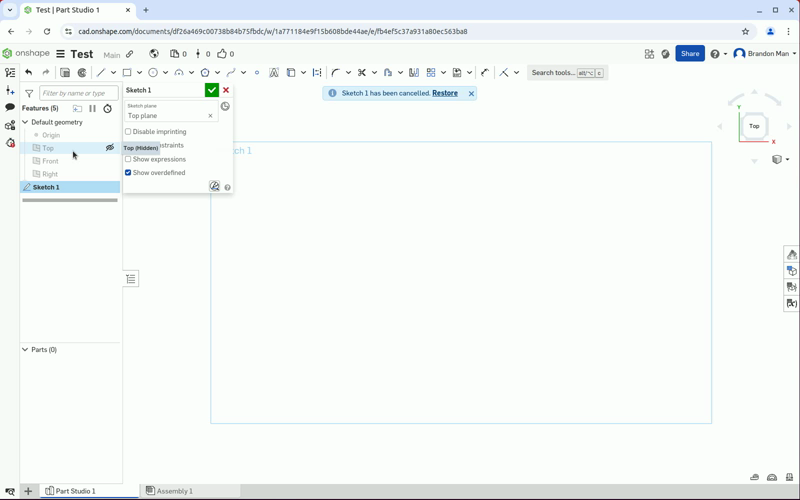
mouse_move(73, 352)
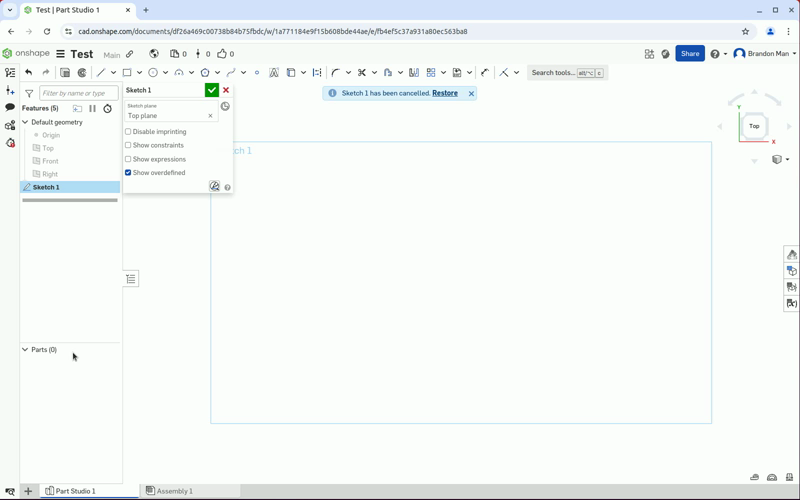
key(y)
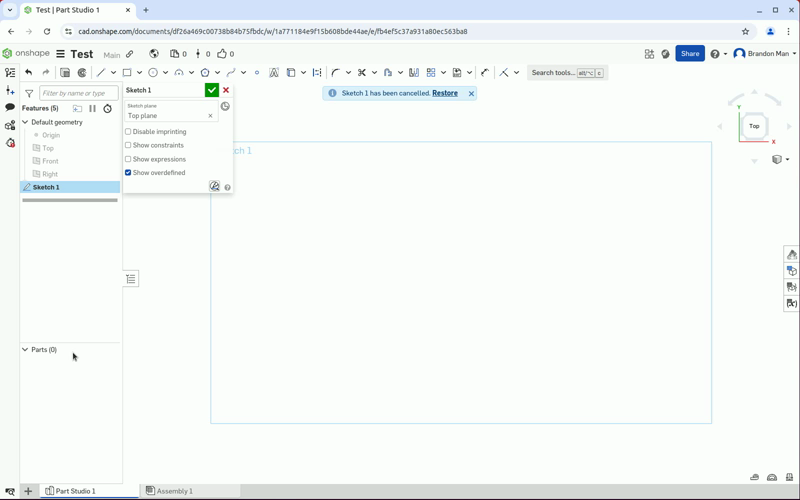
key(c)
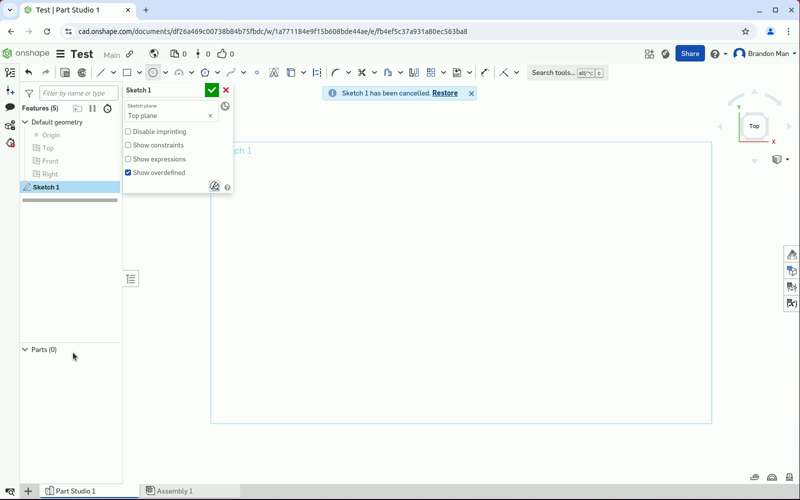
key_down(shift)
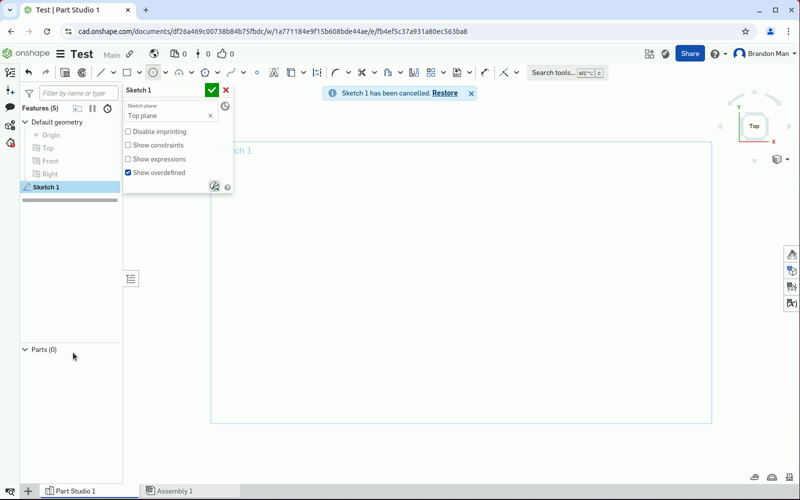
mouse_move(372, 205)
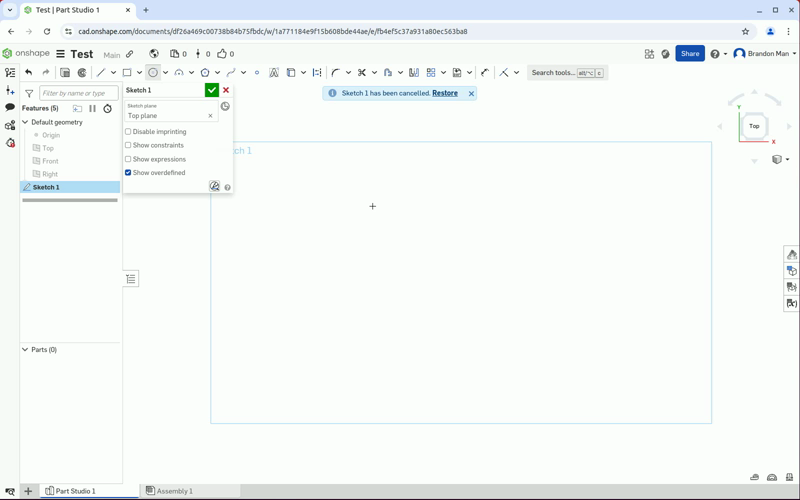
click(372, 205)
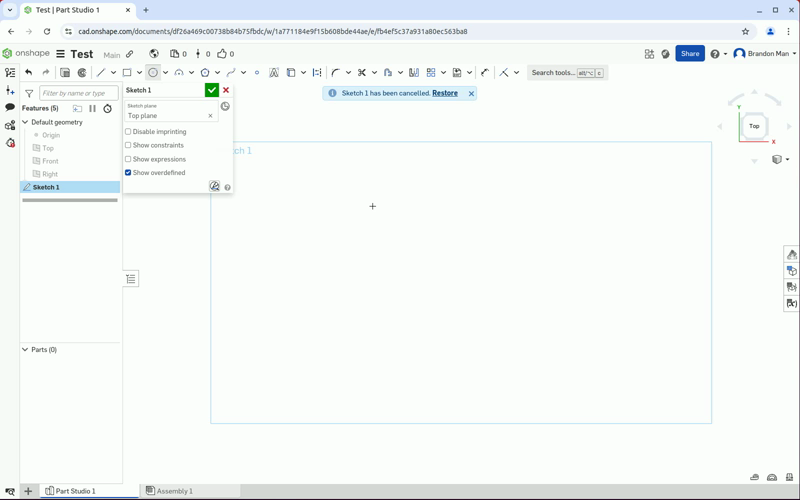
key_up(shift)
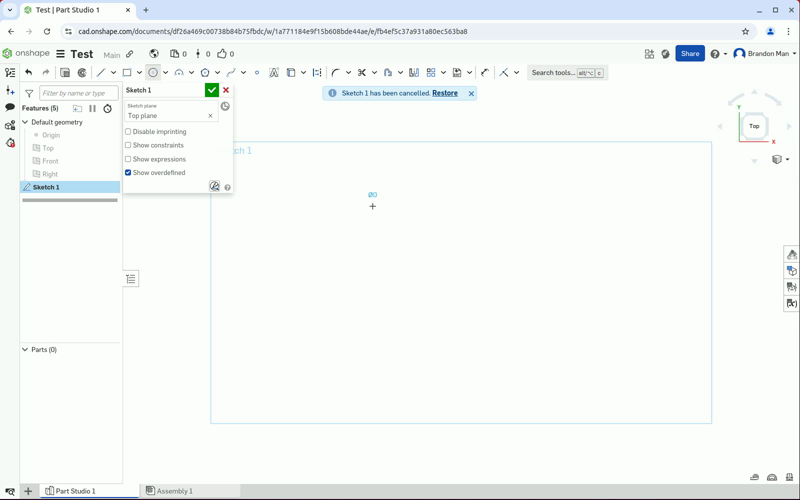
mouse_move(396, 205)
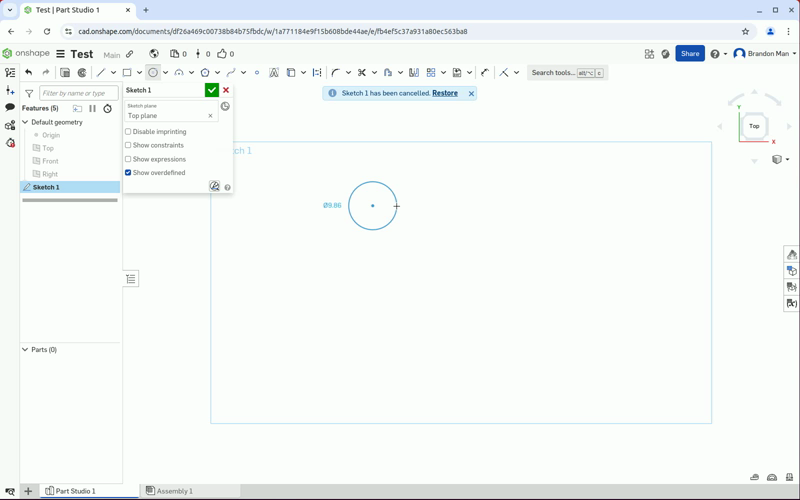
click(396, 205)
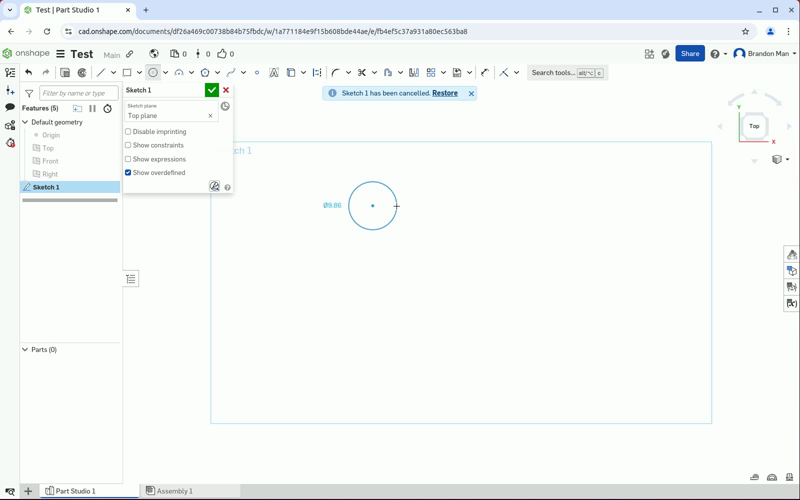
key(esc)
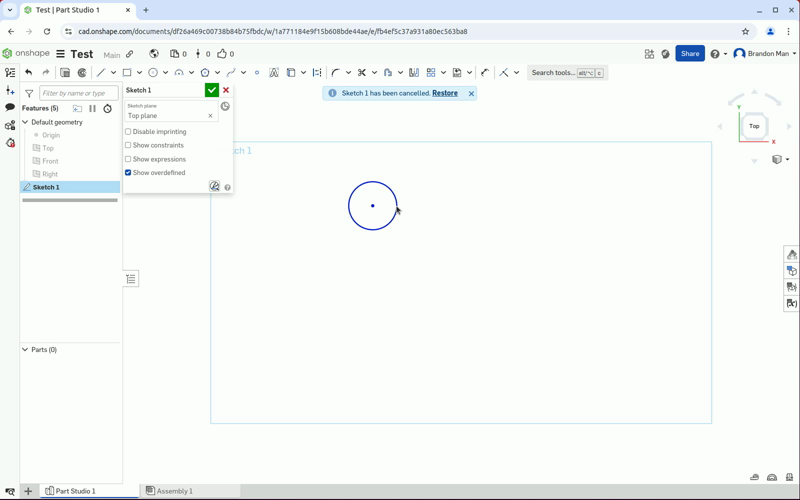
key(c)
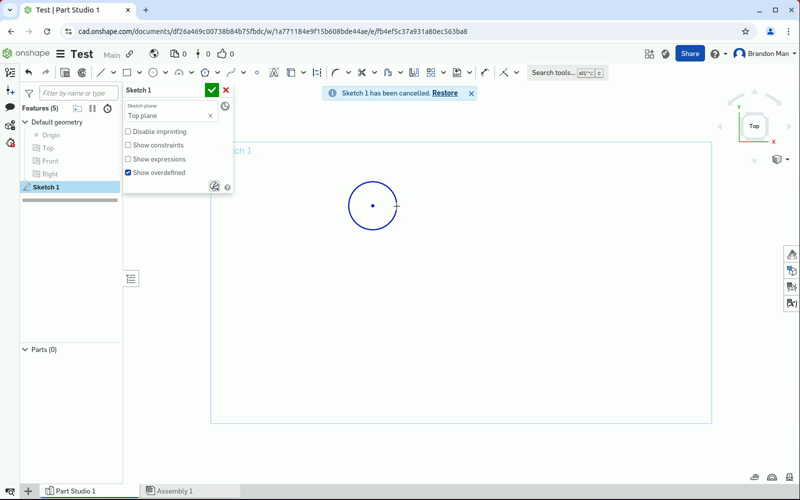
key_down(shift)
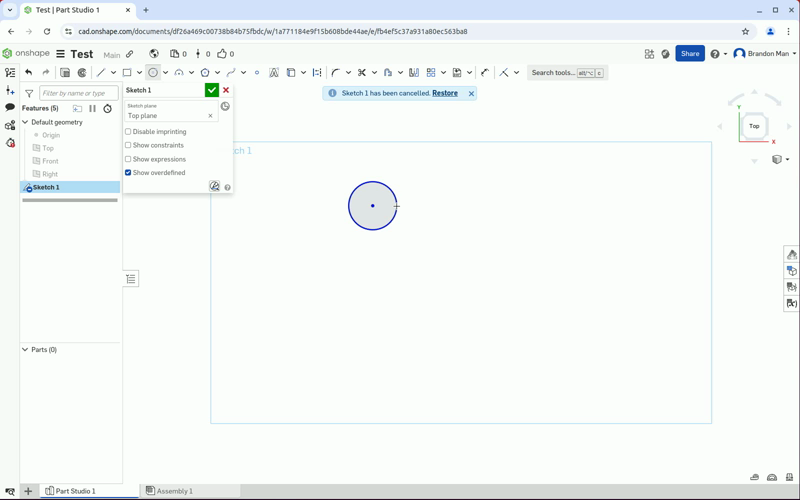
mouse_move(372, 205)
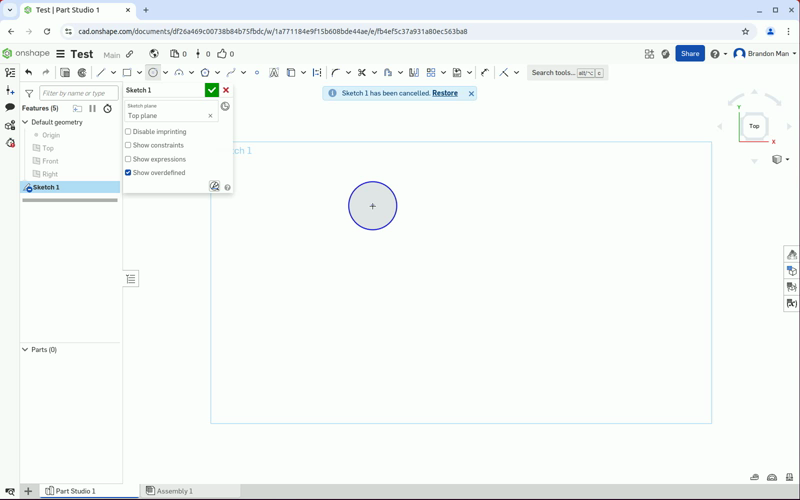
click(372, 205)
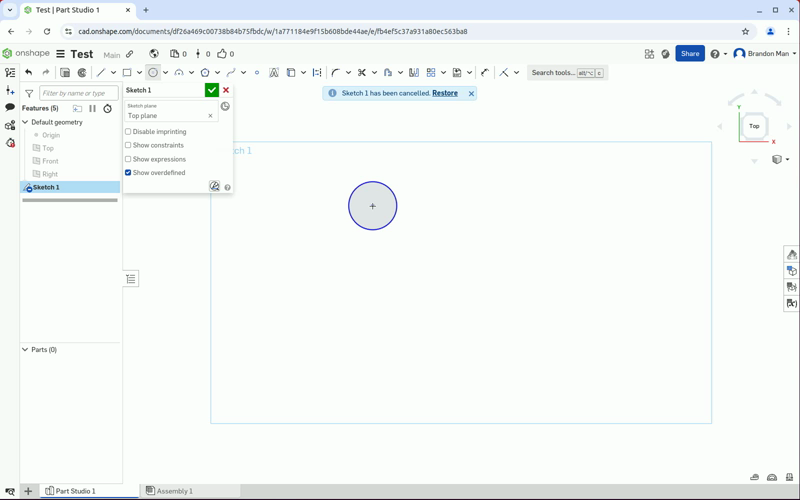
key_up(shift)
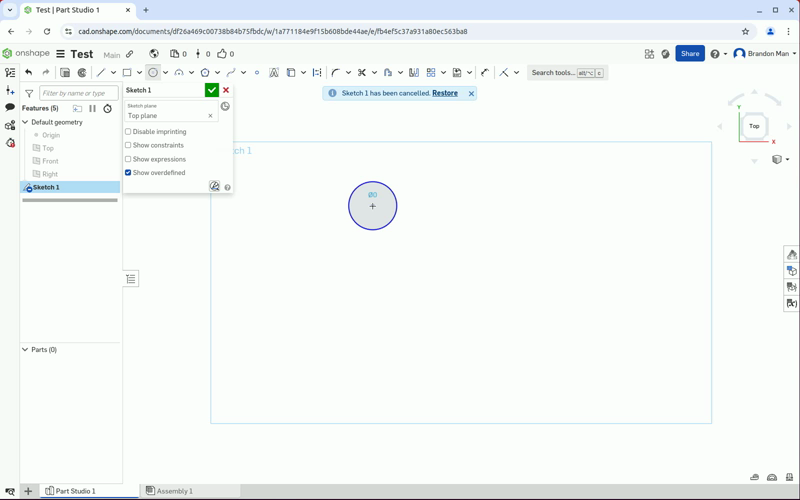
mouse_move(382, 205)
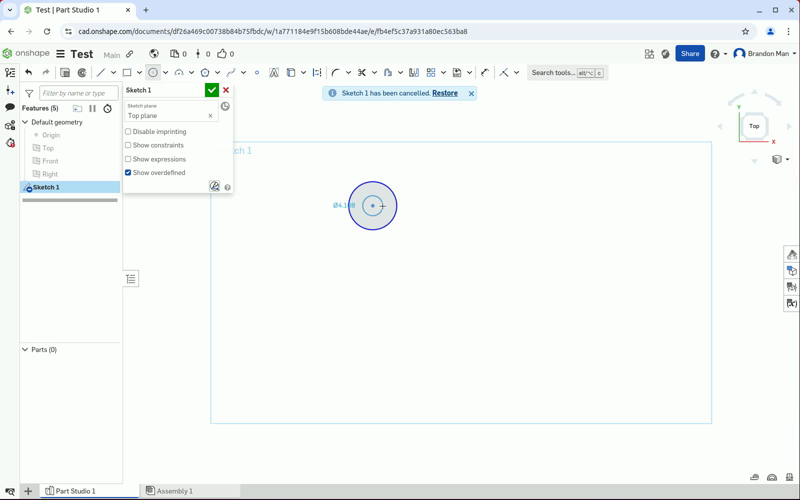
click(382, 205)
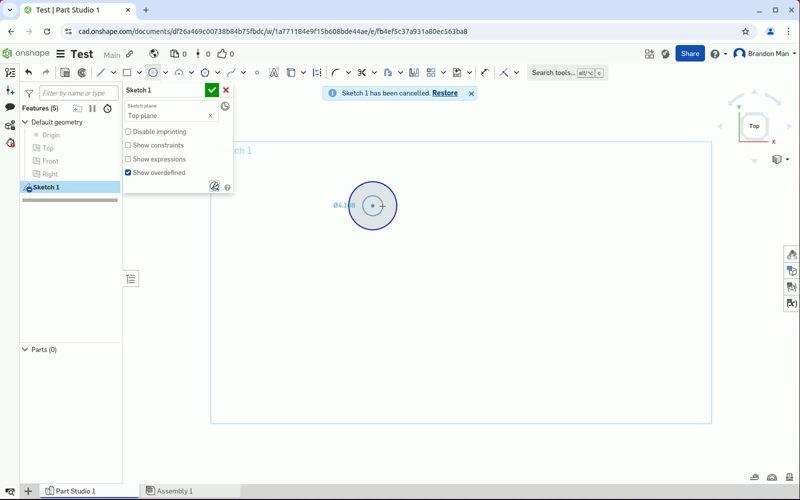
key(esc)
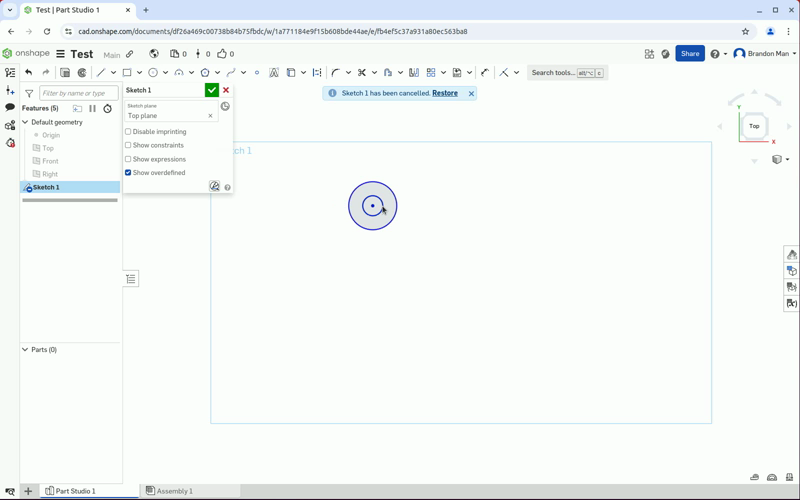
mouse_move(356, 208)
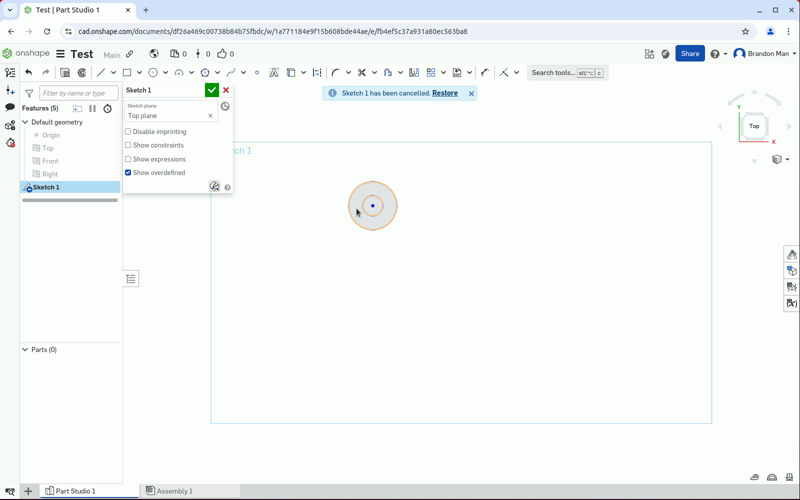
scroll(6)
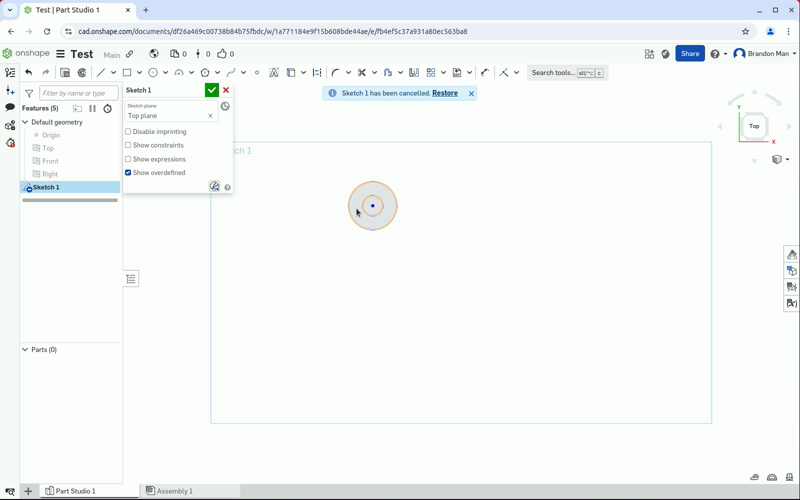
scroll(6)
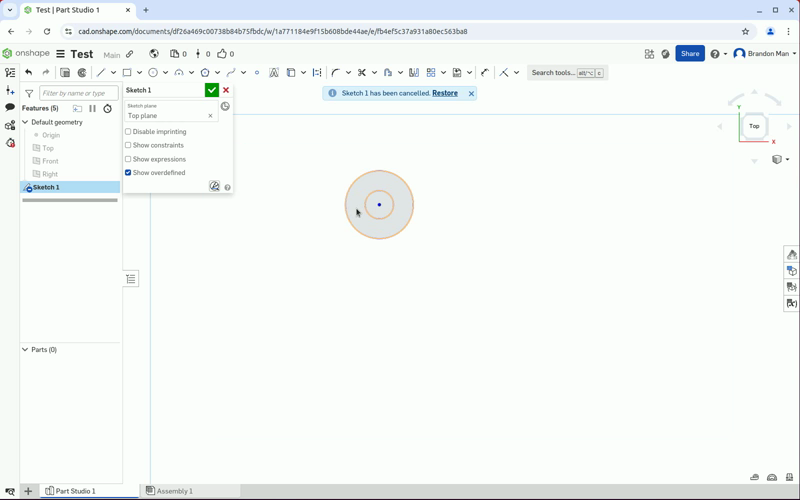
scroll(6)
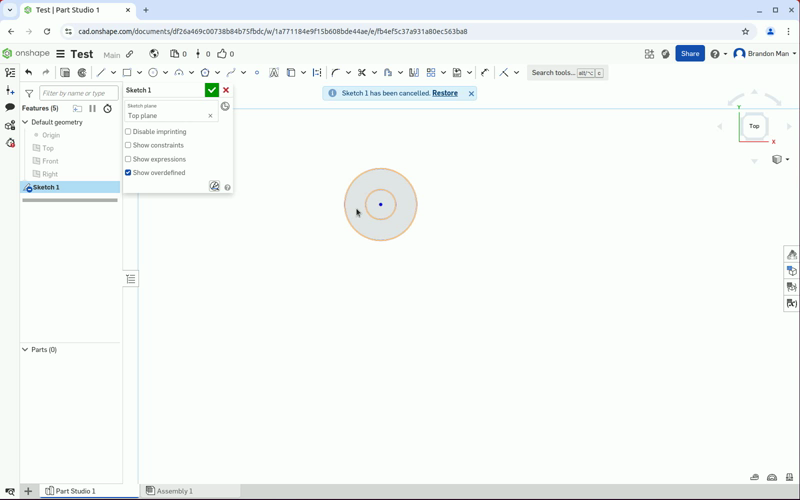
scroll(6)
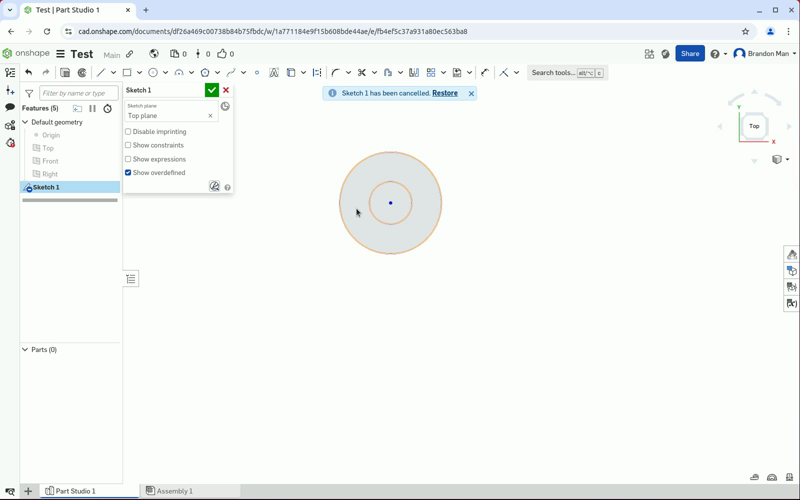
scroll(6)
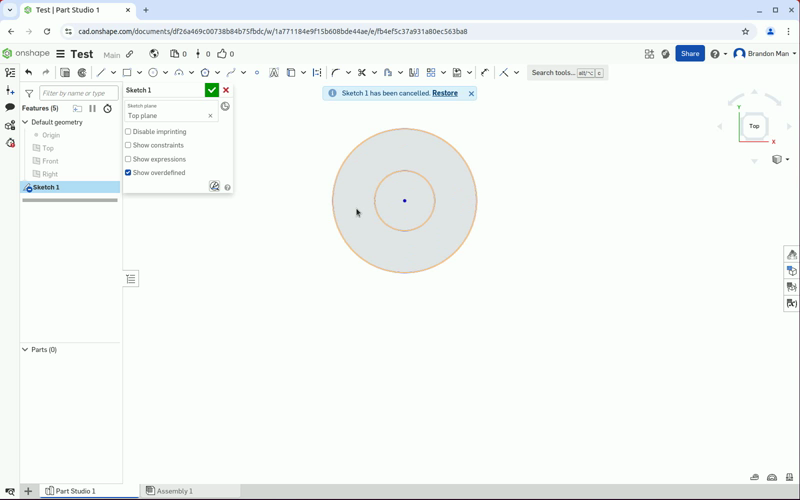
scroll(6)
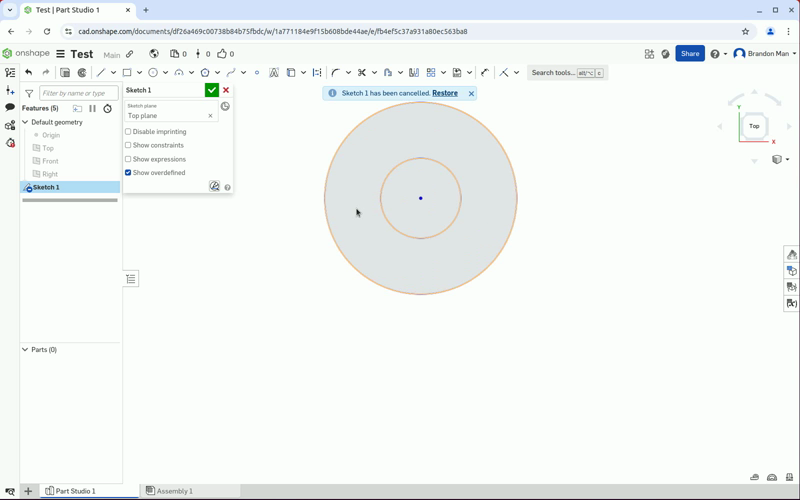
scroll(6)
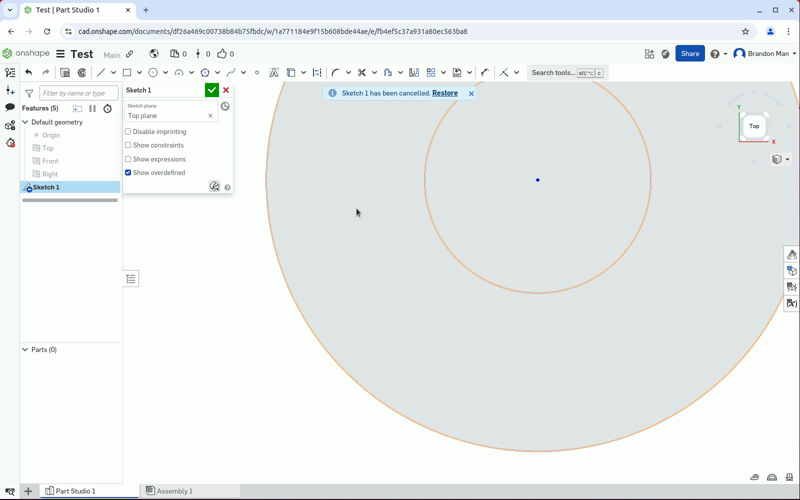
click(356, 208)
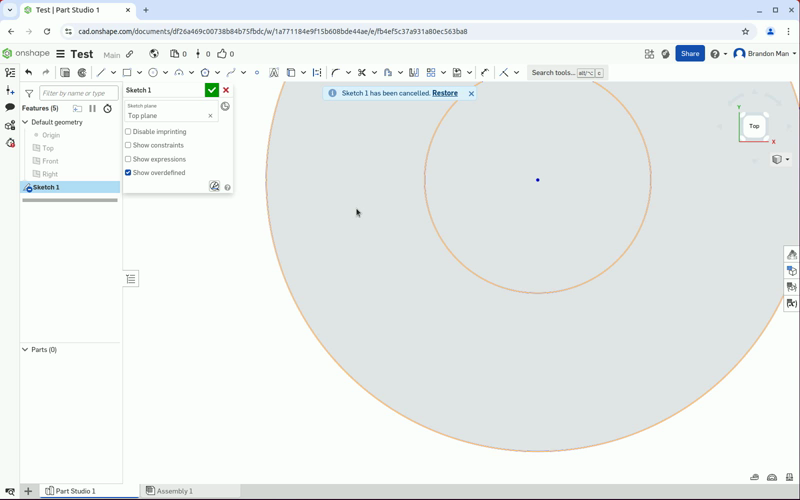
scroll(-6)
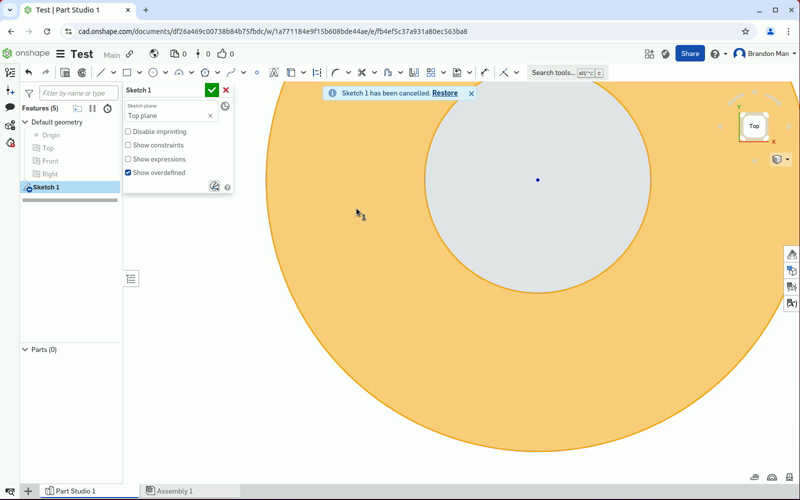
scroll(-6)
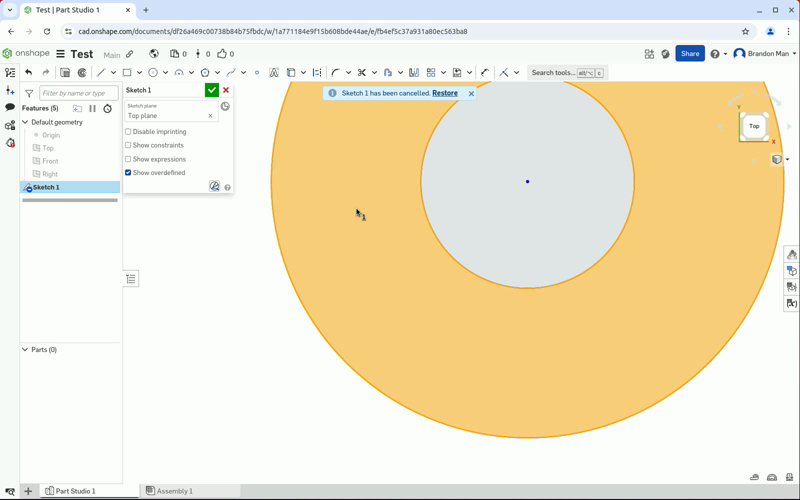
scroll(-6)
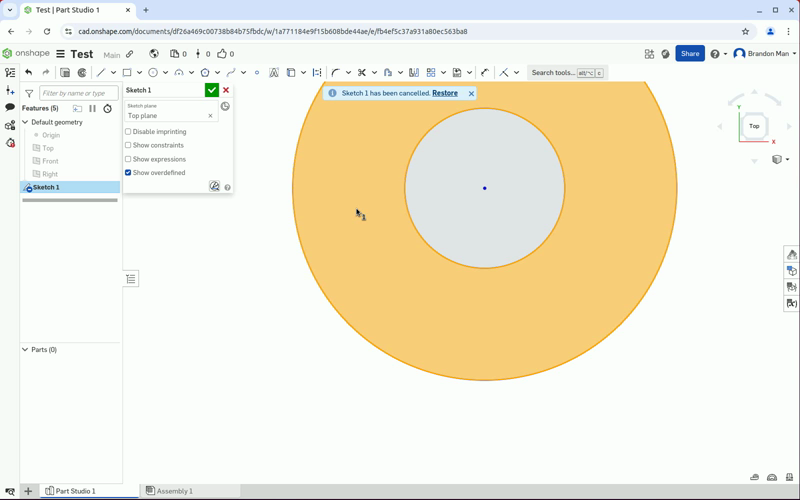
scroll(-6)
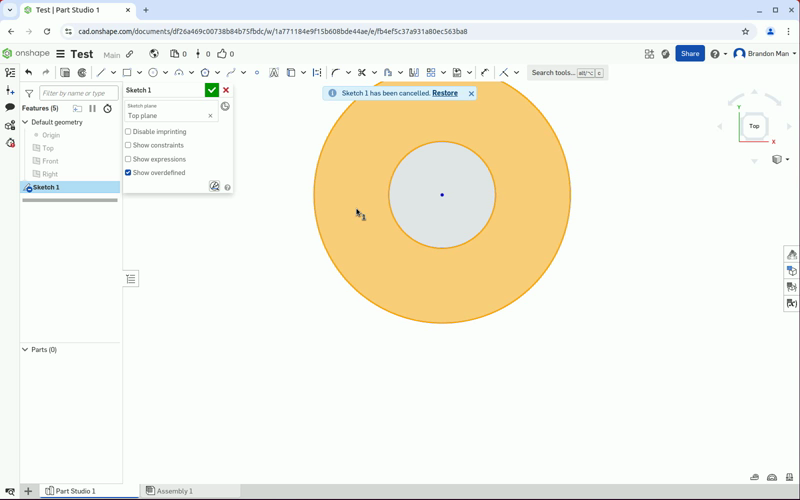
scroll(-6)
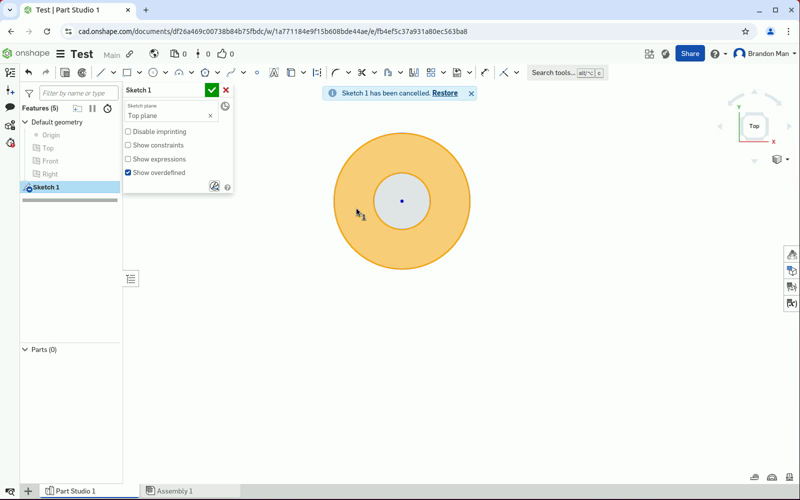
scroll(-6)
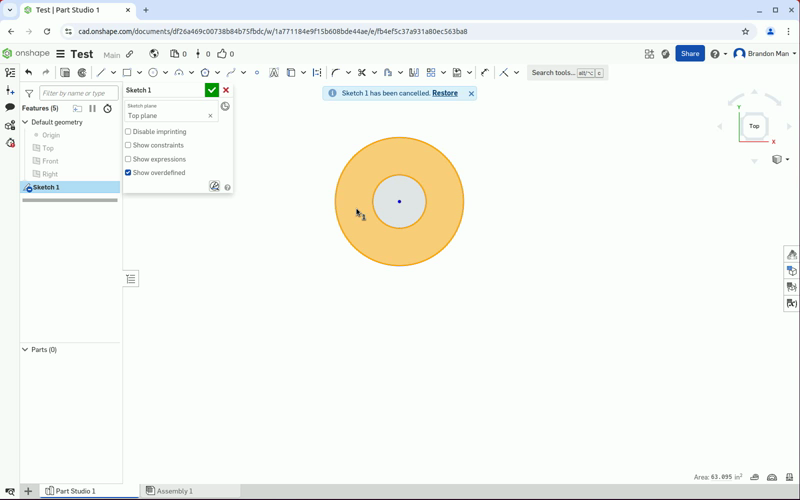
scroll(-6)
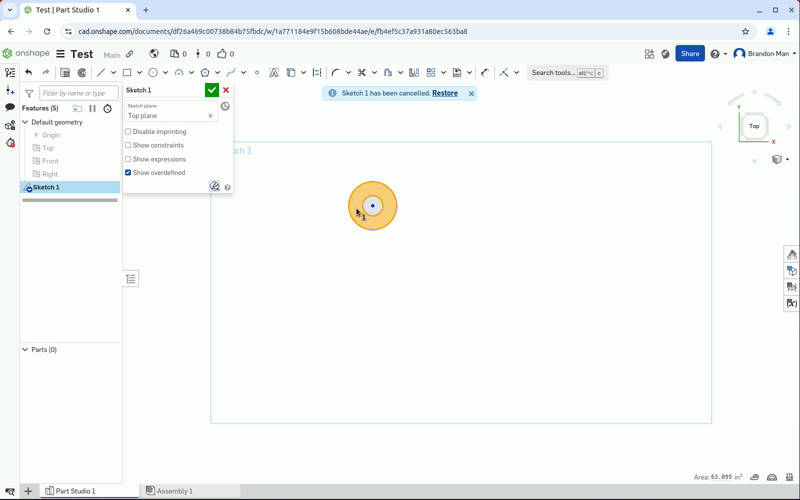
mouse_move(73, 352)
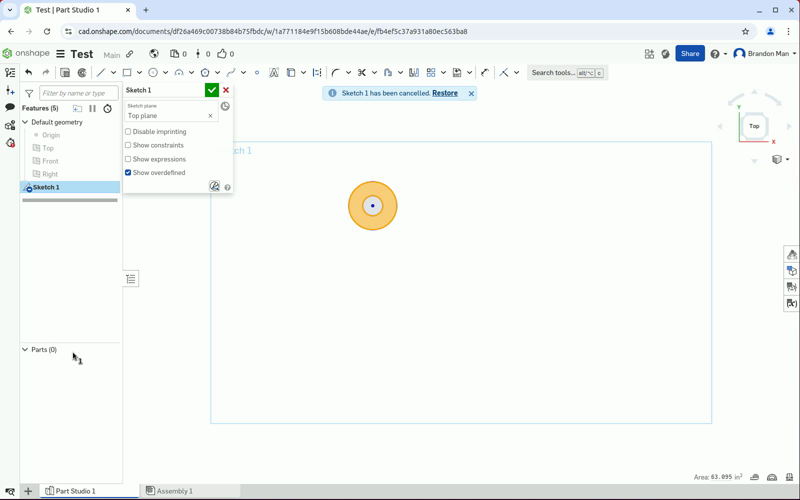
key(shift+y)
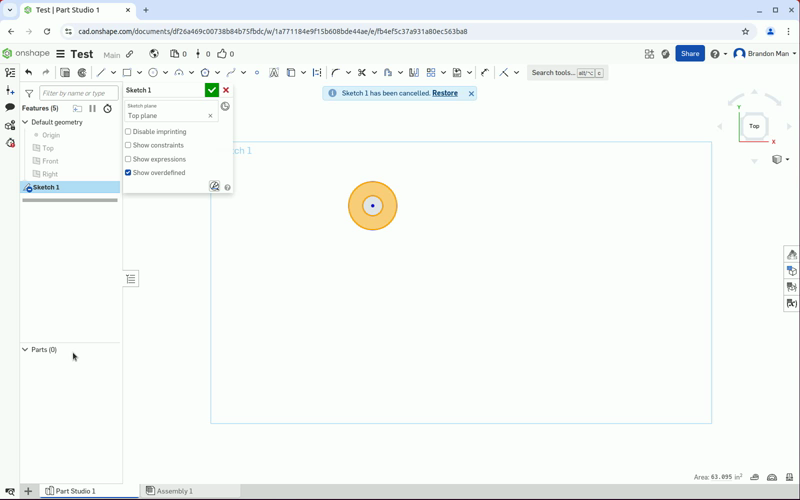
key(shift+e)
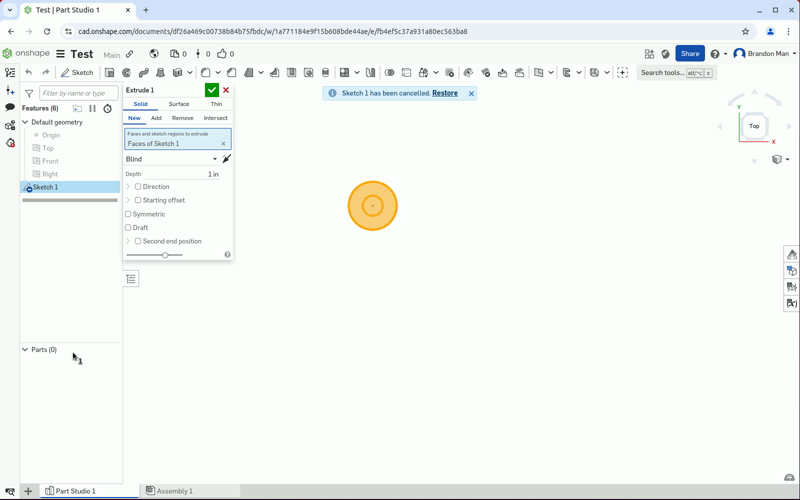
mouse_move(143, 106)
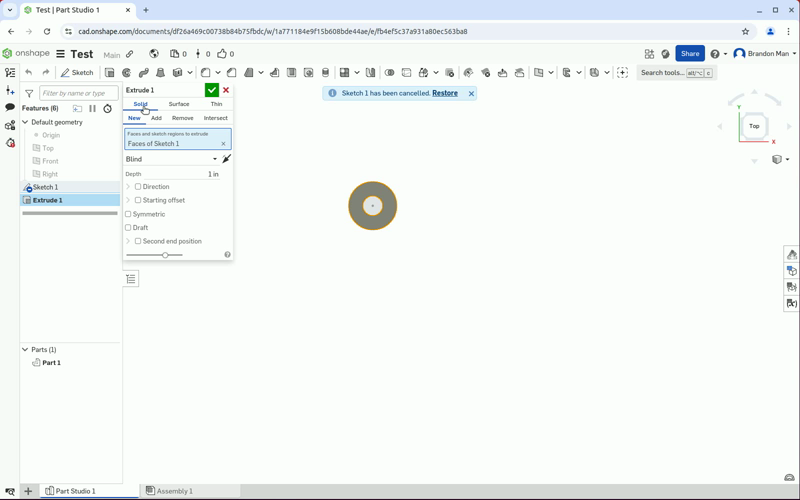
click(143, 106)
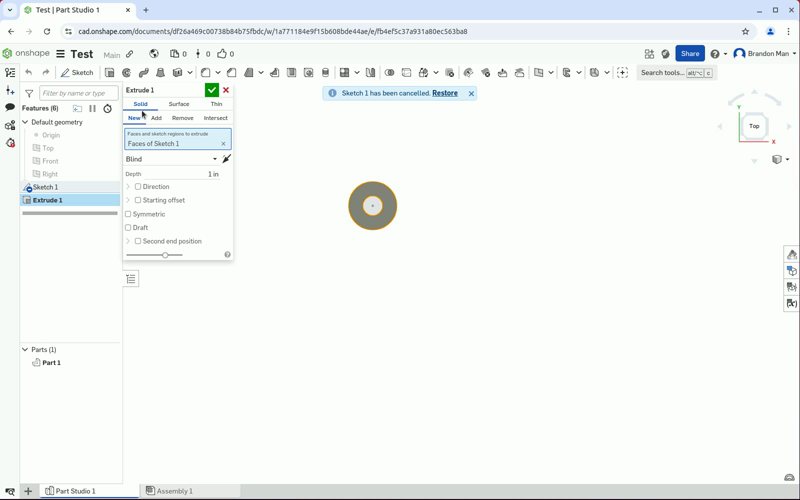
mouse_move(137, 120)
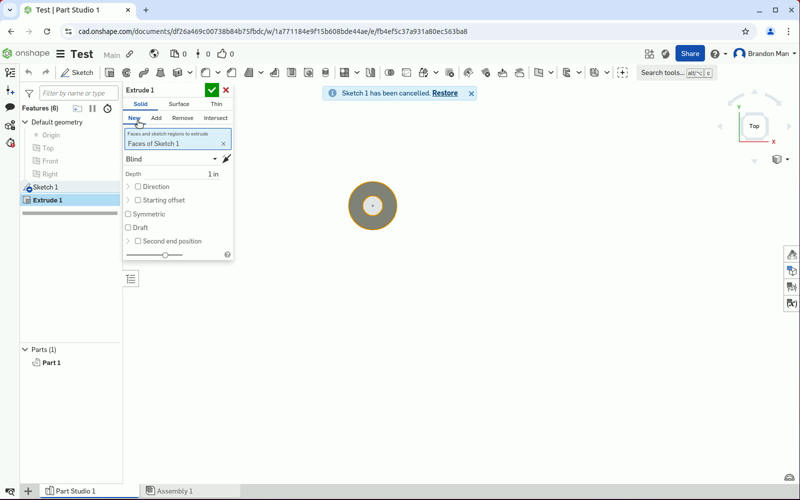
click(137, 120)
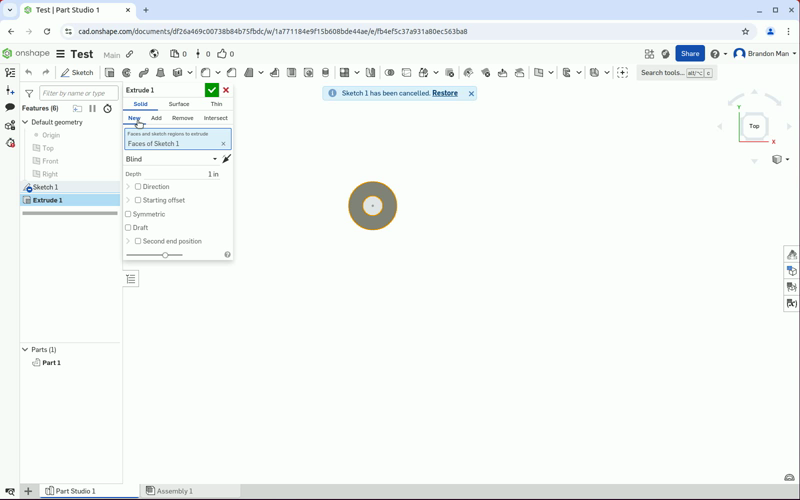
key(tab, 4)
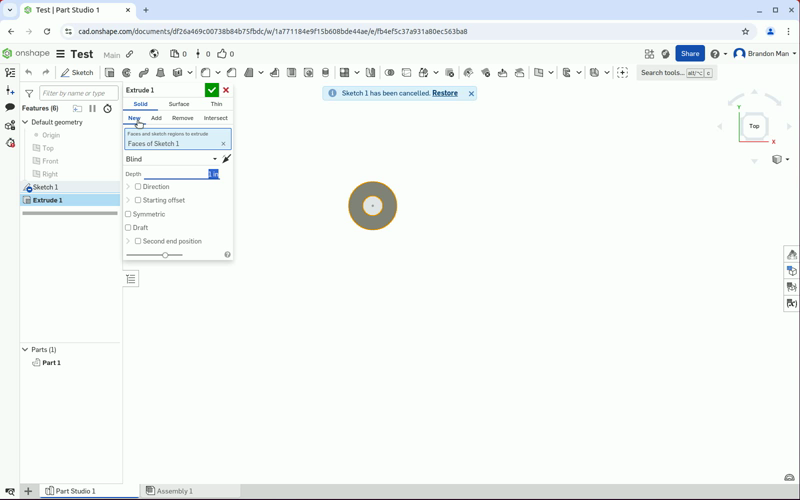
text(0.963)
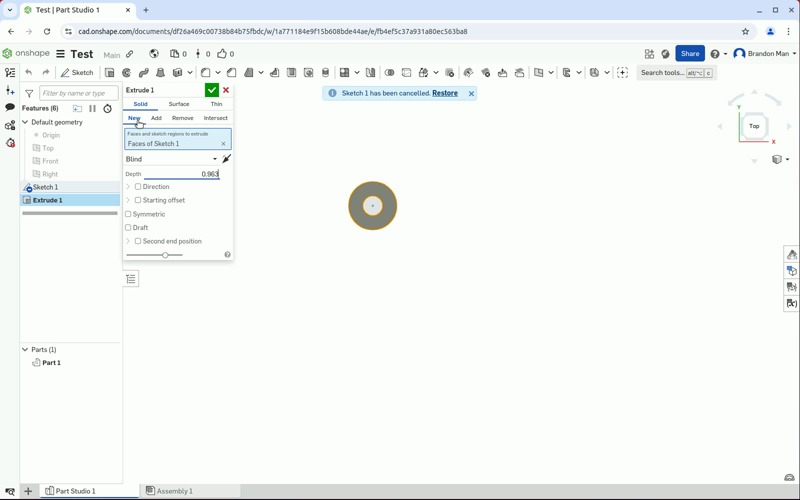
key(enter)
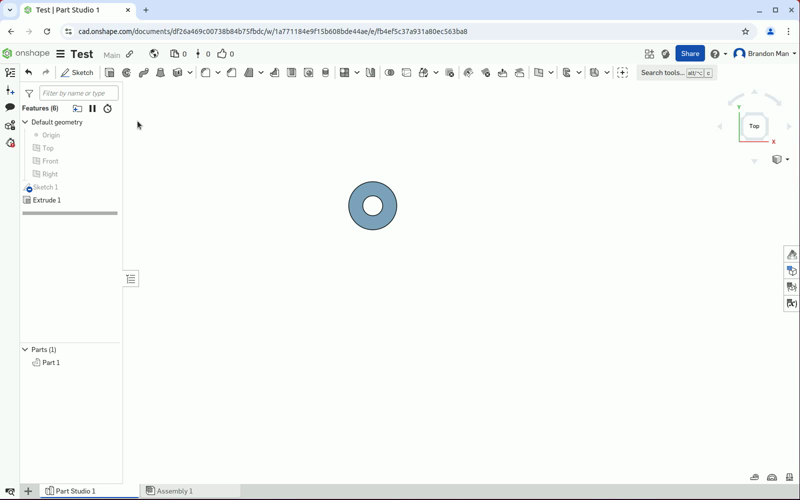
key(shift+h)
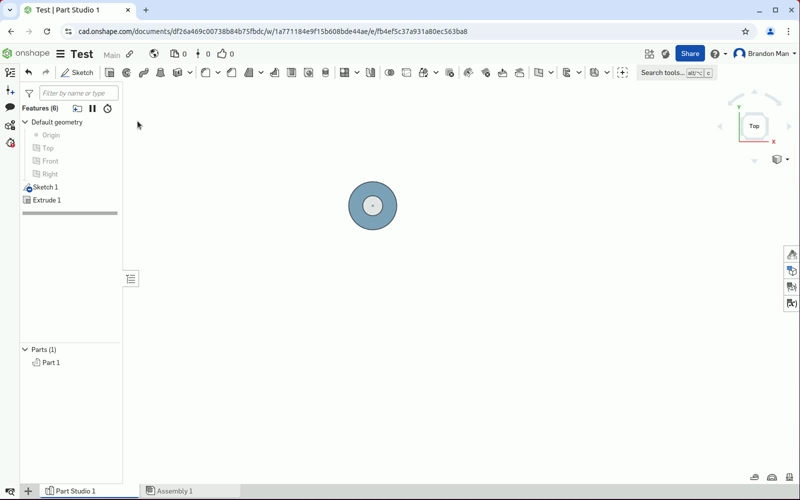
key(shift+h)
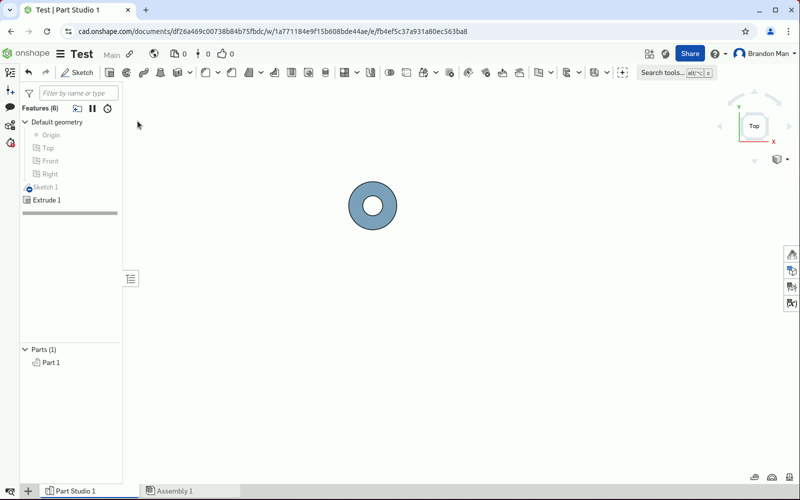
mouse_move(73, 189)
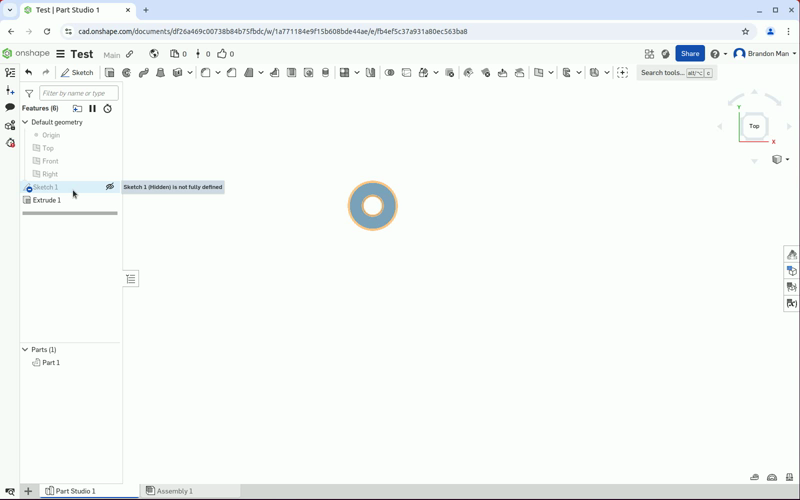
click(73, 189)
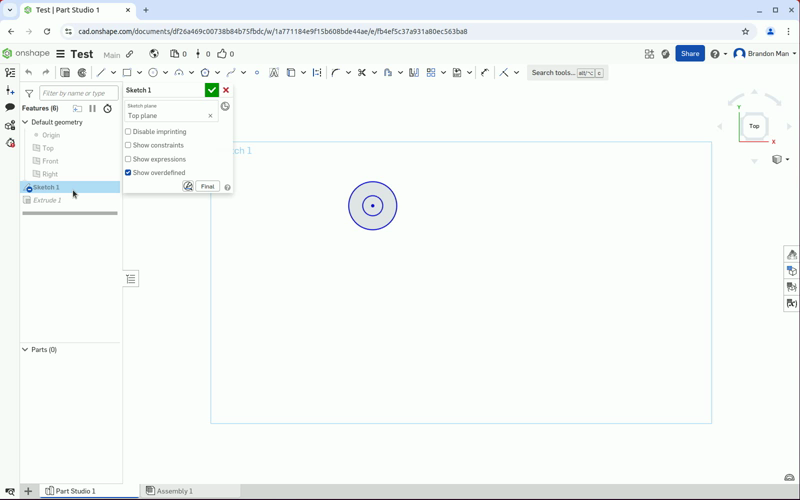
mouse_move(229, 92)
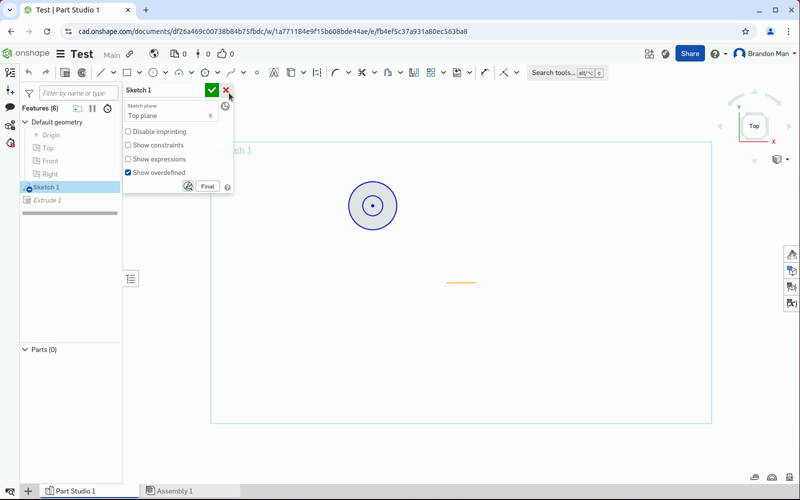
click(229, 92)
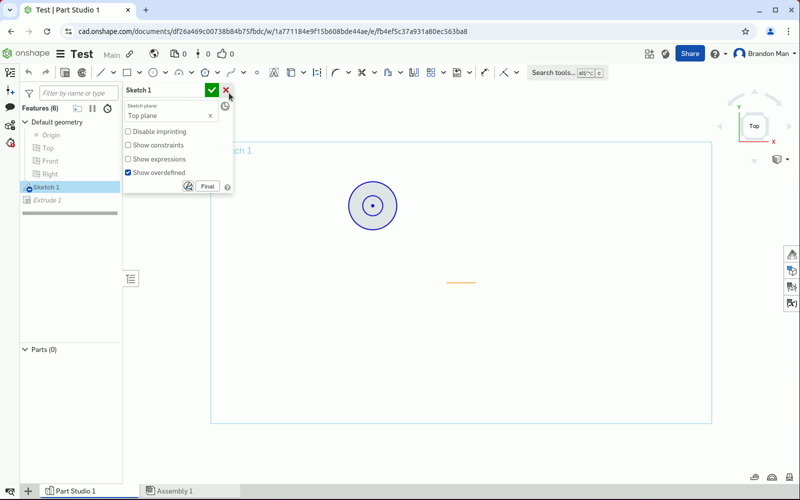
key(shift+s)
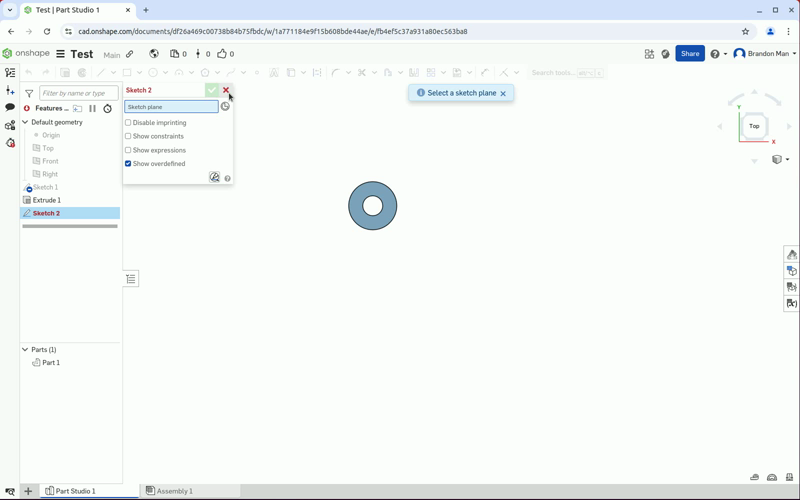
mouse_move(73, 150)
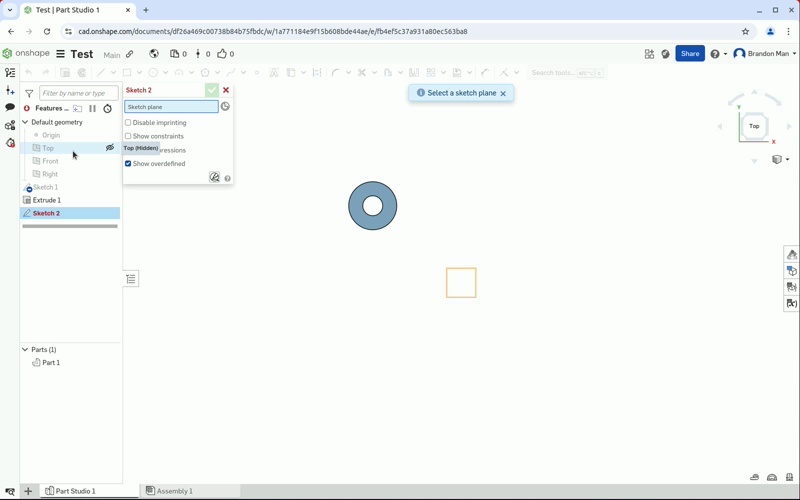
click(73, 150)
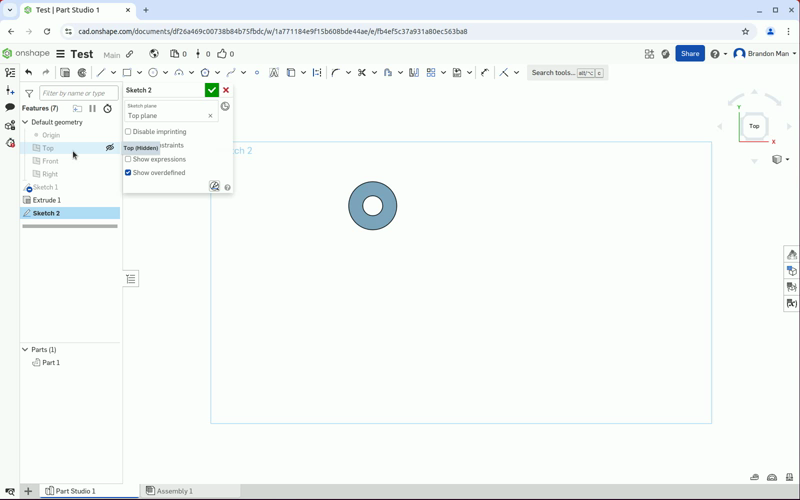
mouse_move(73, 352)
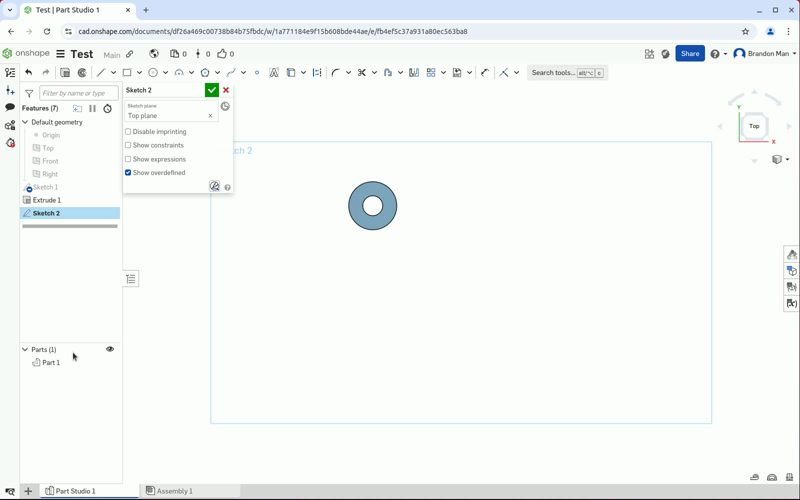
key(y)
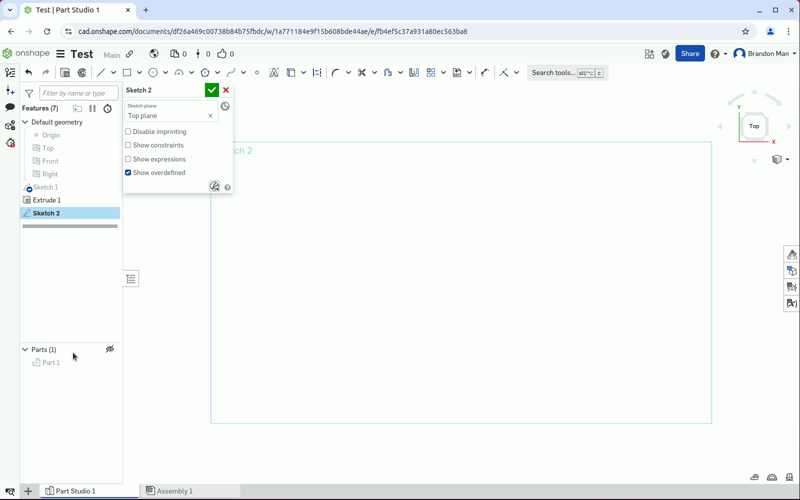
key(c)
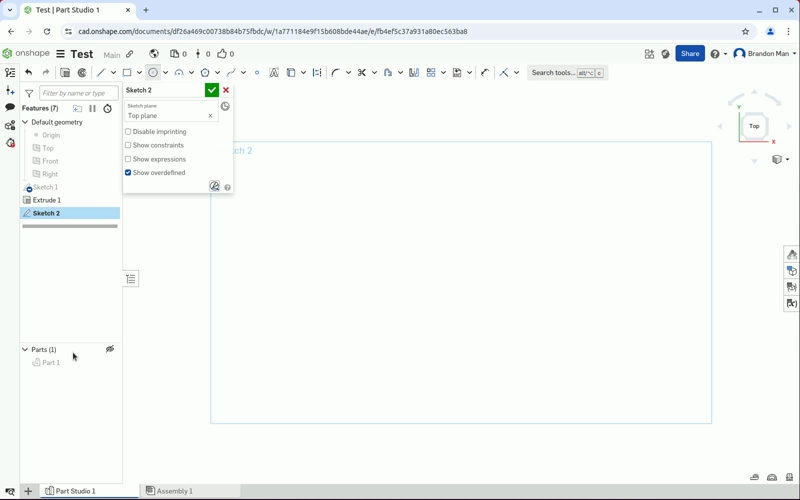
key_down(shift)
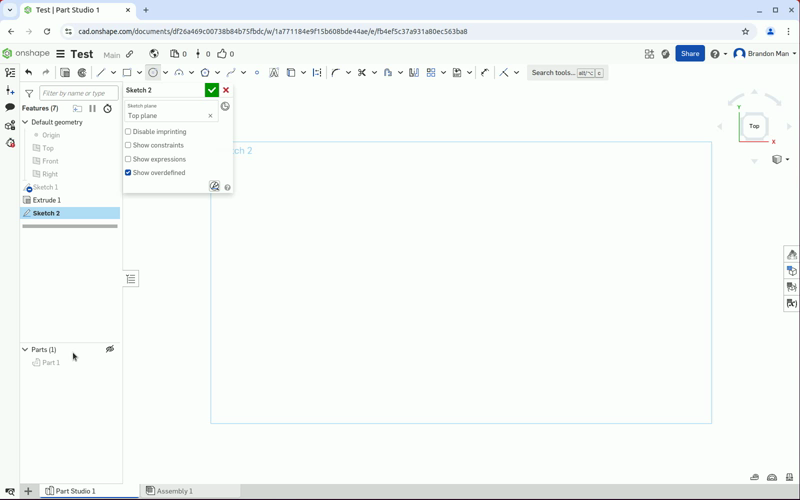
mouse_move(372, 360)
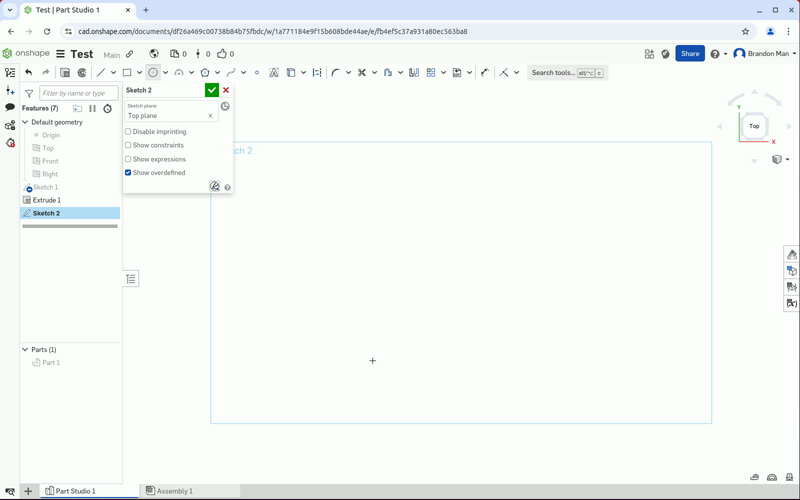
click(372, 360)
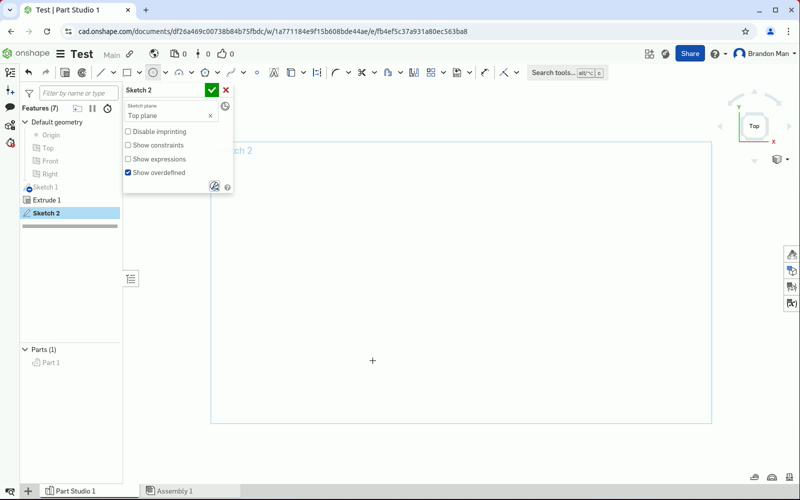
key_up(shift)
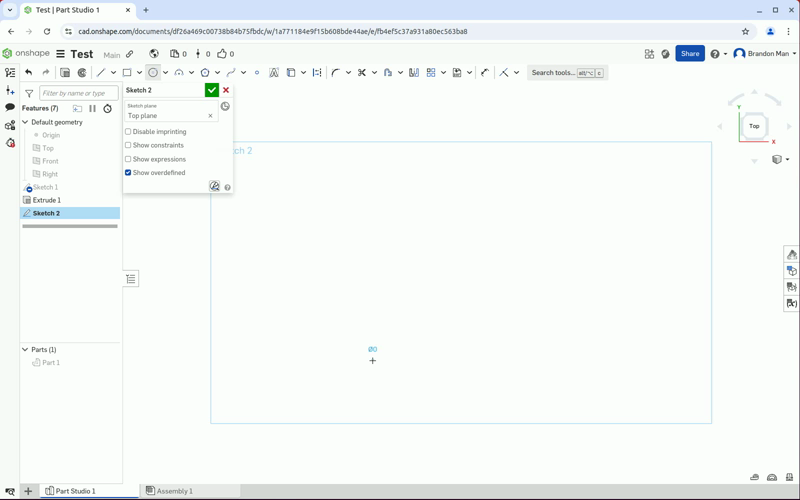
mouse_move(396, 360)
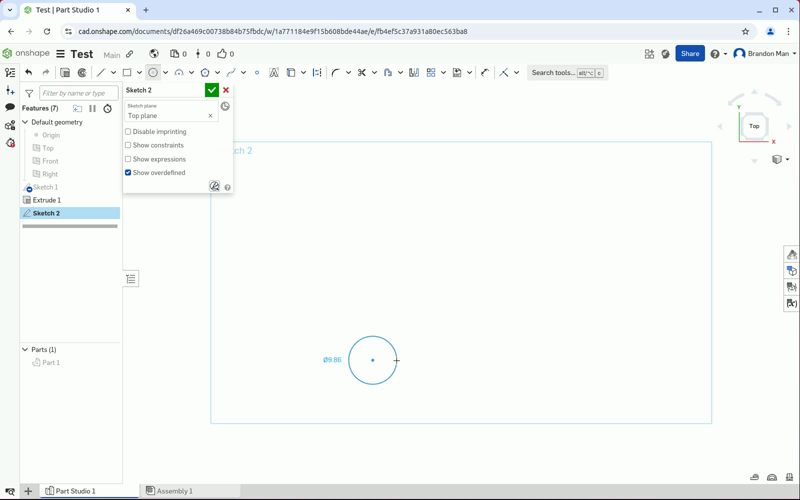
click(396, 360)
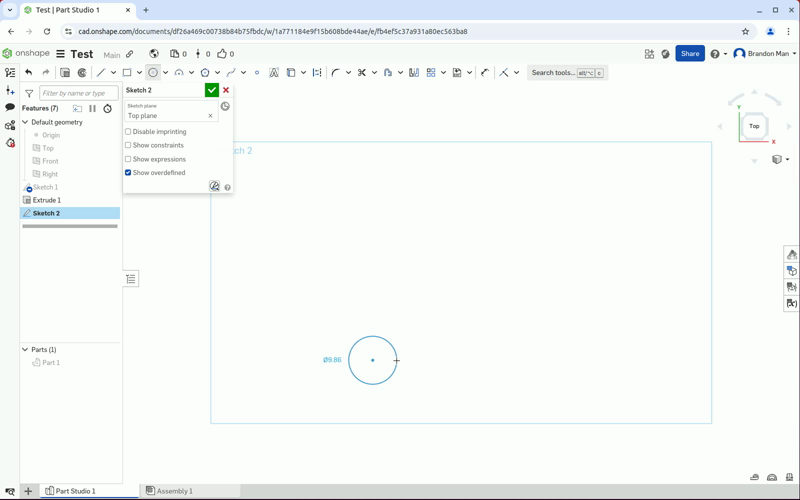
key(esc)
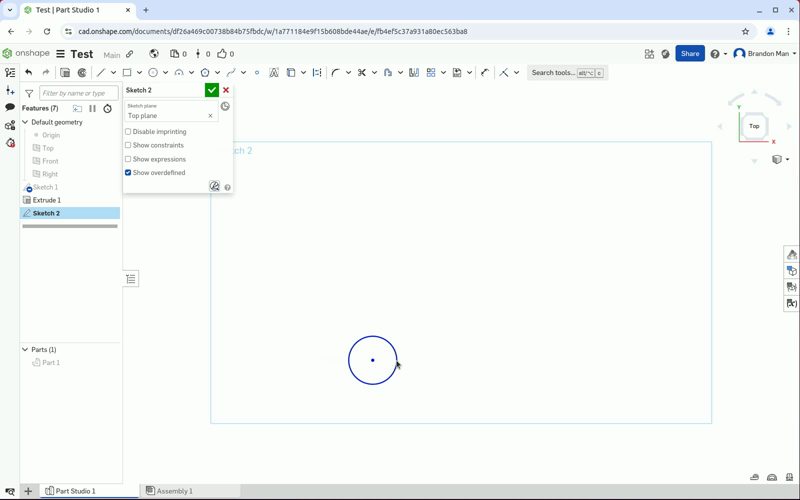
key(c)
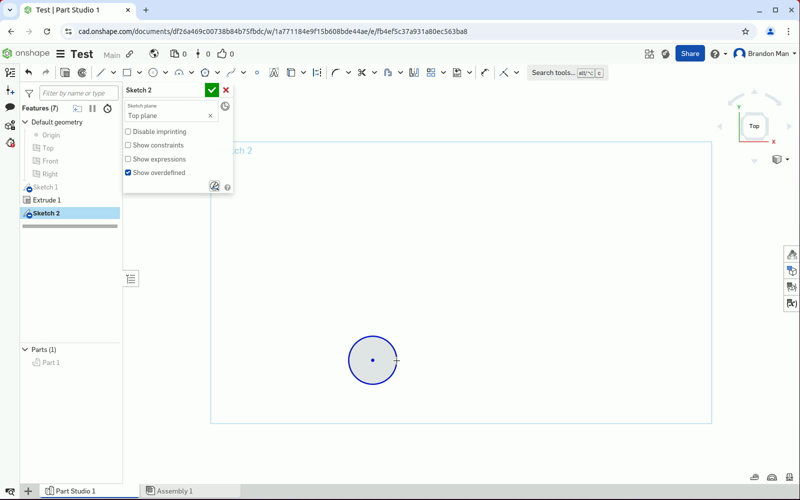
key_down(shift)
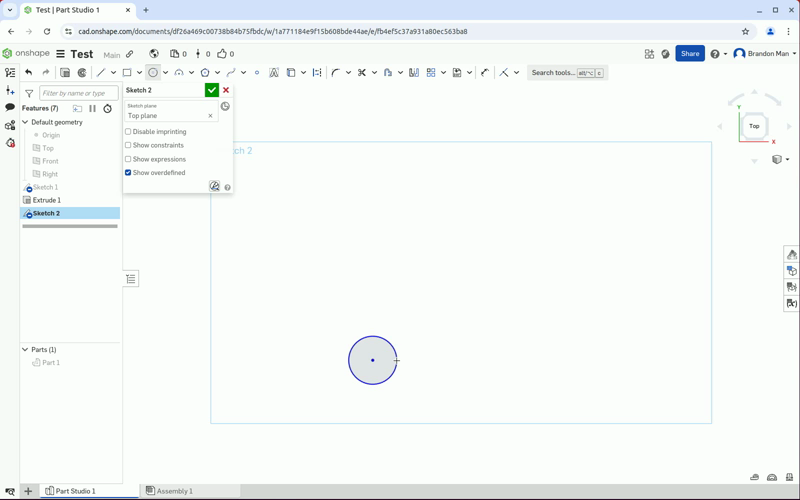
mouse_move(372, 360)
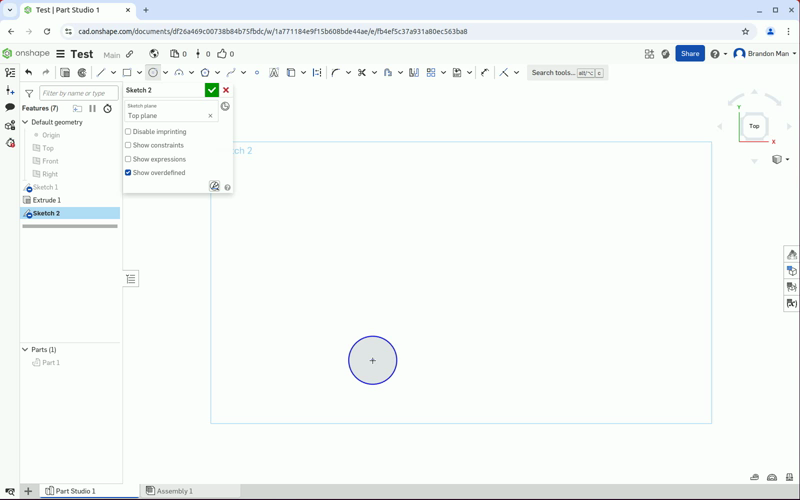
click(372, 360)
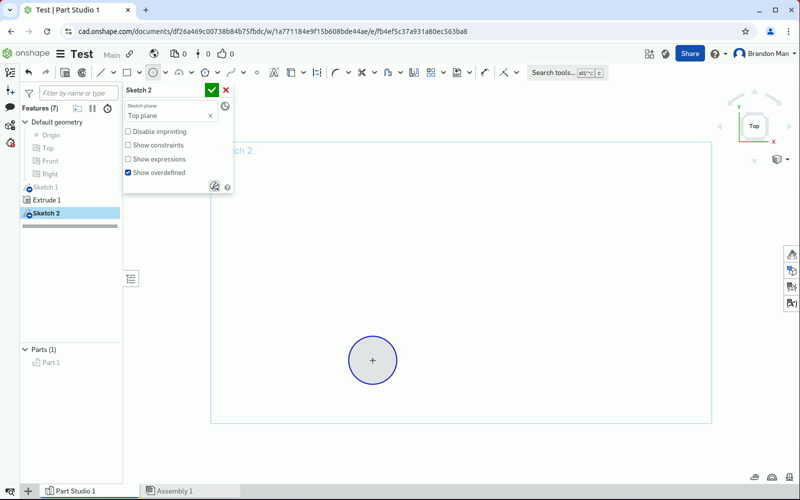
key_up(shift)
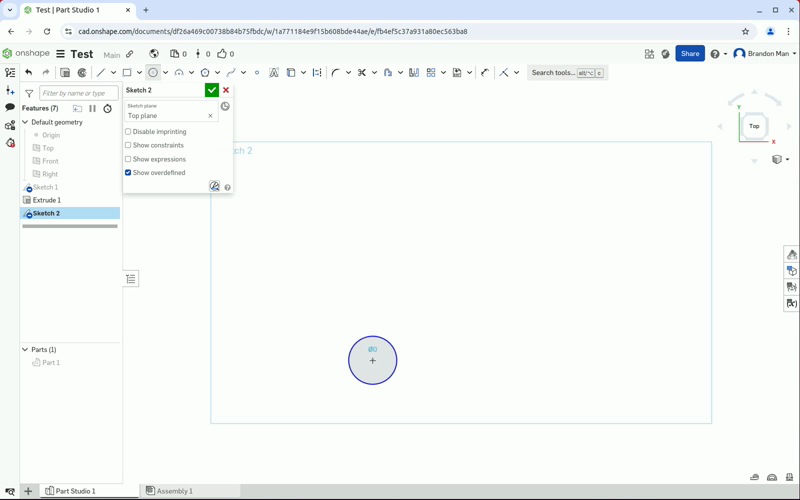
mouse_move(382, 360)
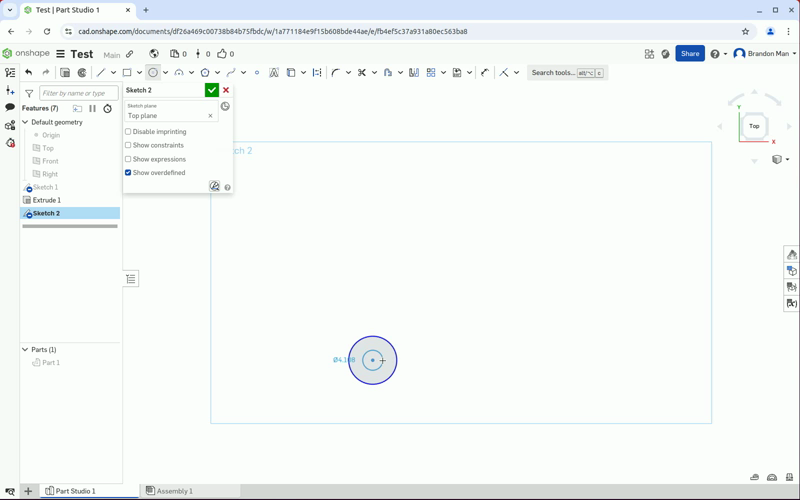
click(382, 360)
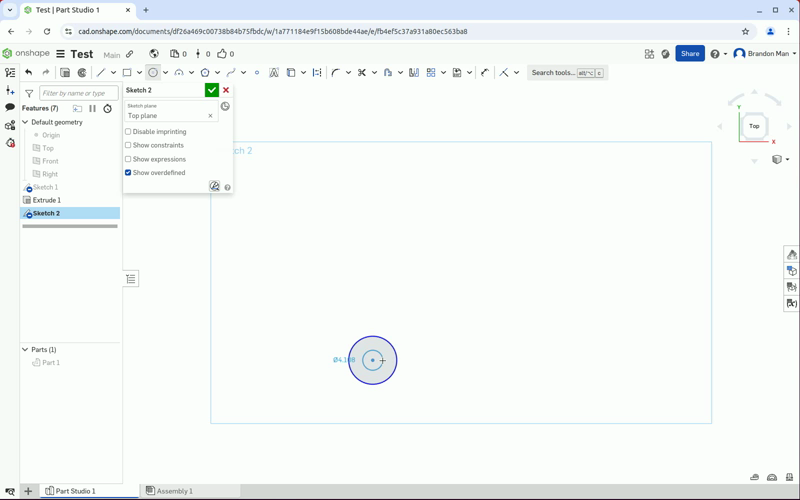
key(esc)
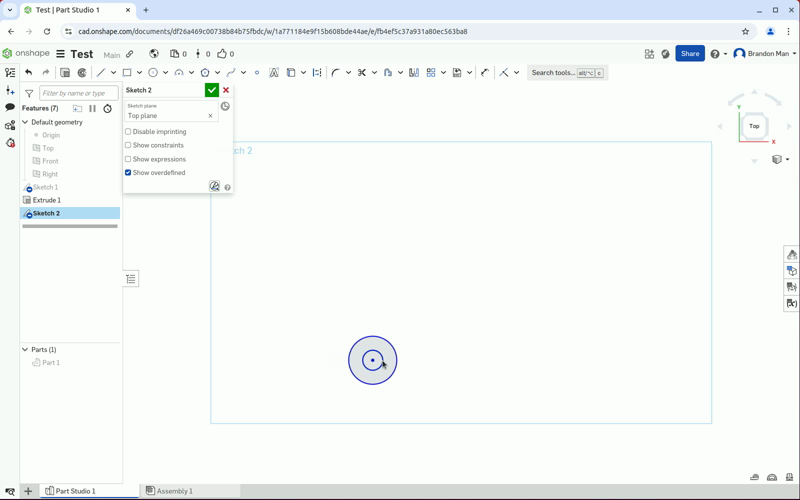
mouse_move(368, 341)
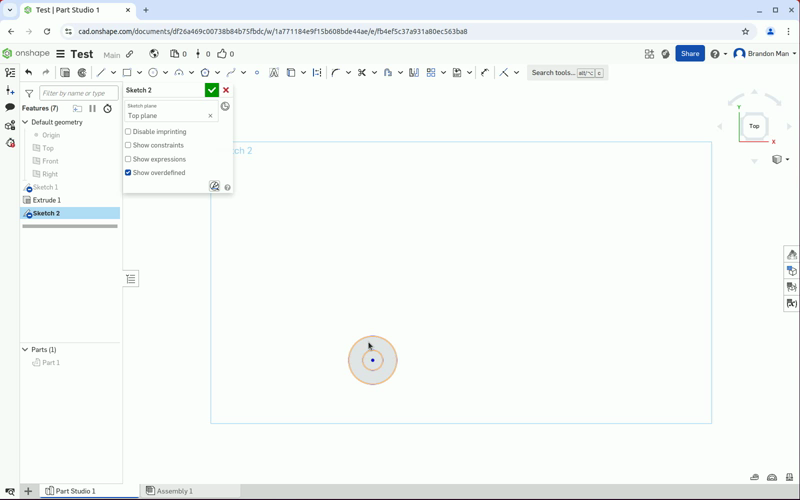
scroll(6)
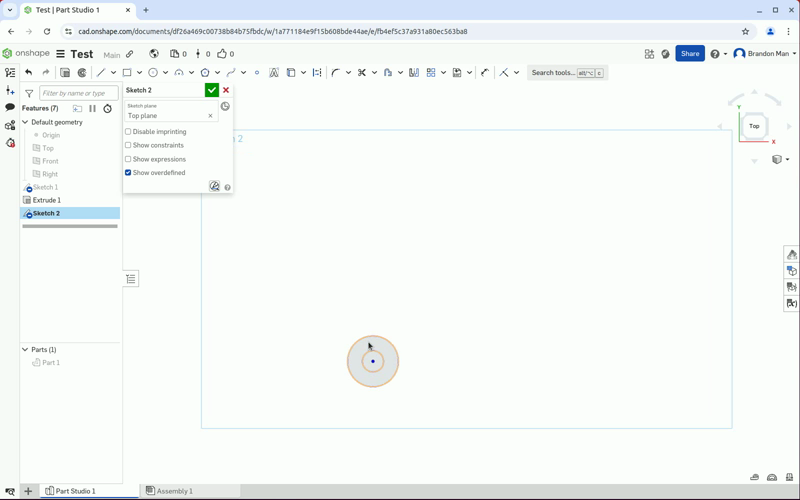
scroll(6)
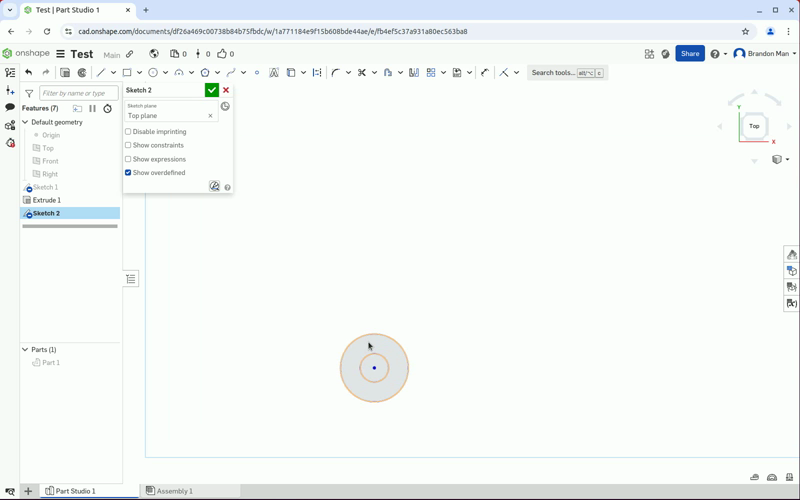
scroll(6)
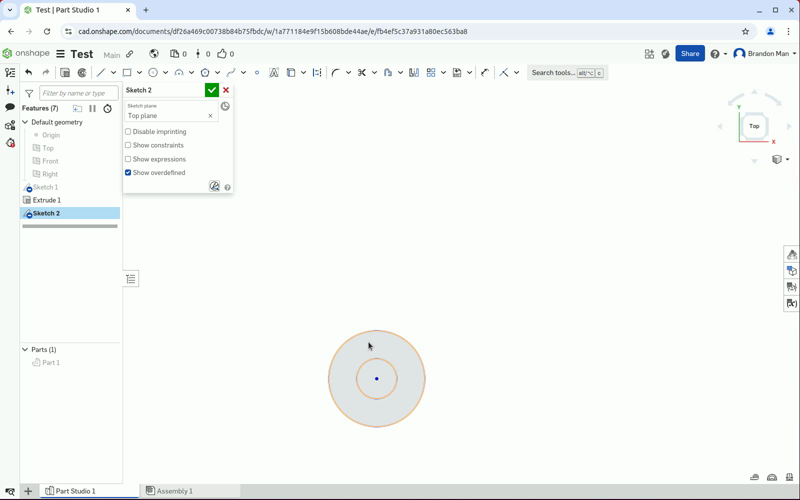
scroll(6)
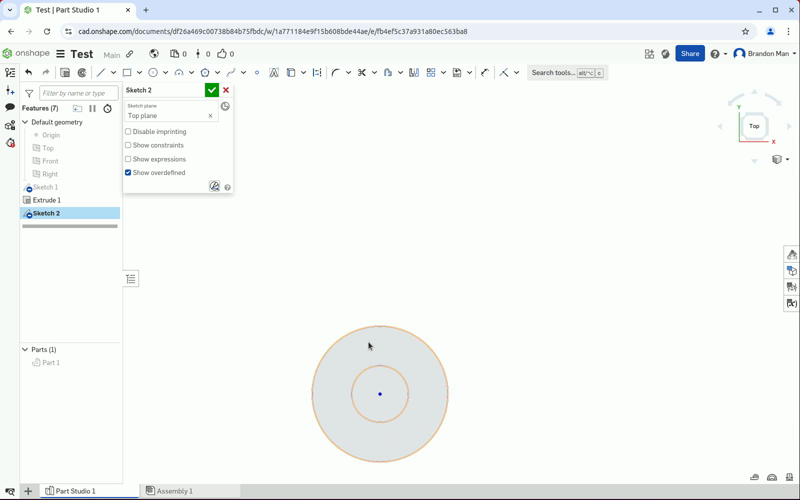
scroll(6)
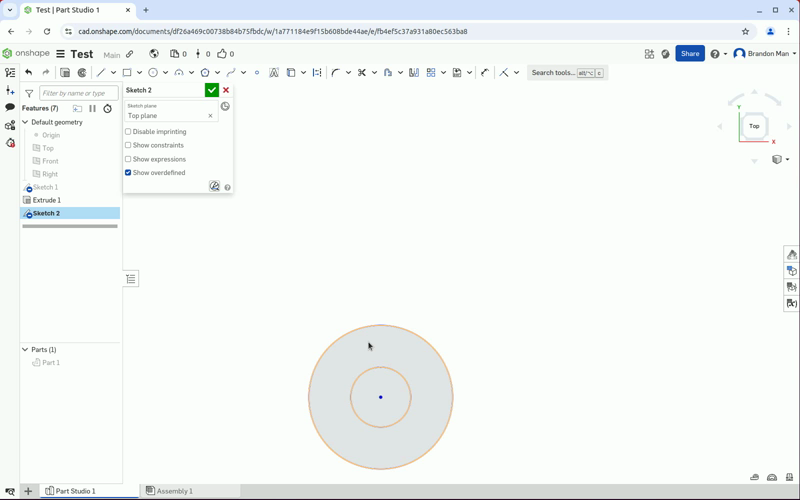
scroll(6)
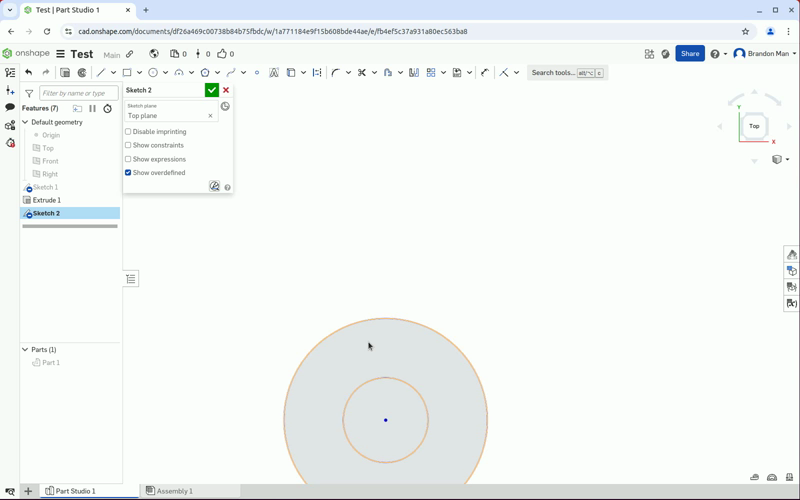
scroll(6)
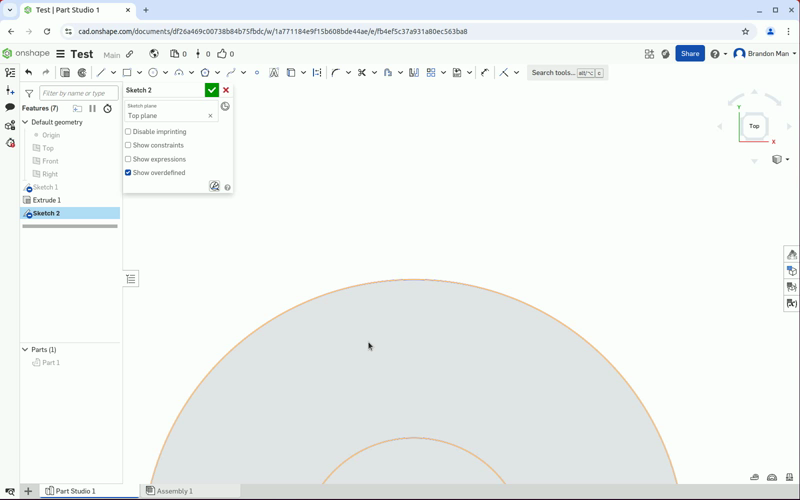
click(368, 341)
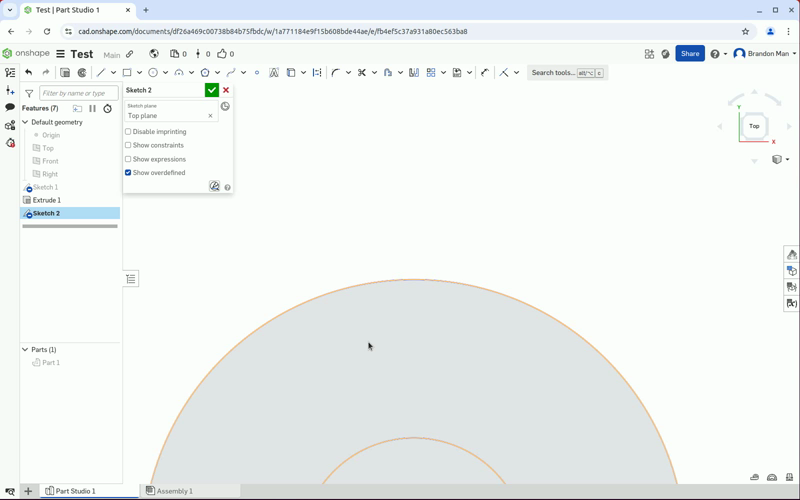
scroll(-6)
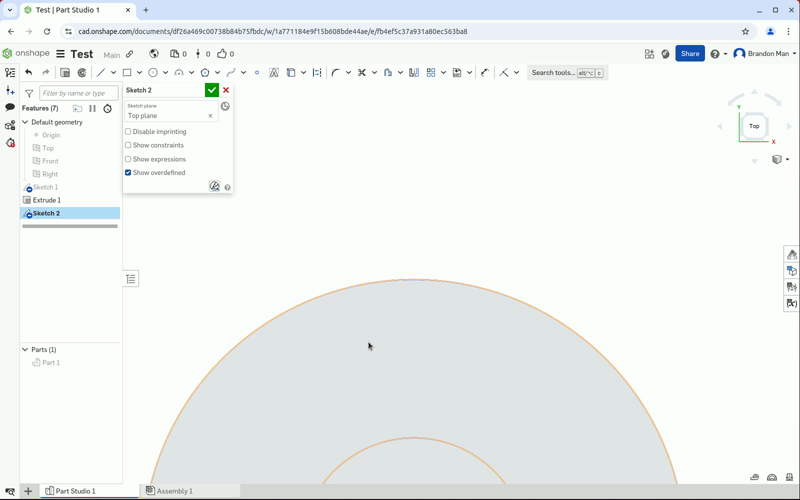
scroll(-6)
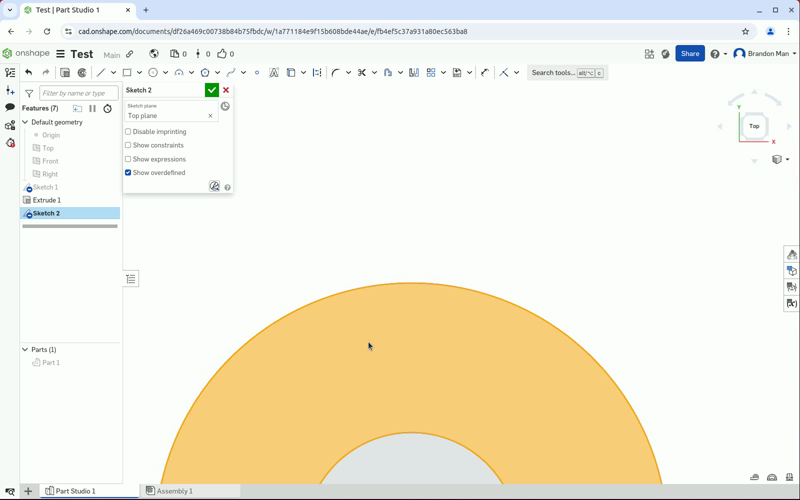
scroll(-6)
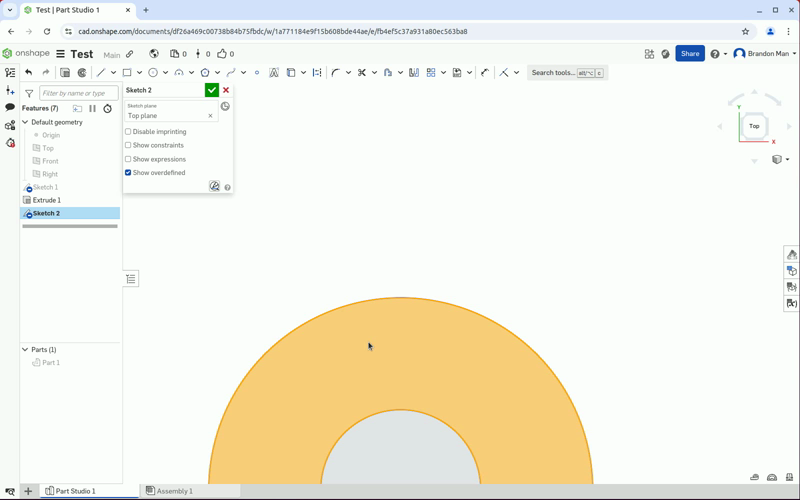
scroll(-6)
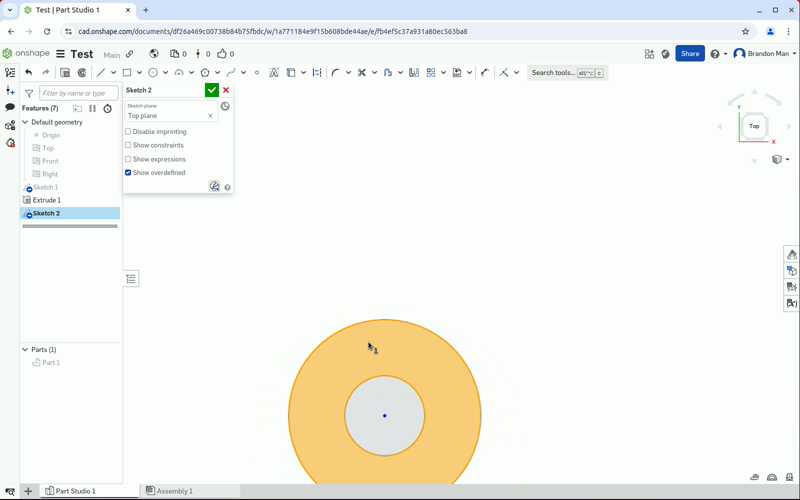
scroll(-6)
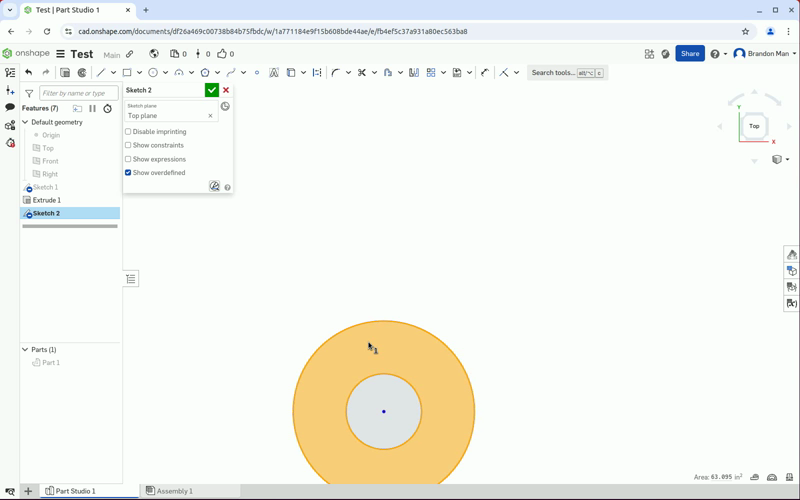
scroll(-6)
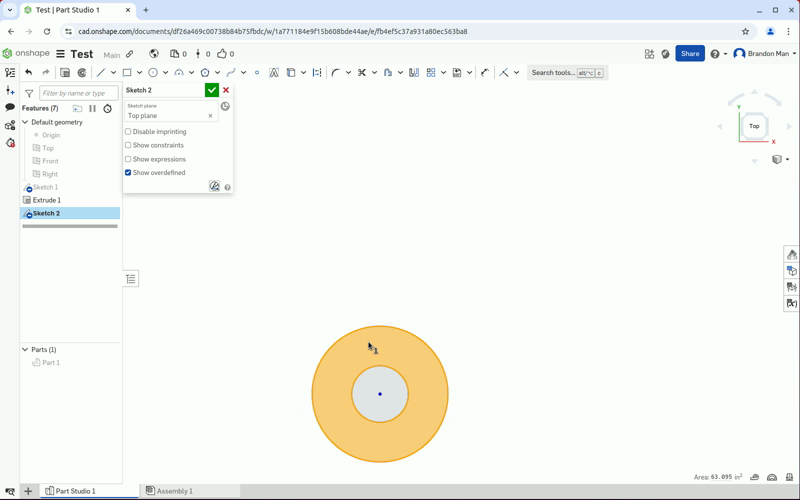
scroll(-6)
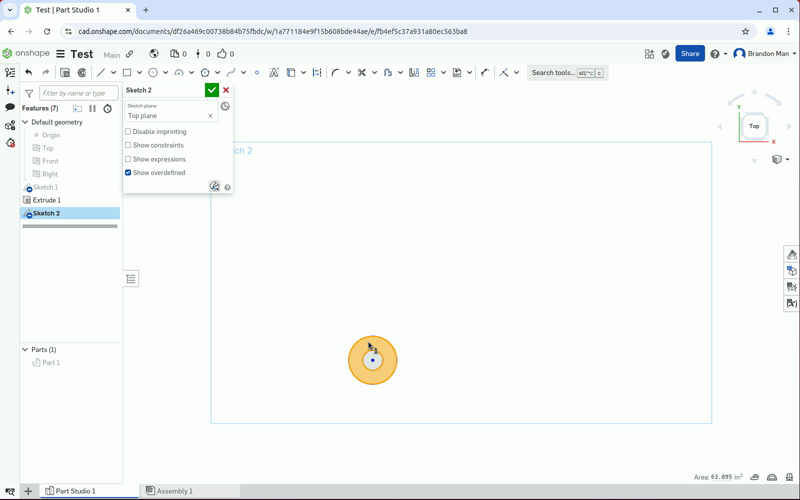
mouse_move(73, 352)
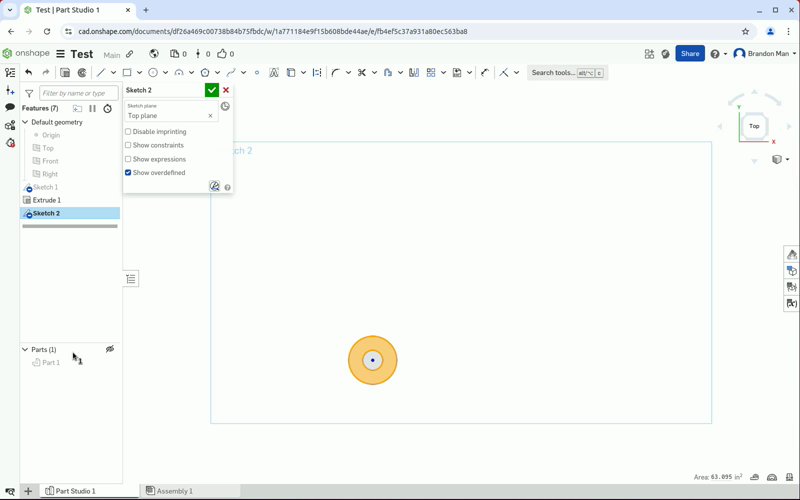
key(shift+y)
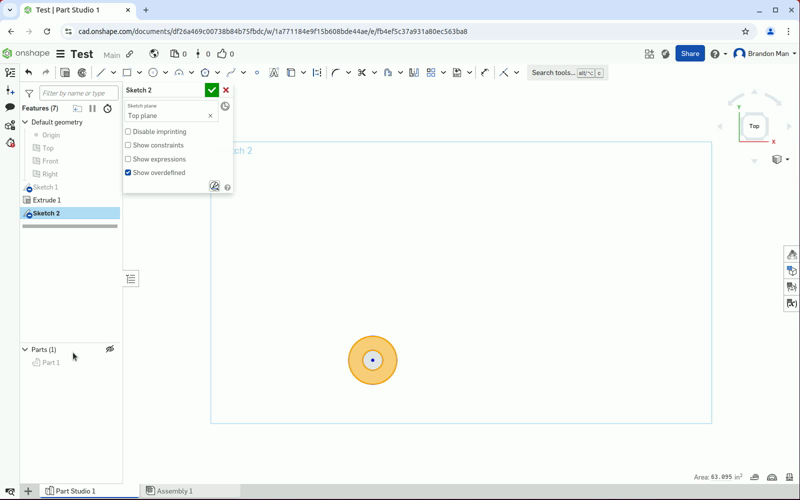
key(shift+e)
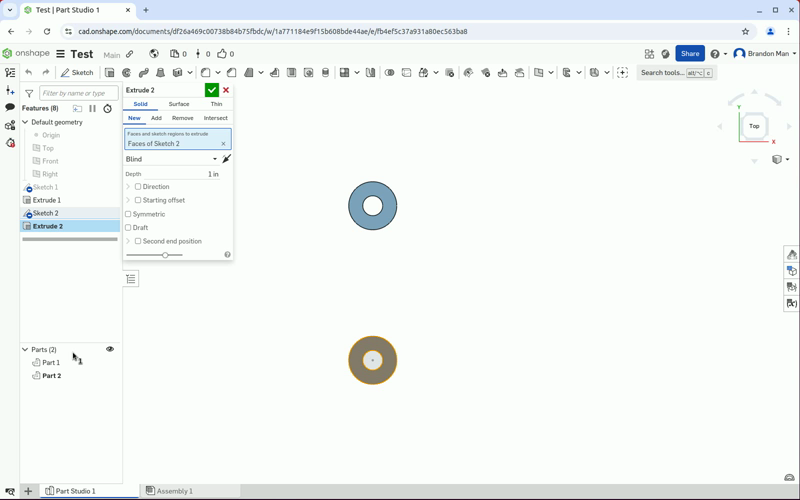
mouse_move(143, 106)
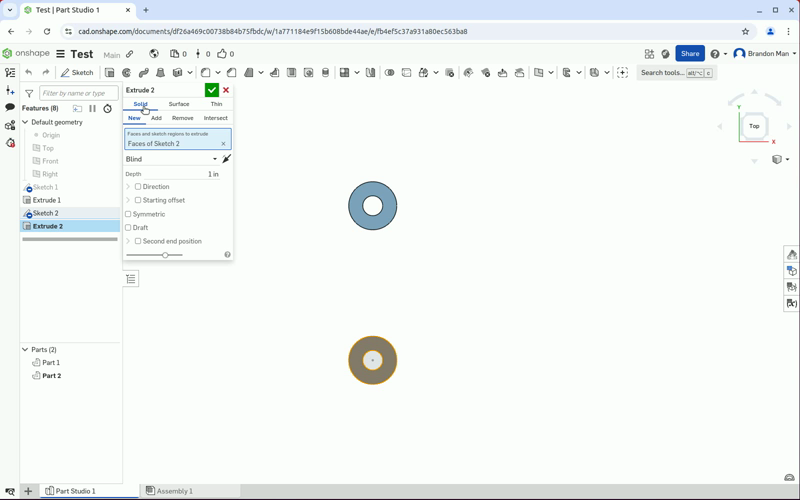
click(143, 106)
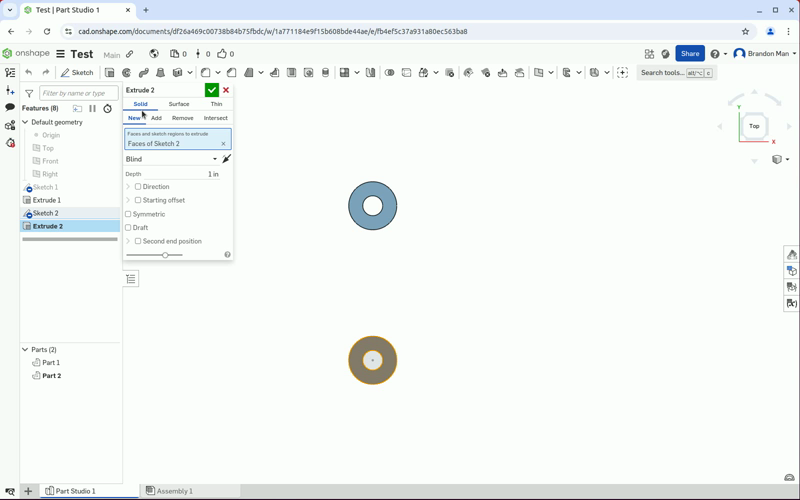
mouse_move(137, 120)
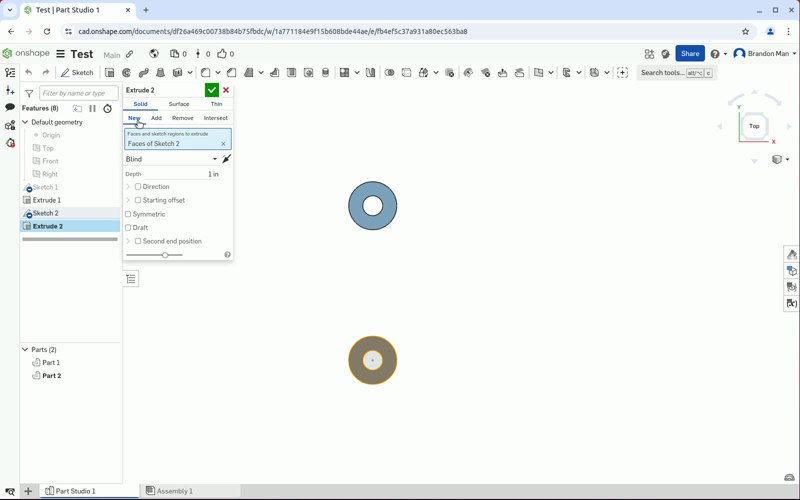
click(137, 120)
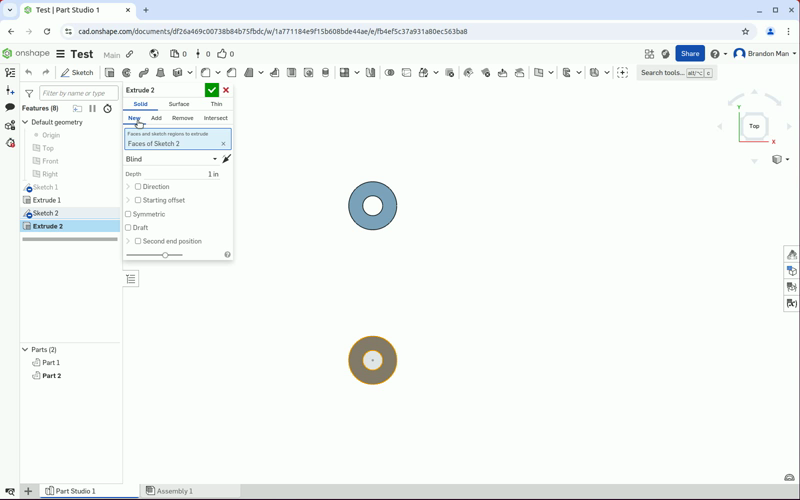
key(tab, 4)
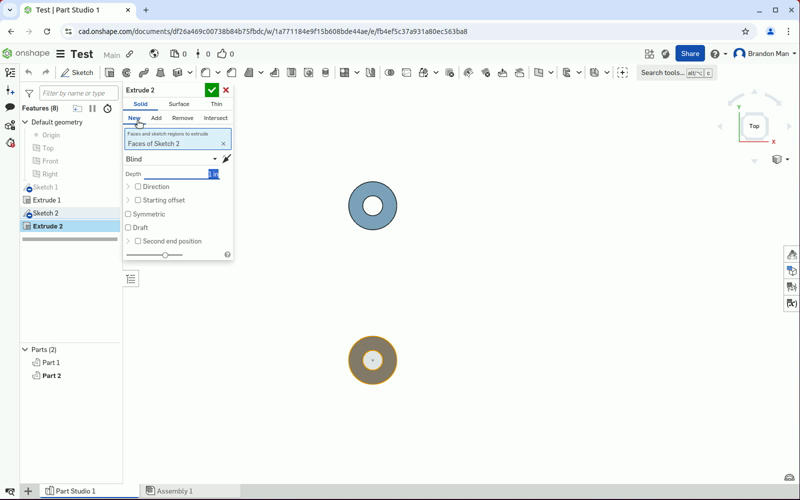
text(0.963)
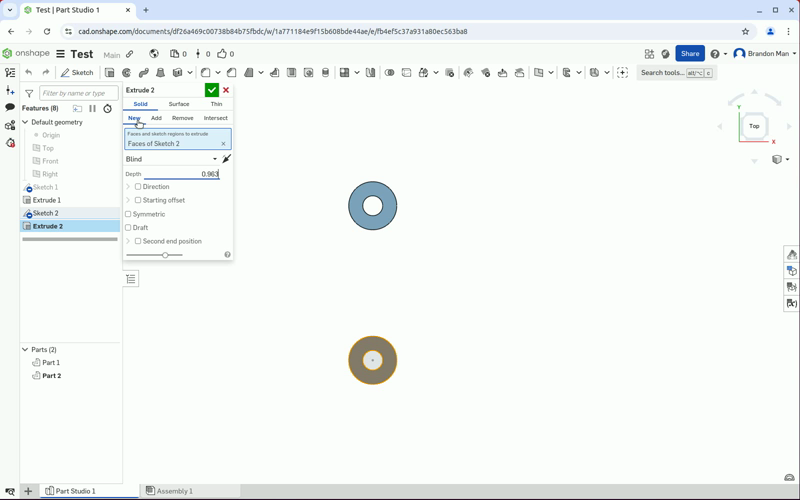
key(enter)
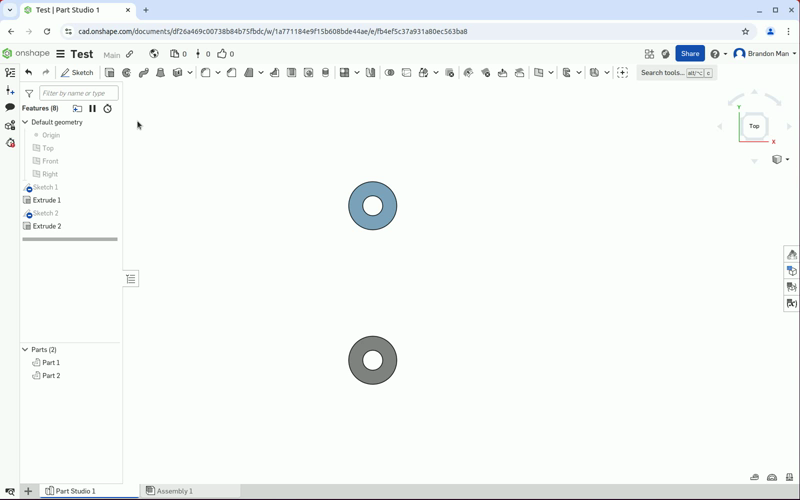
key(shift+h)
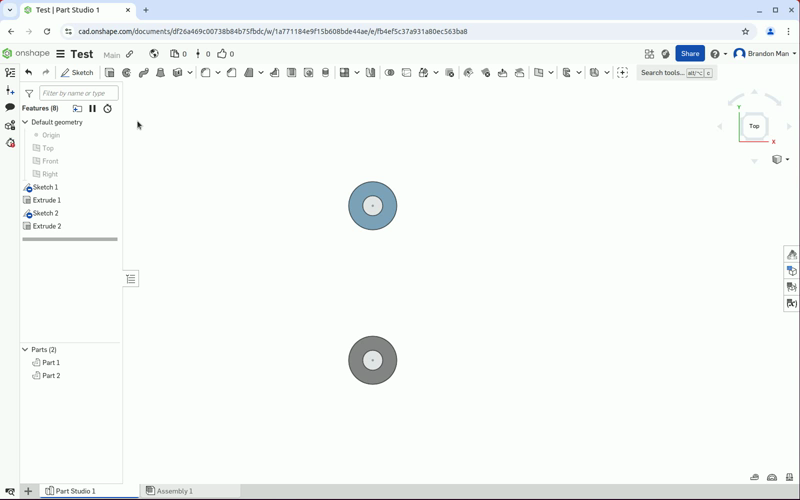
key(shift+h)
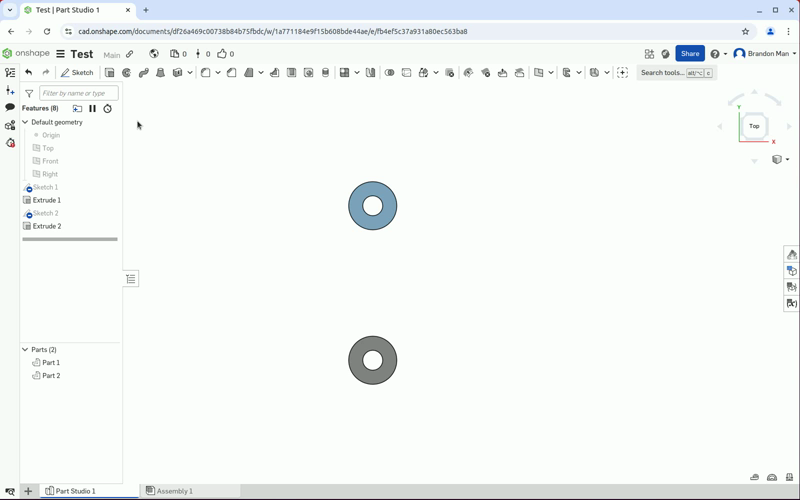
mouse_move(73, 189)
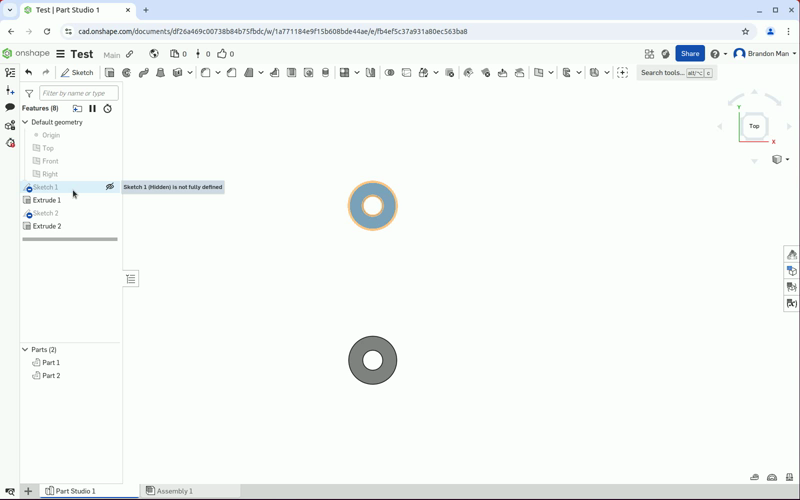
click(73, 189)
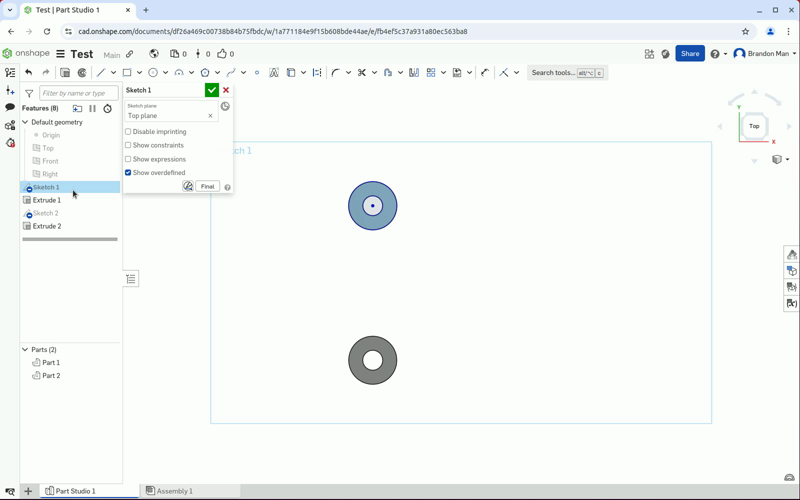
mouse_move(229, 92)
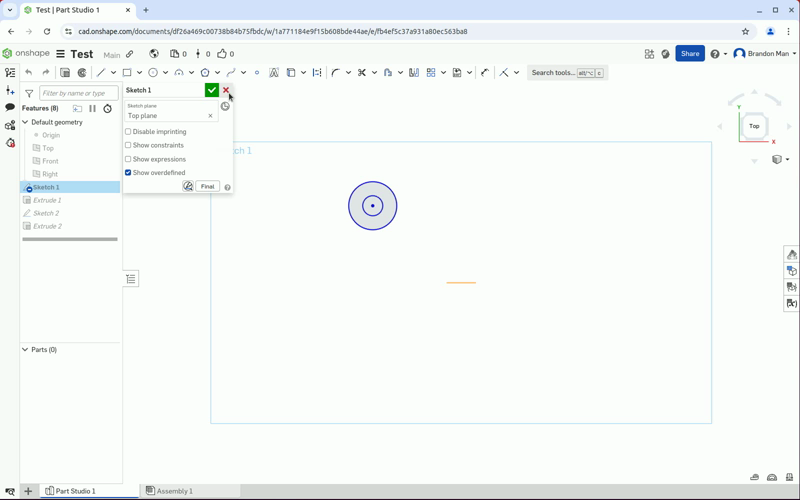
click(229, 92)
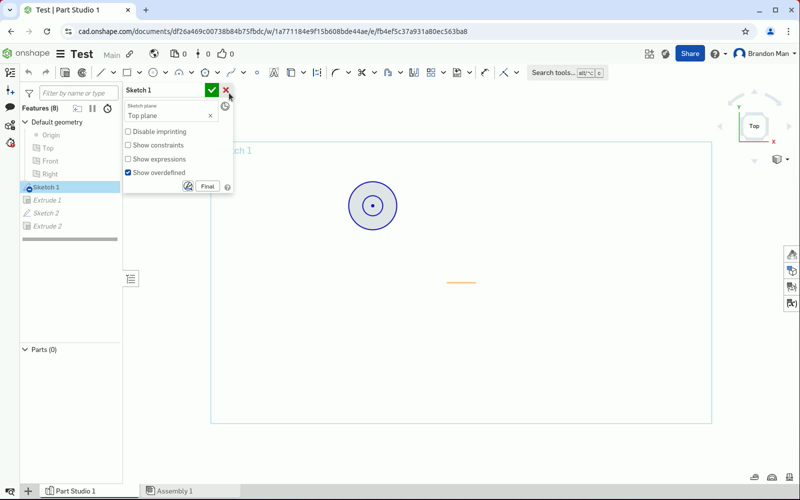
key(shift+s)
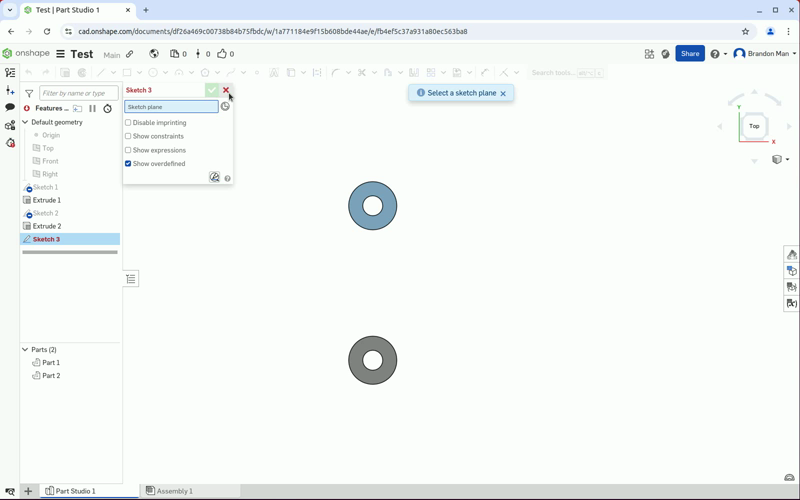
mouse_move(73, 150)
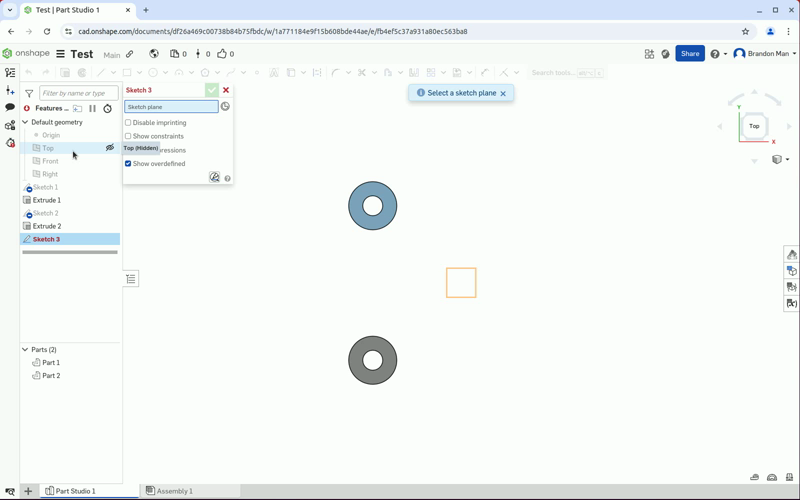
click(73, 150)
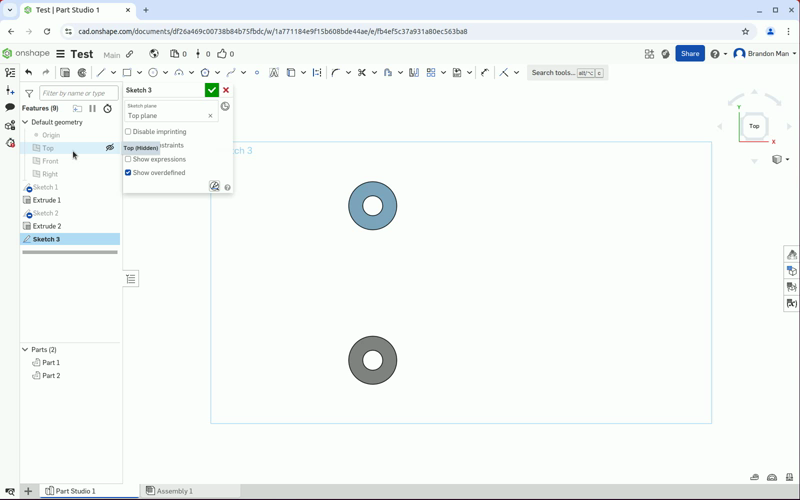
mouse_move(73, 352)
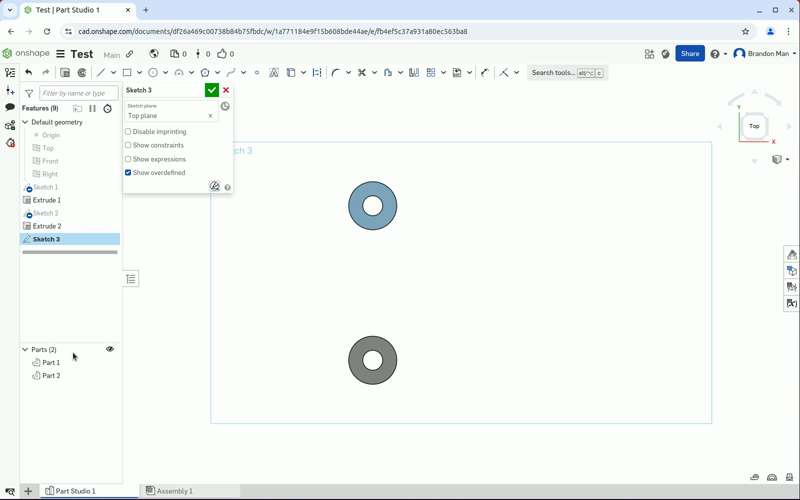
key(y)
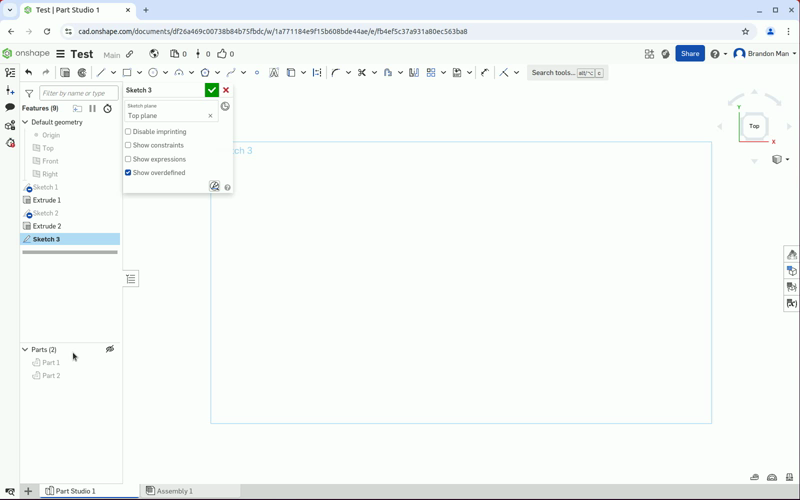
key(c)
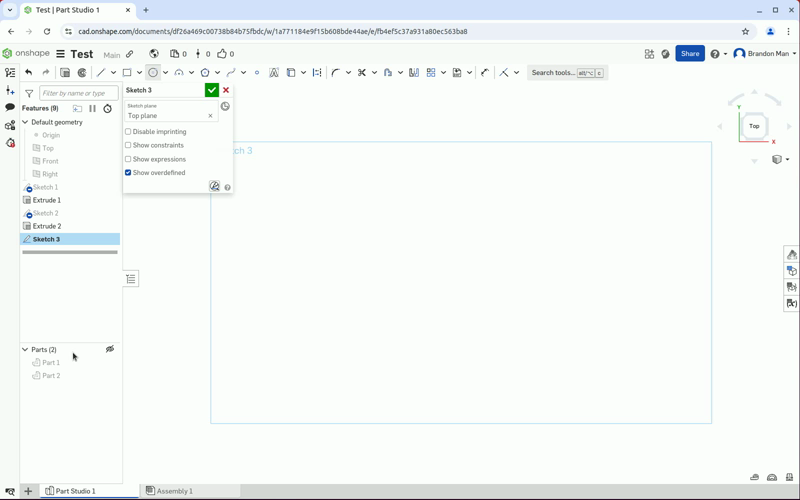
key_down(shift)
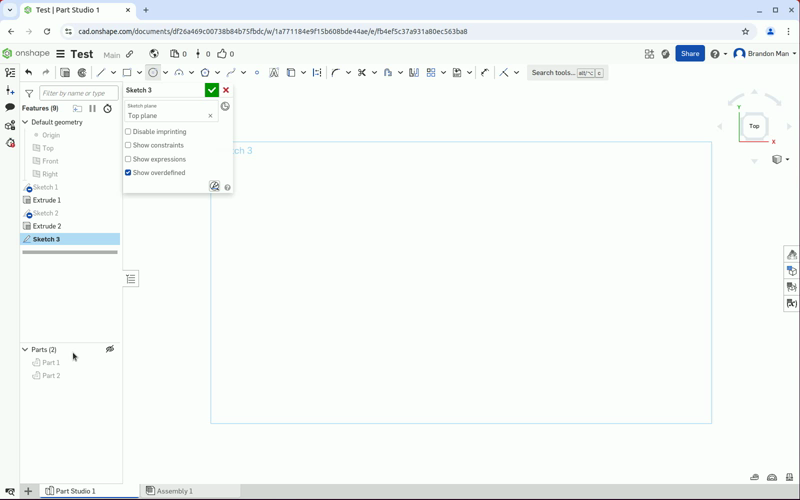
mouse_move(549, 360)
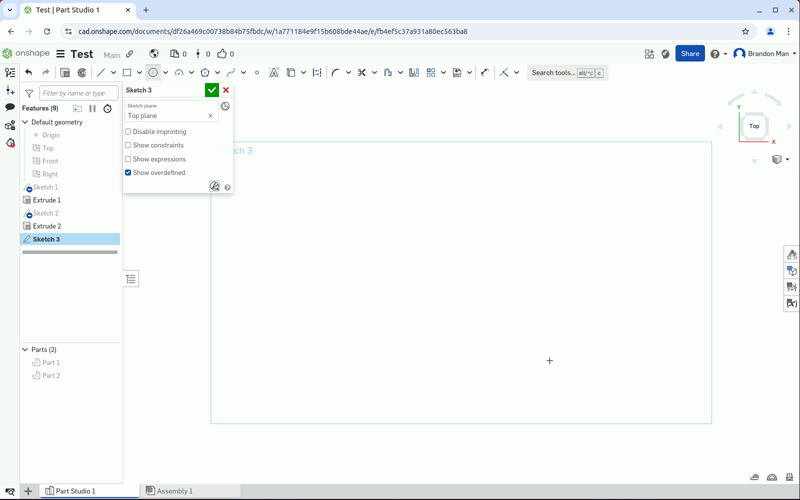
click(549, 360)
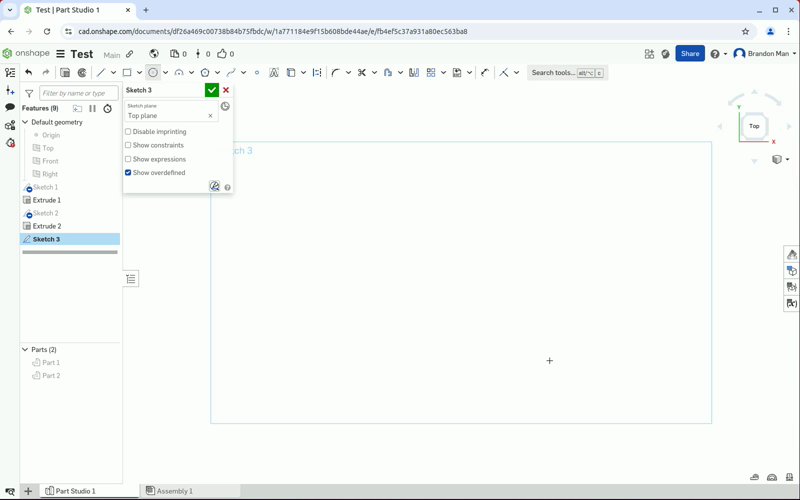
key_up(shift)
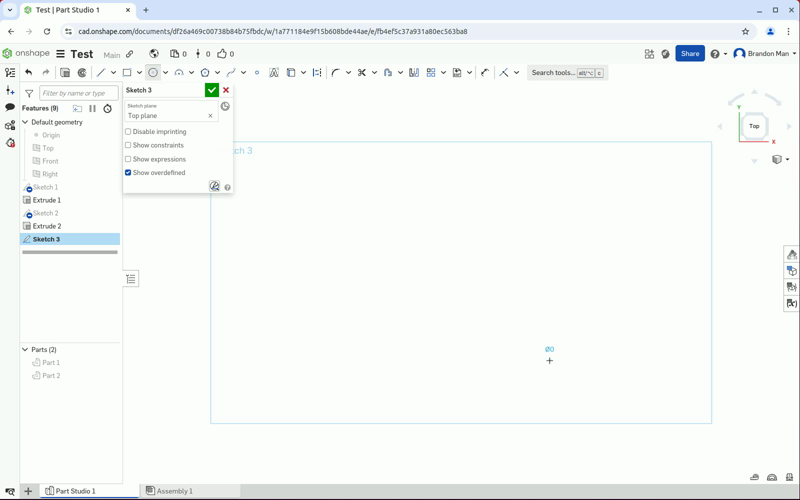
mouse_move(573, 360)
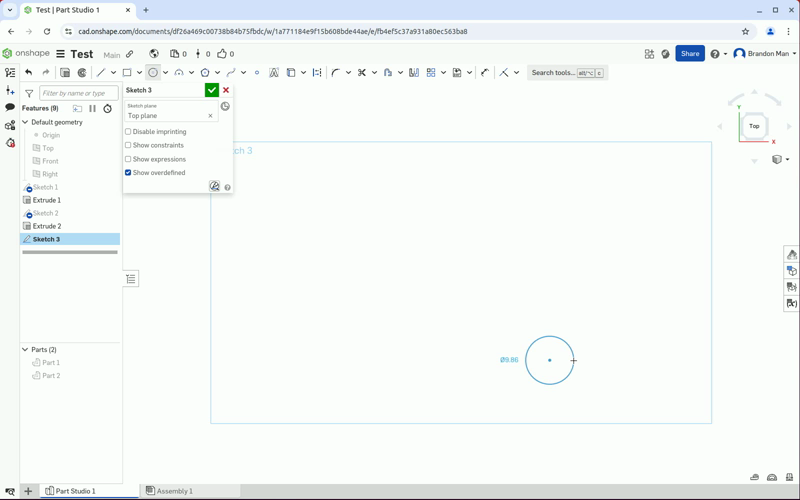
click(573, 360)
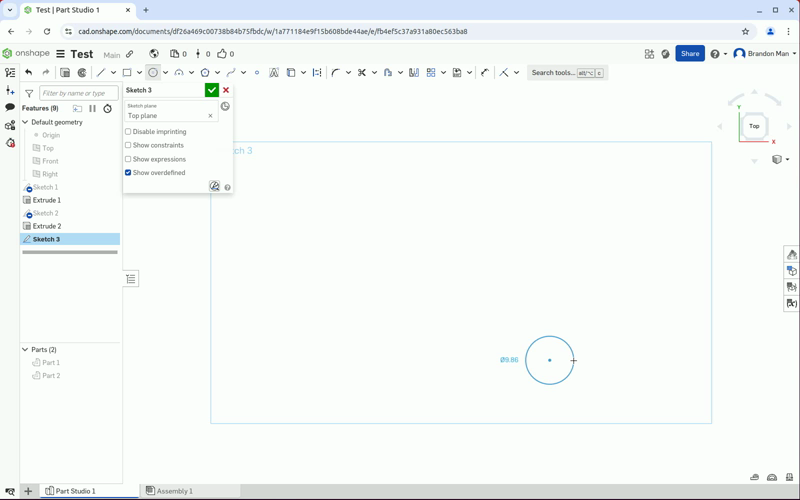
key(esc)
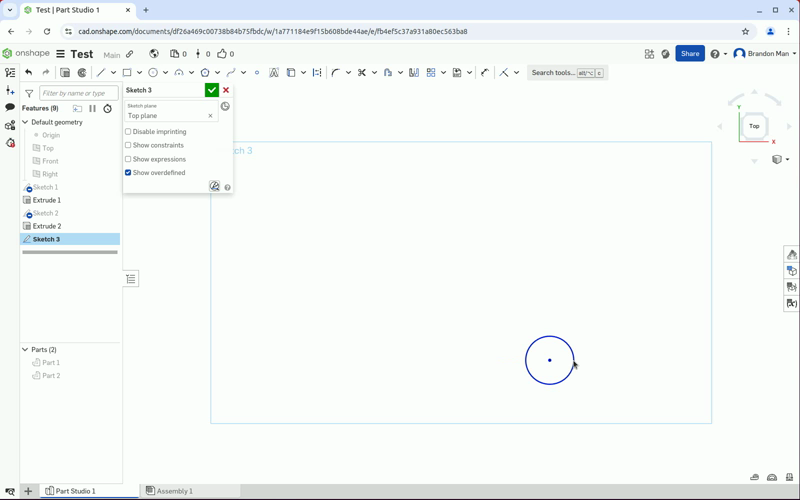
key(c)
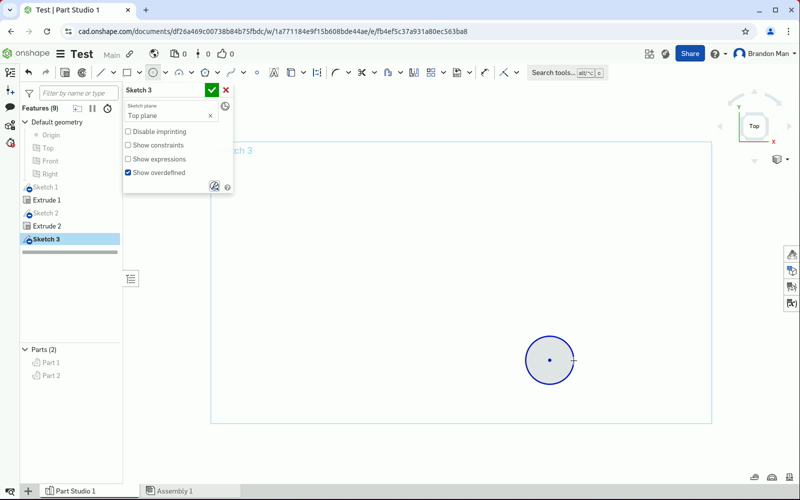
key_down(shift)
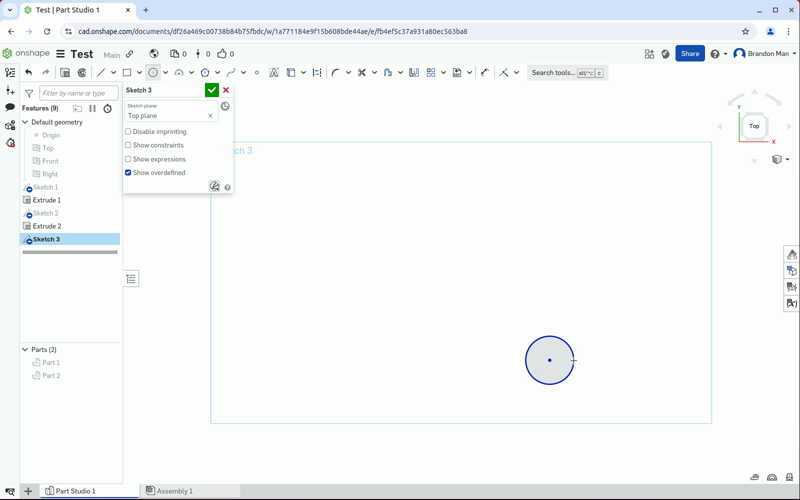
mouse_move(549, 360)
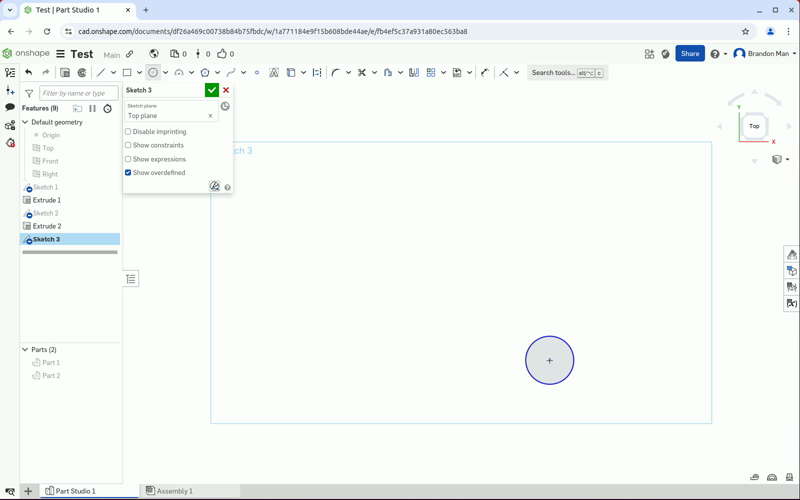
click(549, 360)
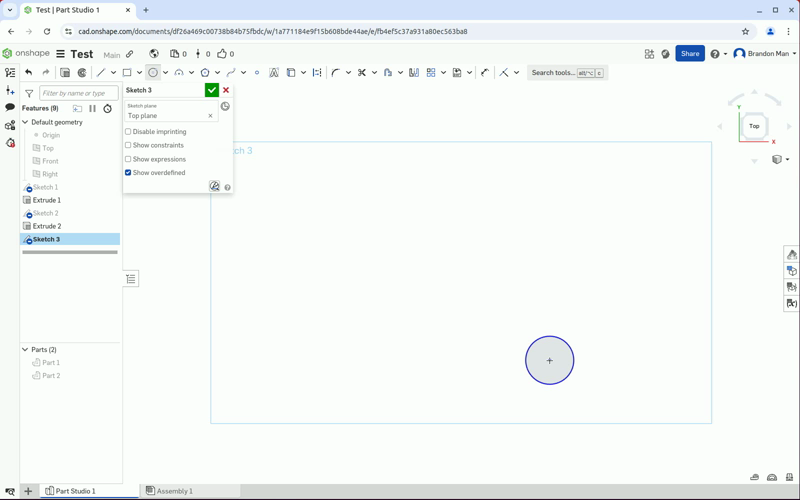
key_up(shift)
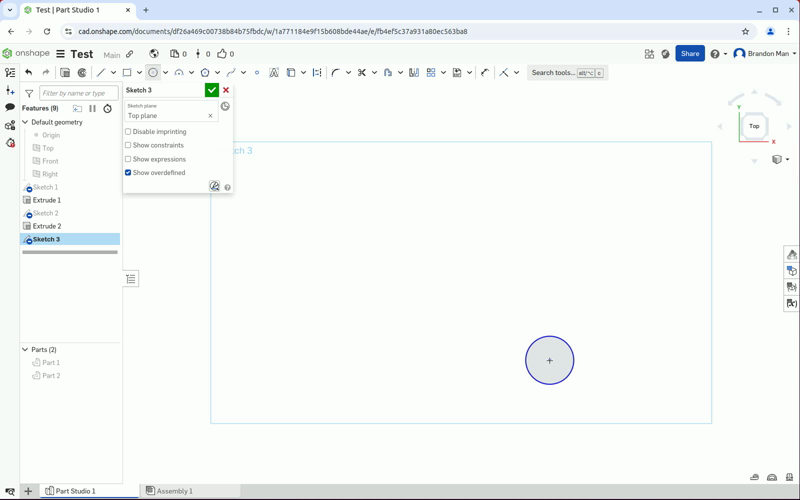
mouse_move(559, 360)
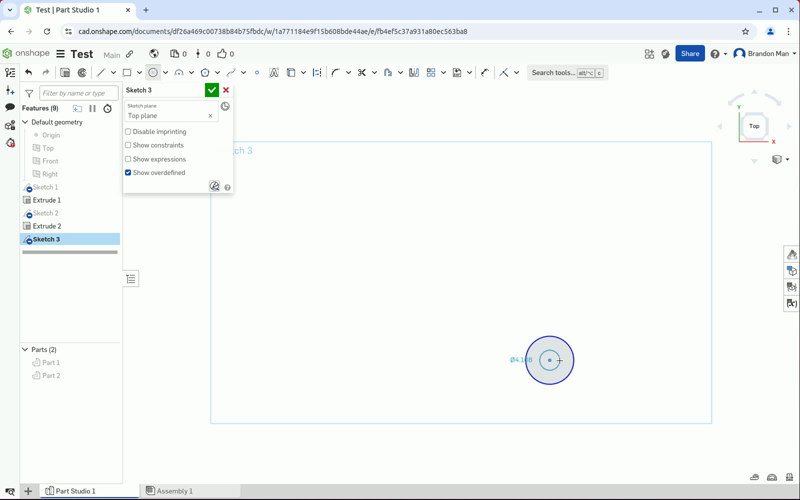
click(559, 360)
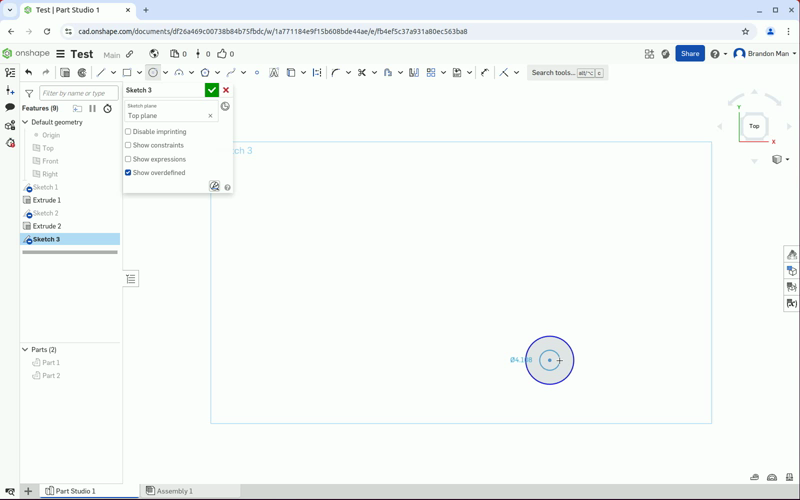
key(esc)
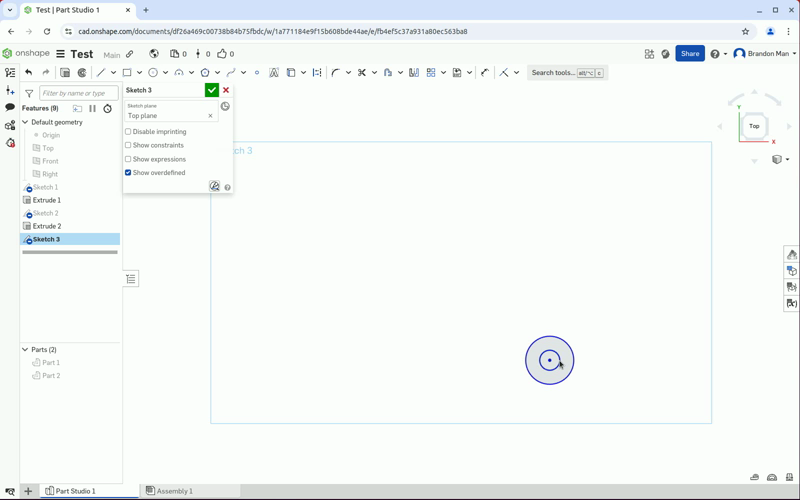
mouse_move(571, 363)
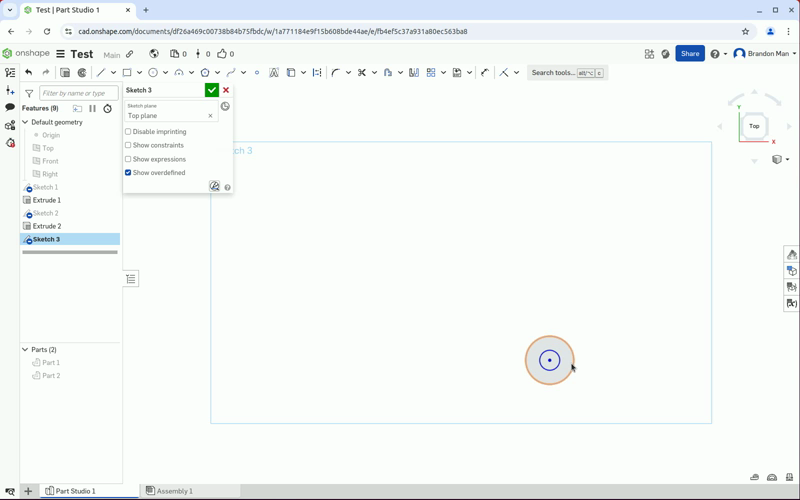
scroll(6)
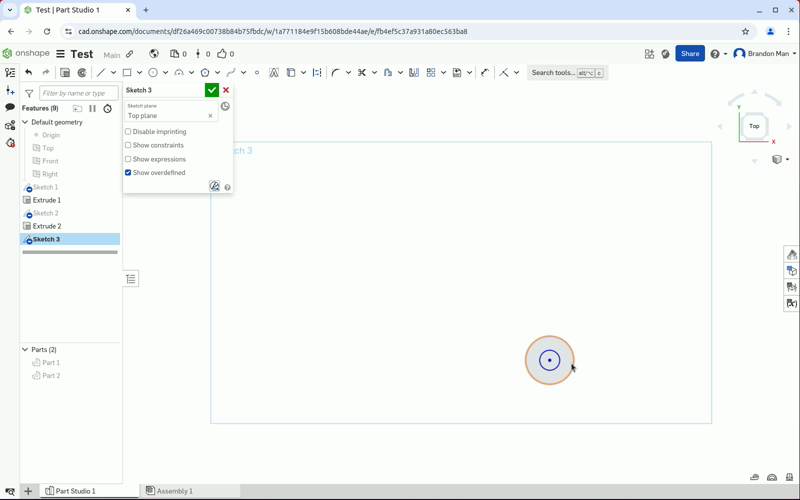
scroll(6)
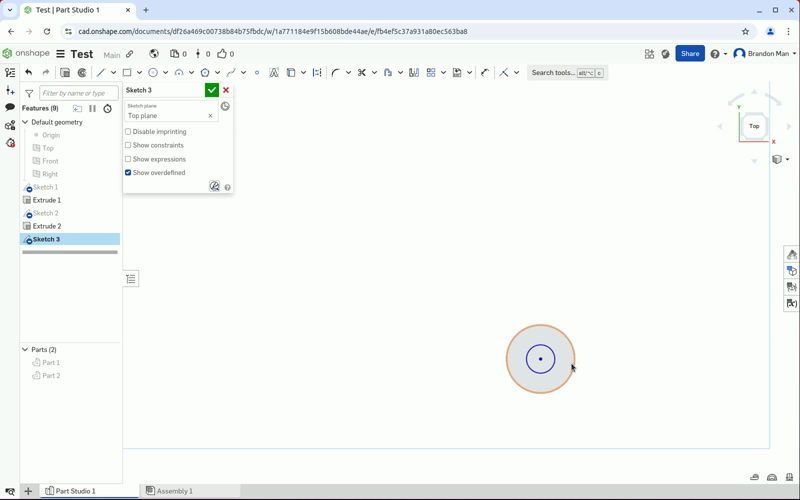
scroll(6)
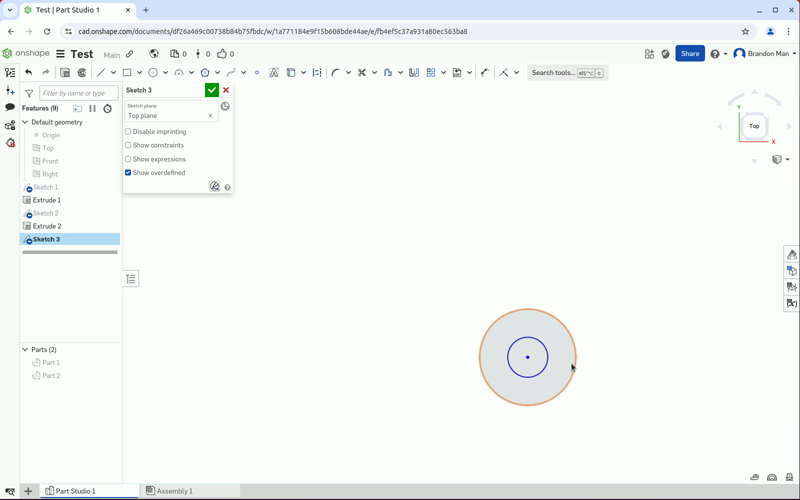
scroll(6)
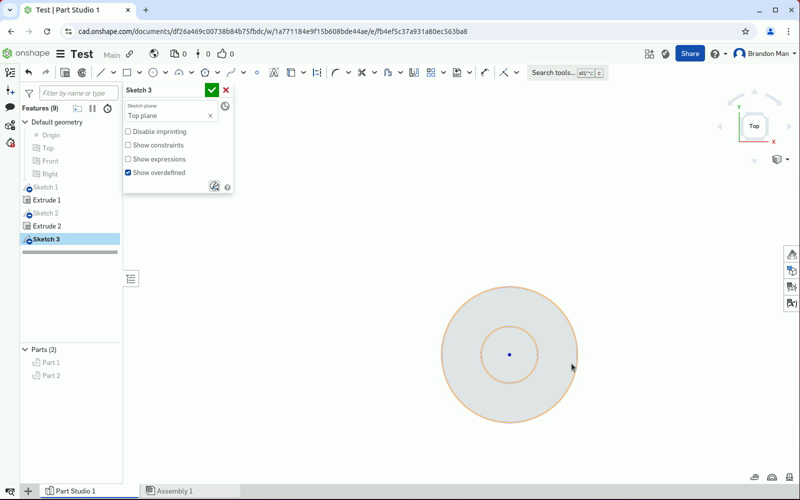
scroll(6)
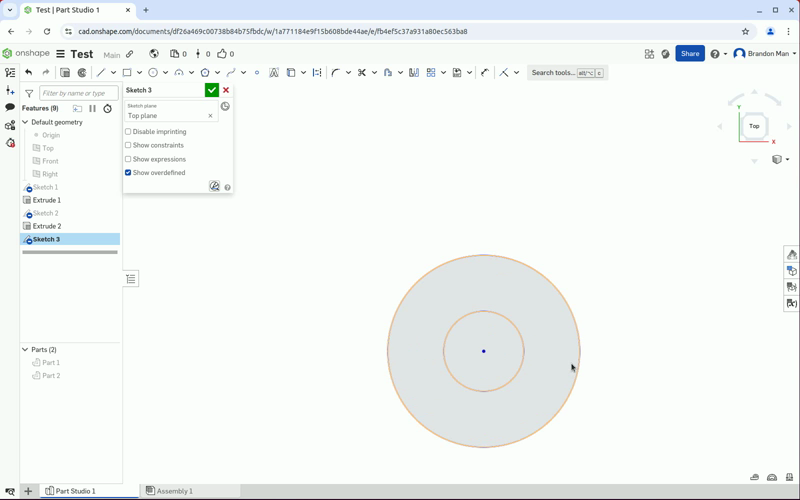
scroll(6)
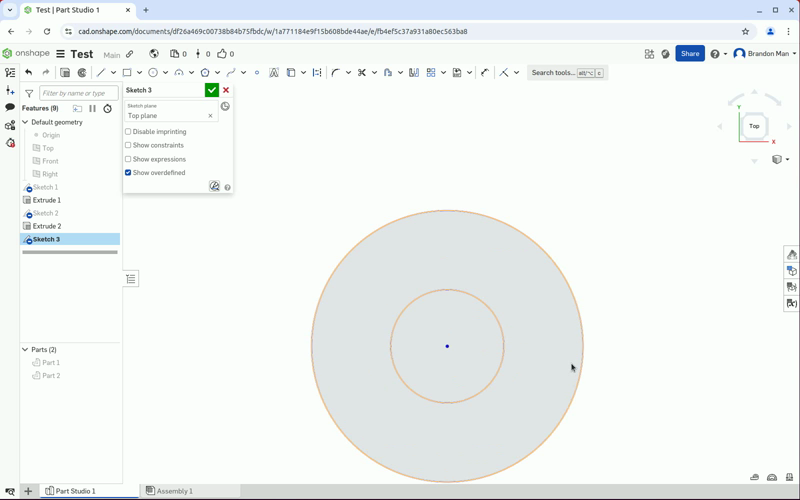
scroll(6)
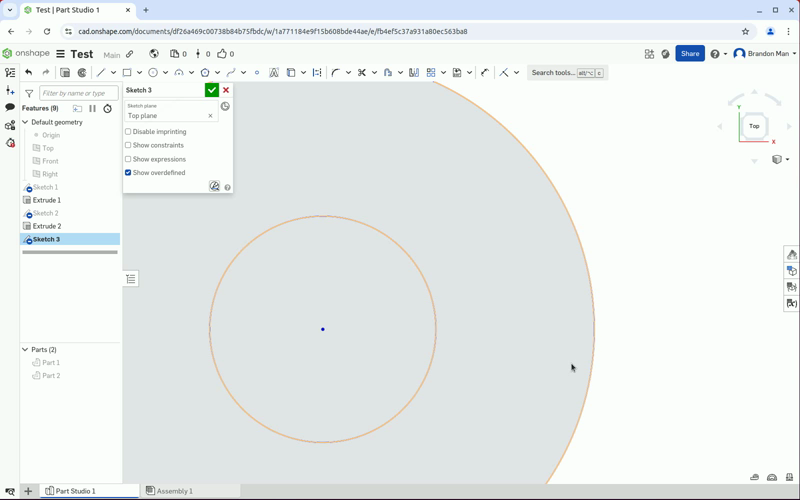
click(571, 363)
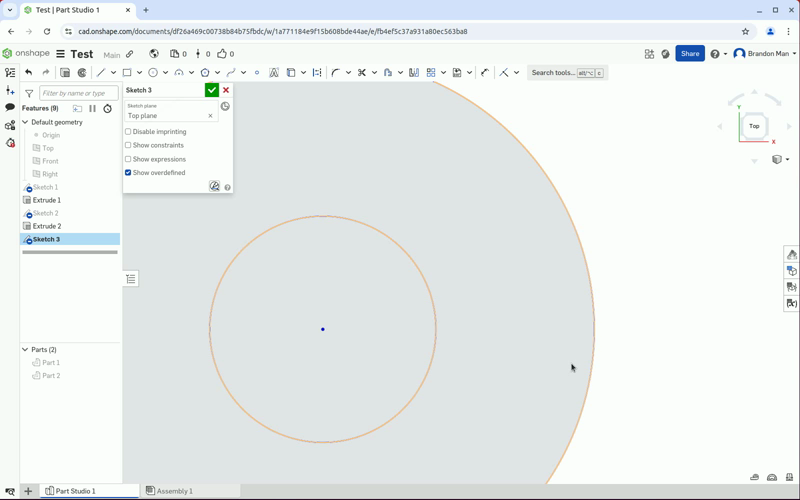
scroll(-6)
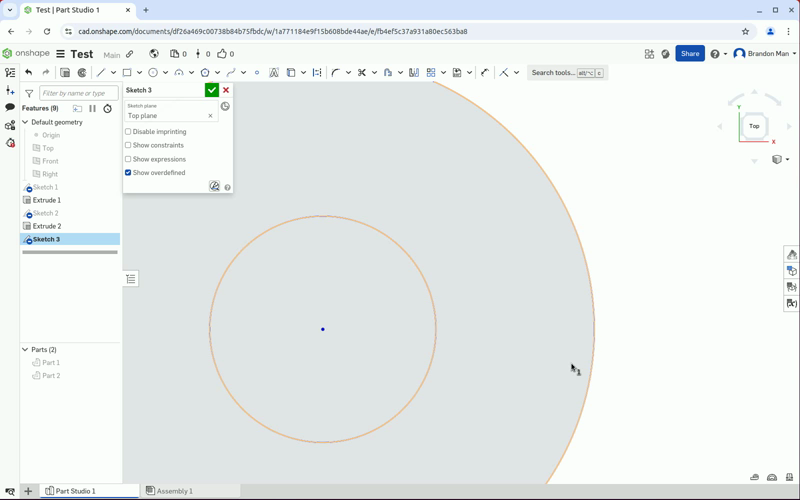
scroll(-6)
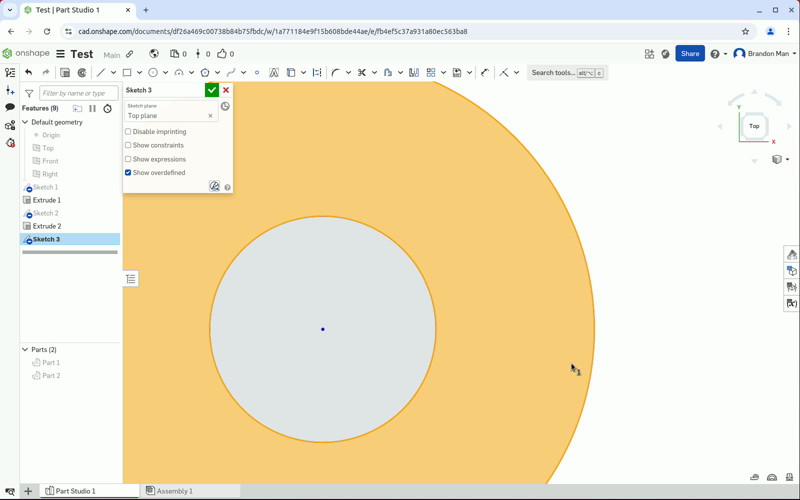
scroll(-6)
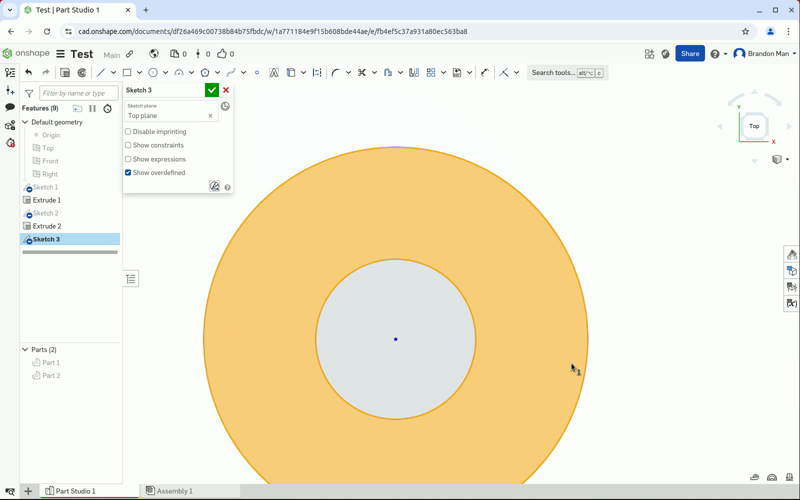
scroll(-6)
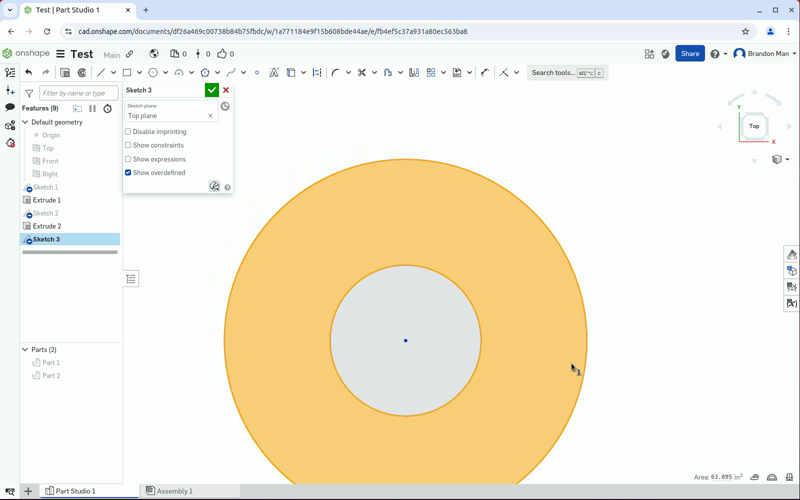
scroll(-6)
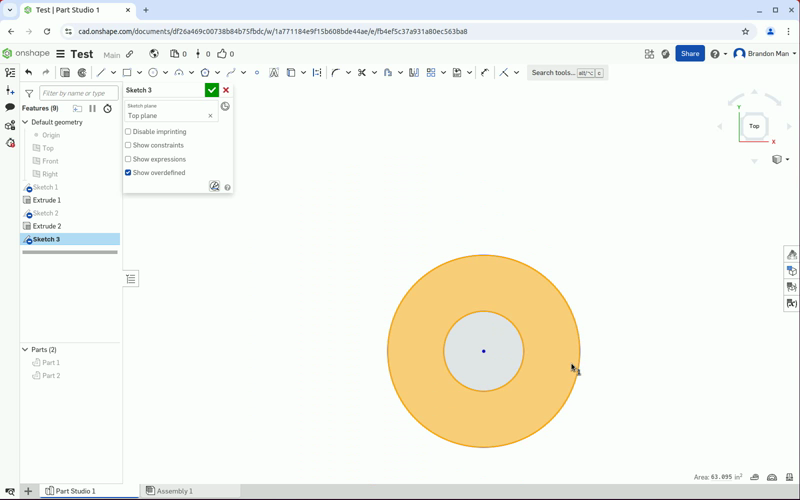
scroll(-6)
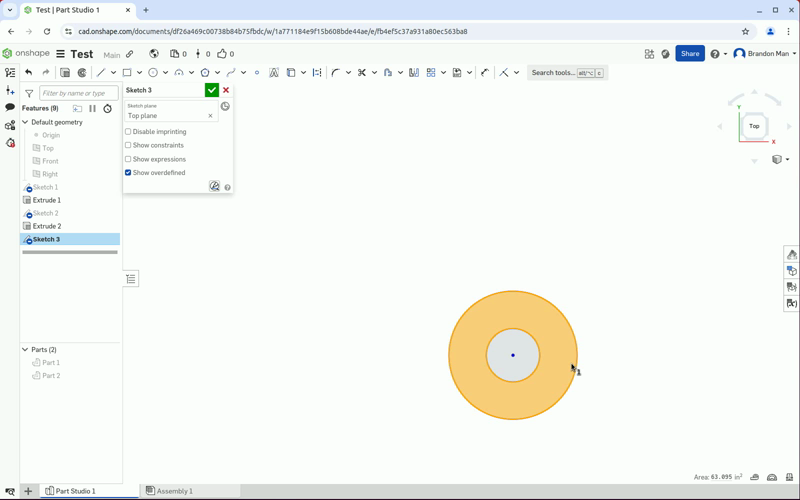
scroll(-6)
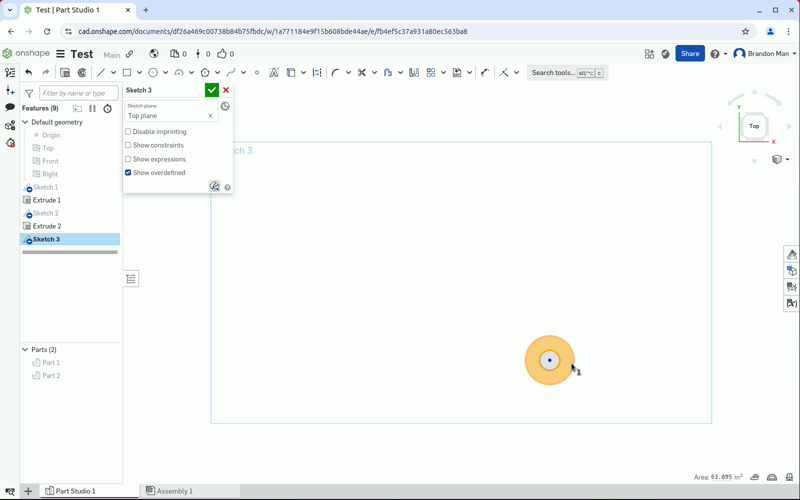
mouse_move(73, 352)
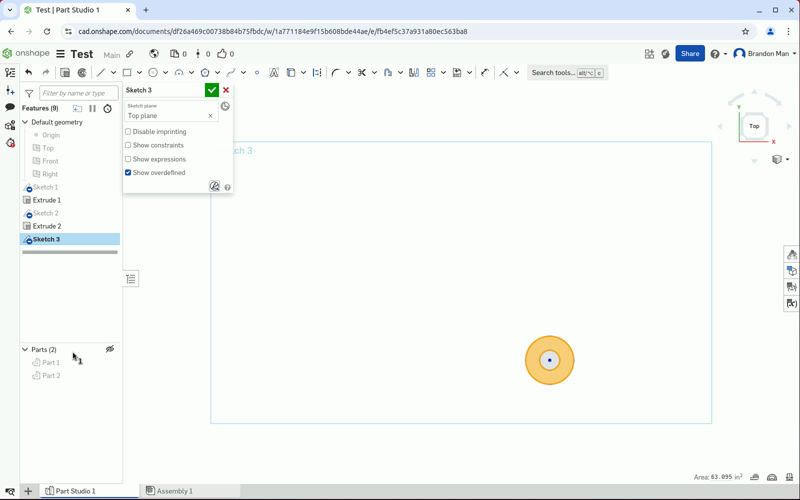
key(shift+y)
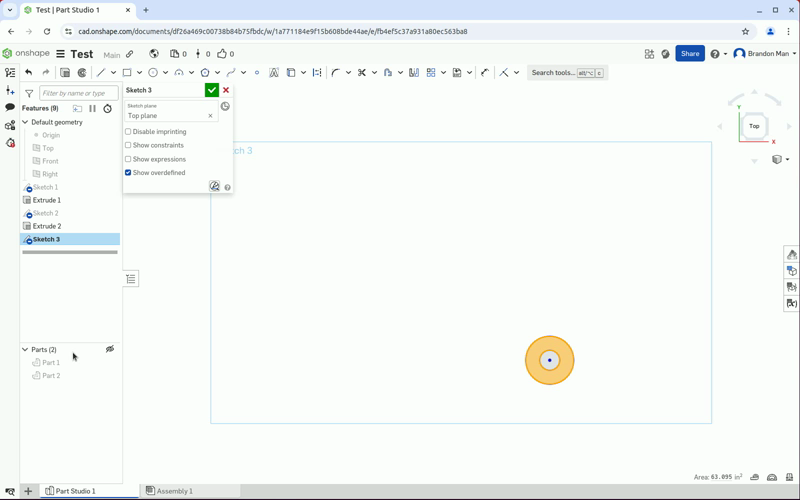
key(shift+e)
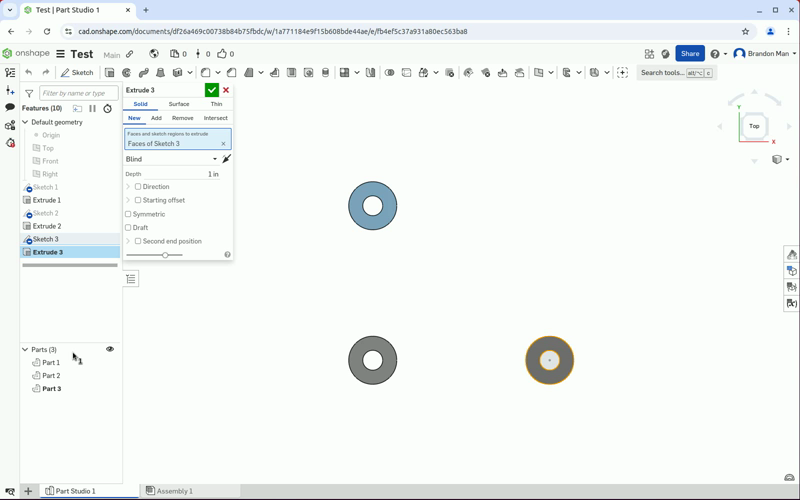
mouse_move(143, 106)
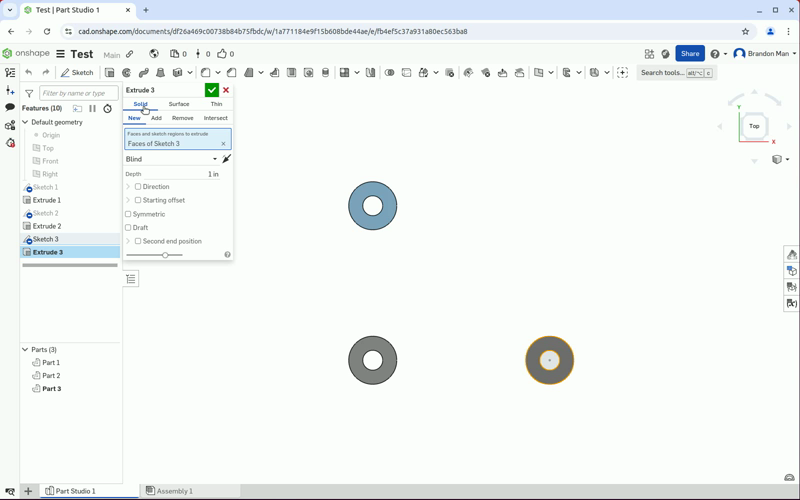
click(143, 106)
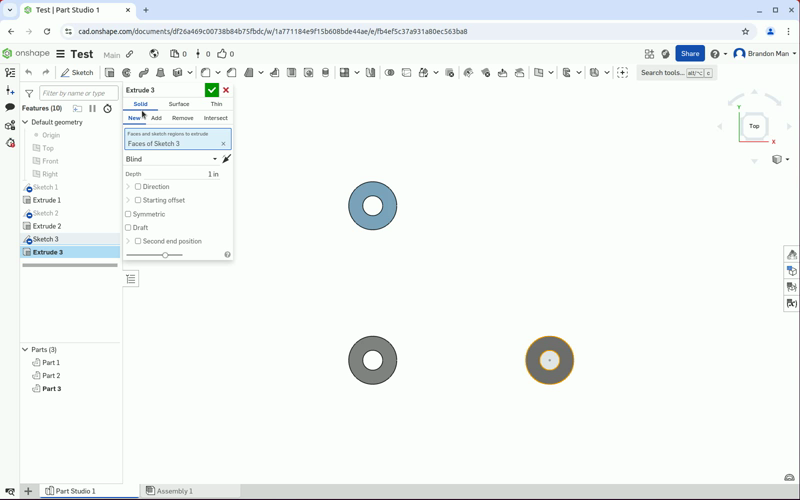
mouse_move(137, 120)
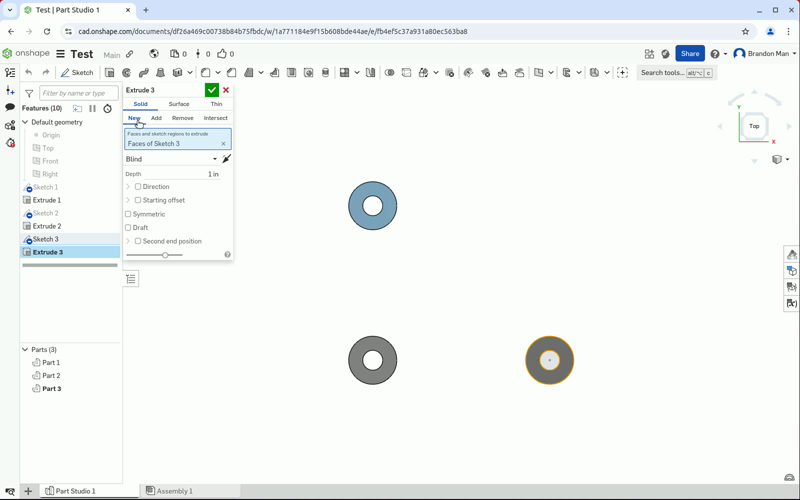
click(137, 120)
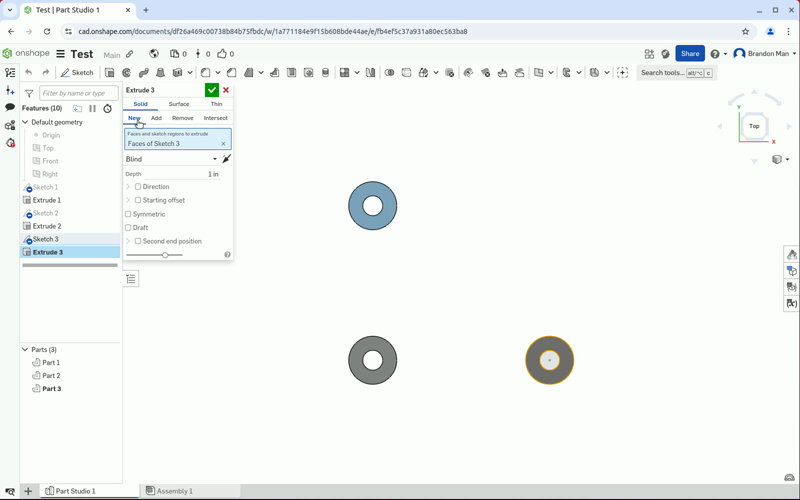
key(tab, 4)
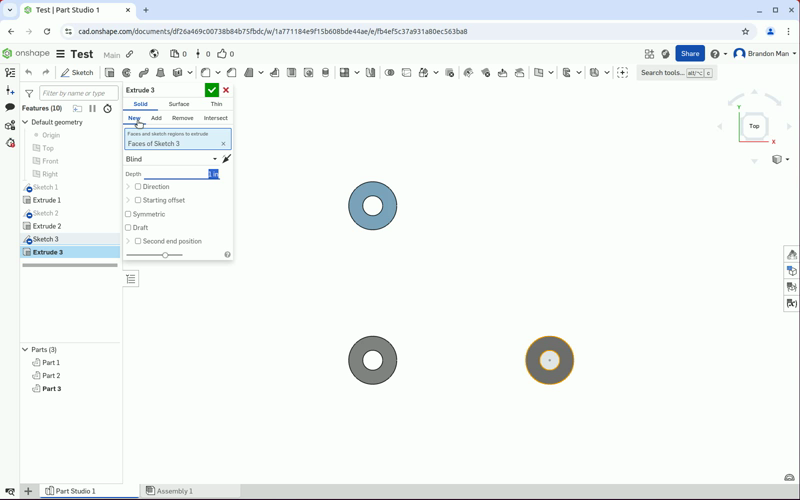
text(0.963)
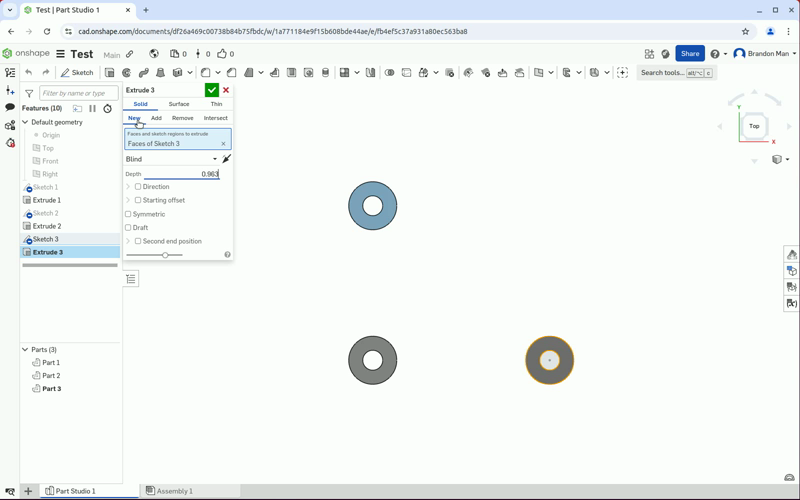
key(enter)
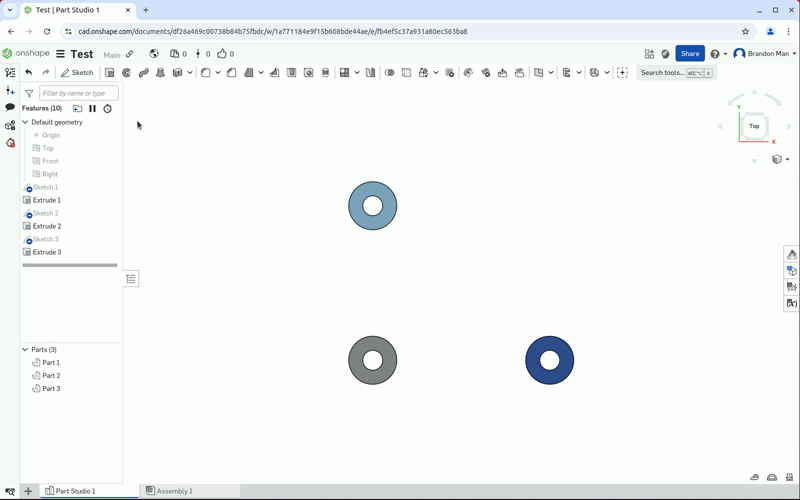
key(shift+h)
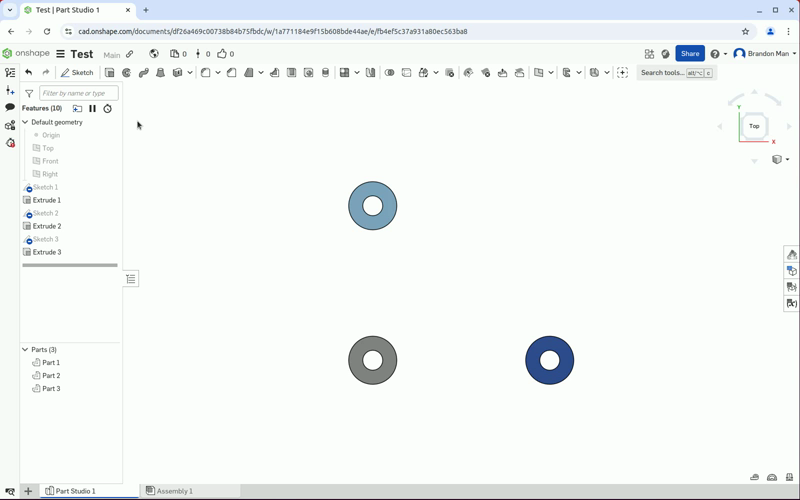
key(shift+h)
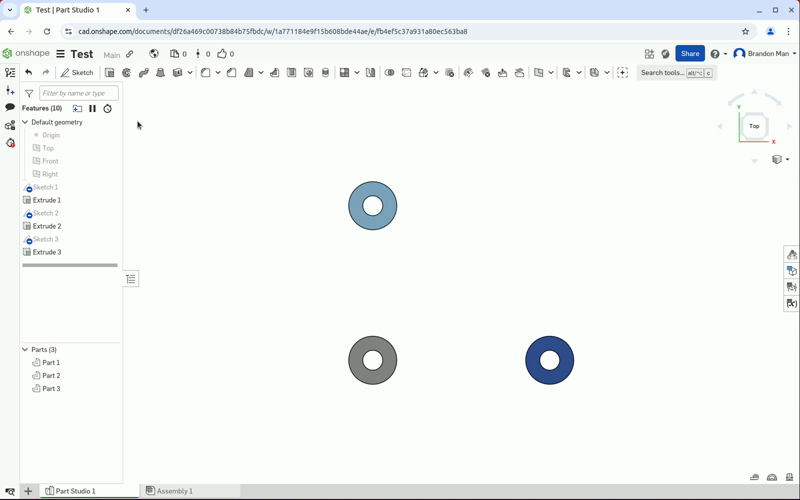
mouse_move(73, 189)
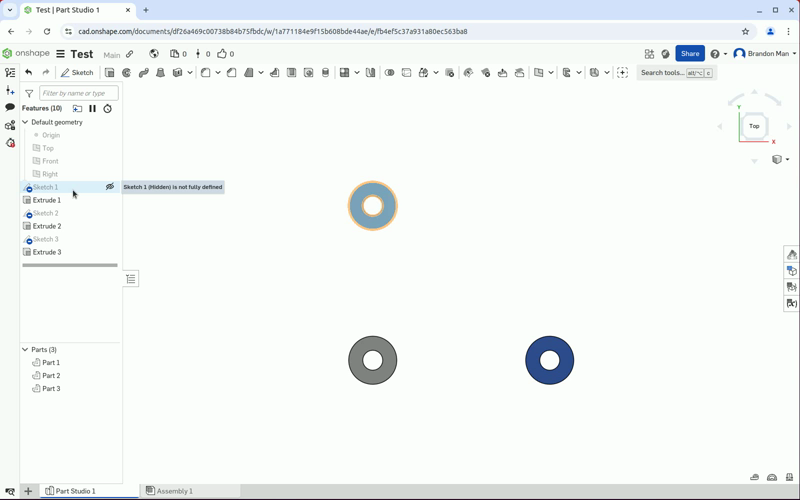
click(73, 189)
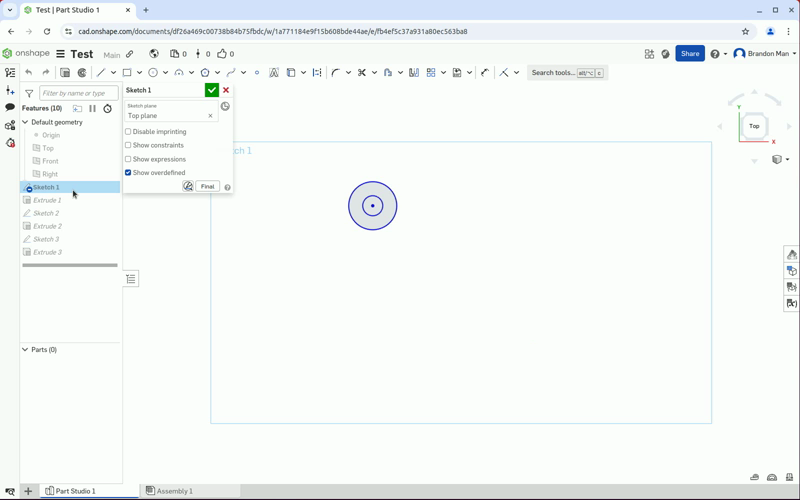
mouse_move(229, 92)
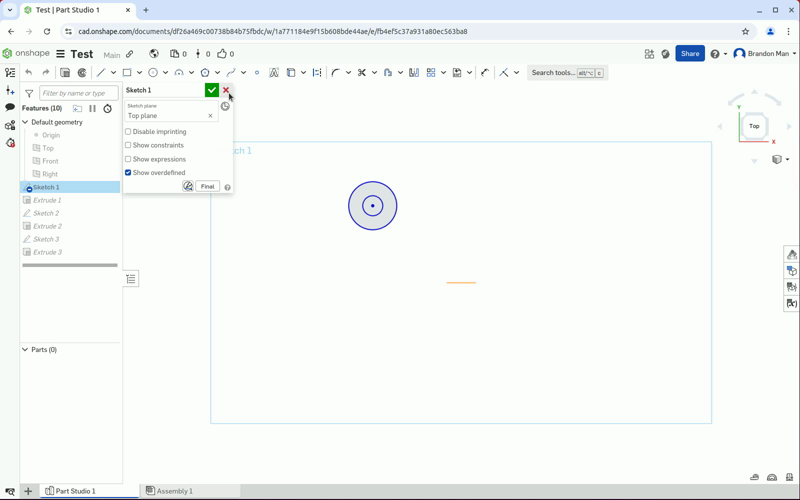
click(229, 92)
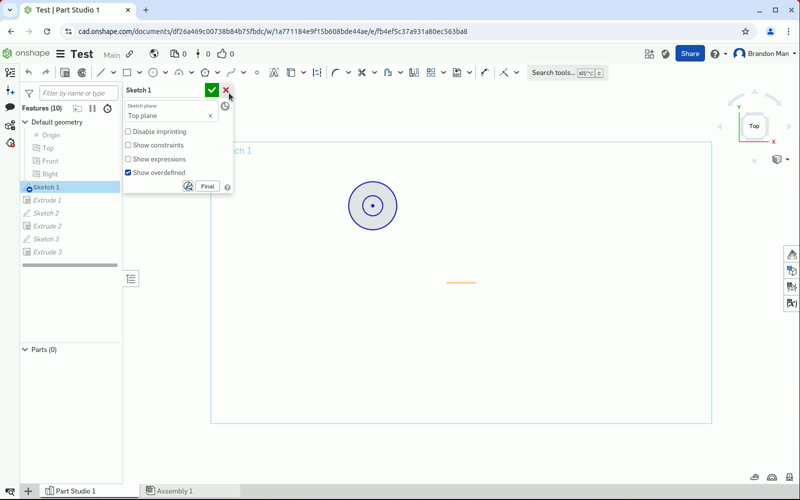
key(shift+s)
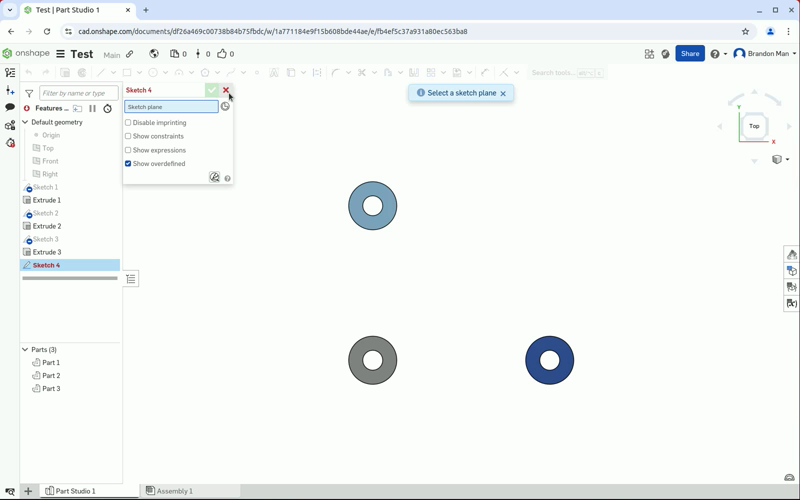
mouse_move(73, 150)
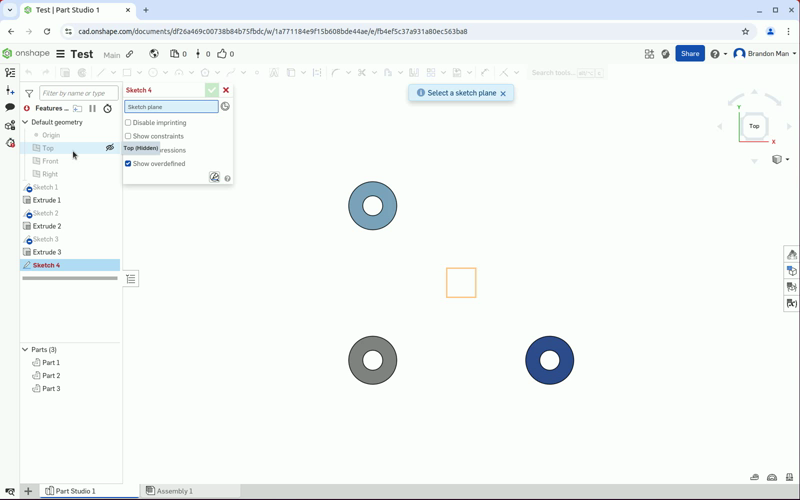
click(73, 150)
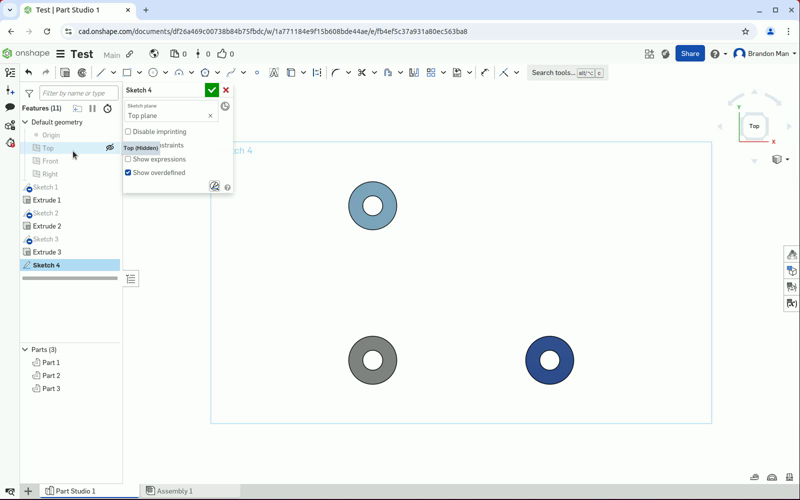
mouse_move(73, 352)
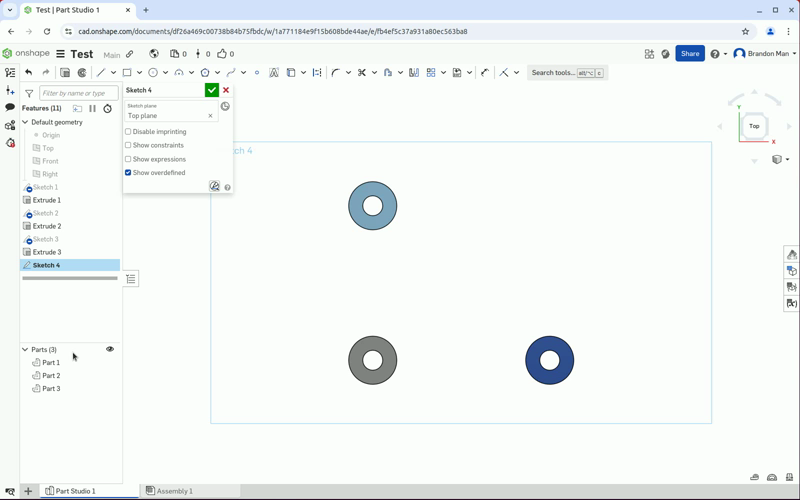
key(y)
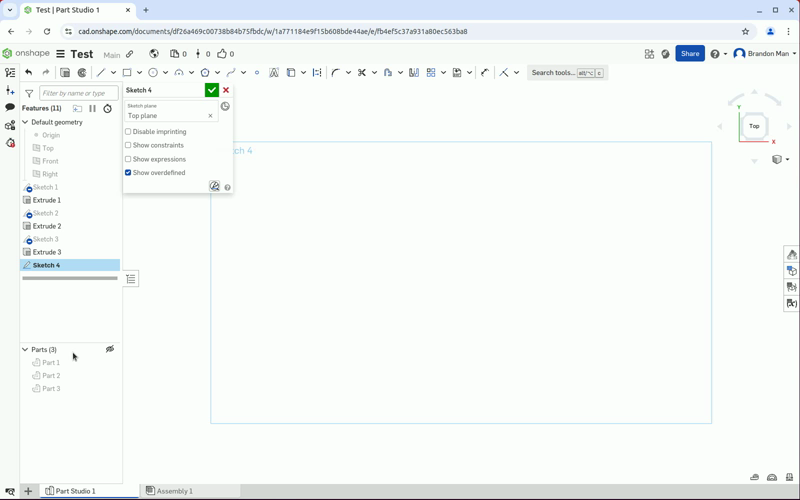
key(c)
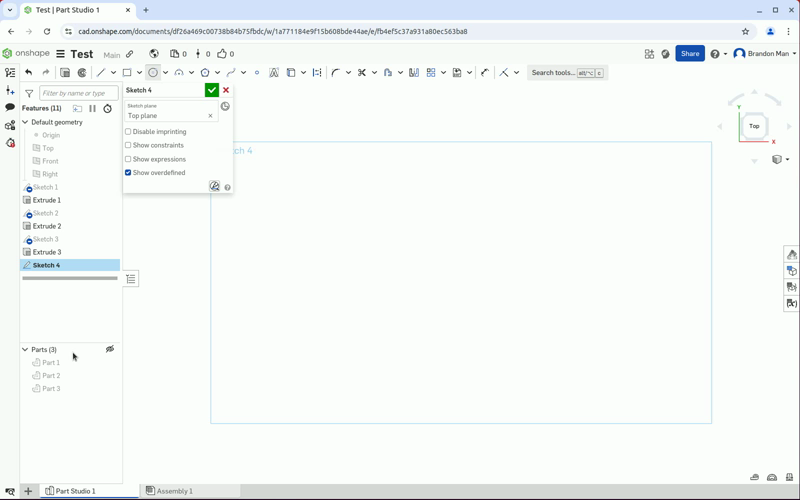
key_down(shift)
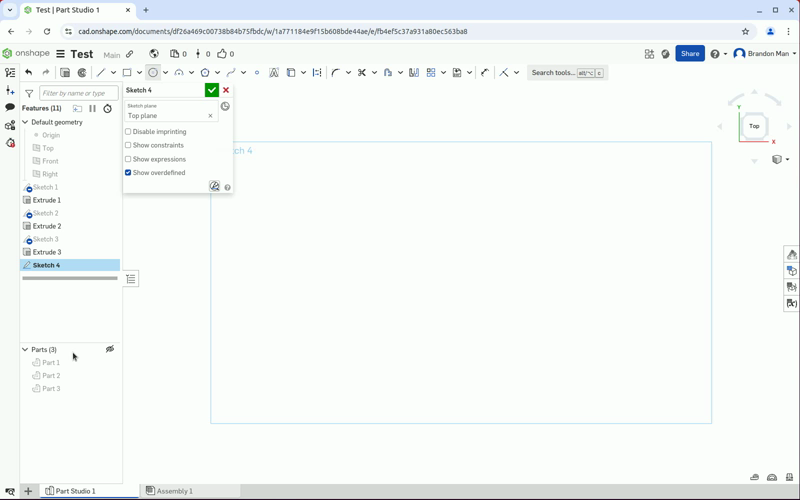
mouse_move(549, 205)
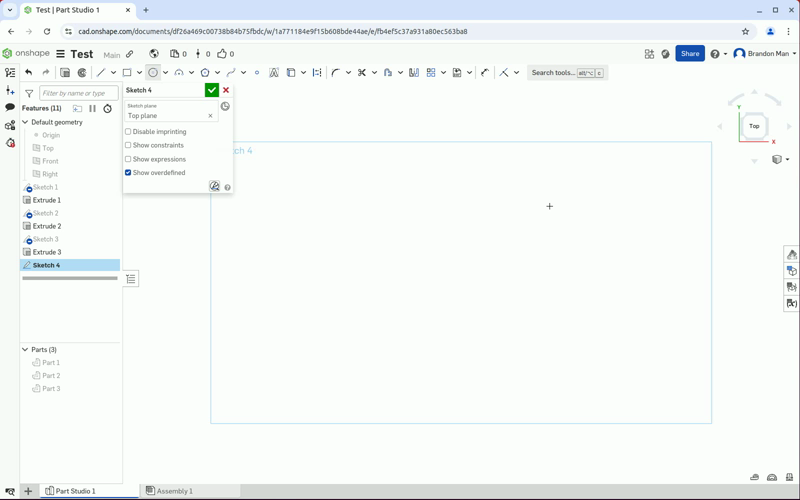
click(549, 205)
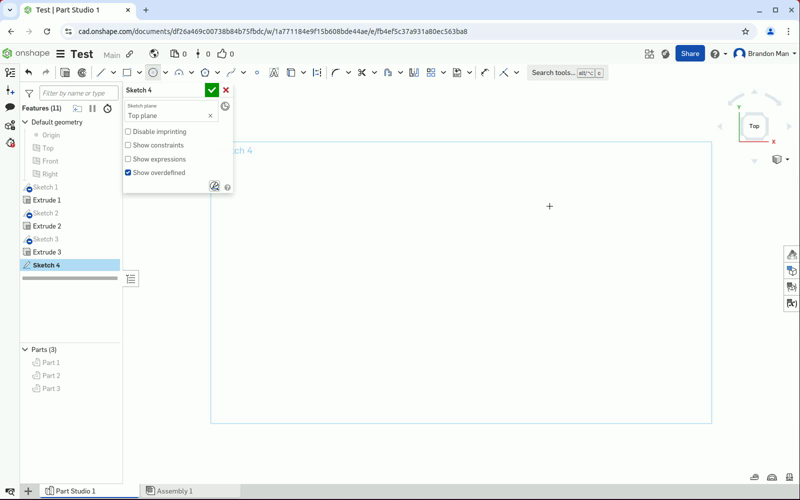
key_up(shift)
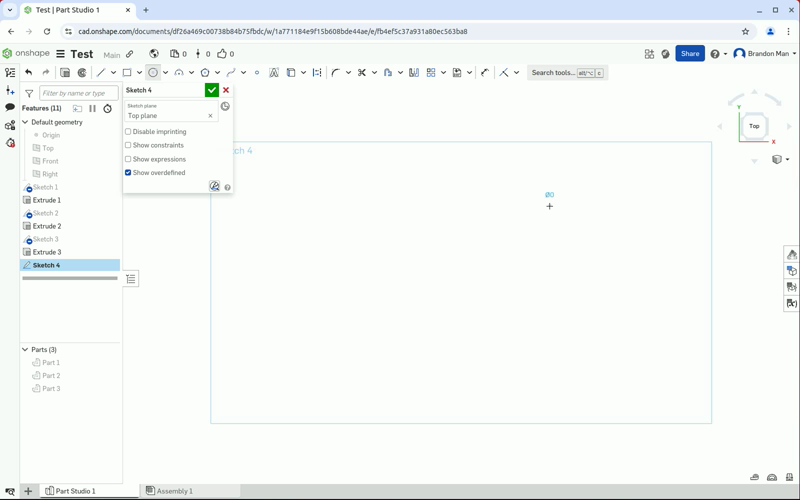
mouse_move(573, 205)
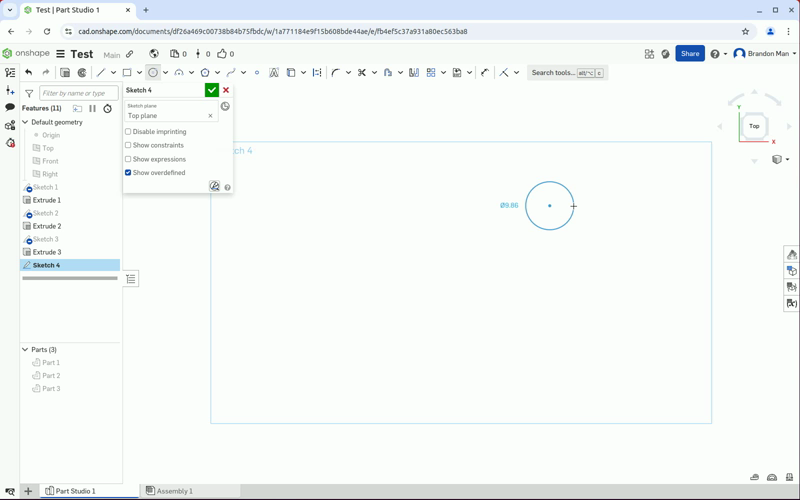
click(573, 205)
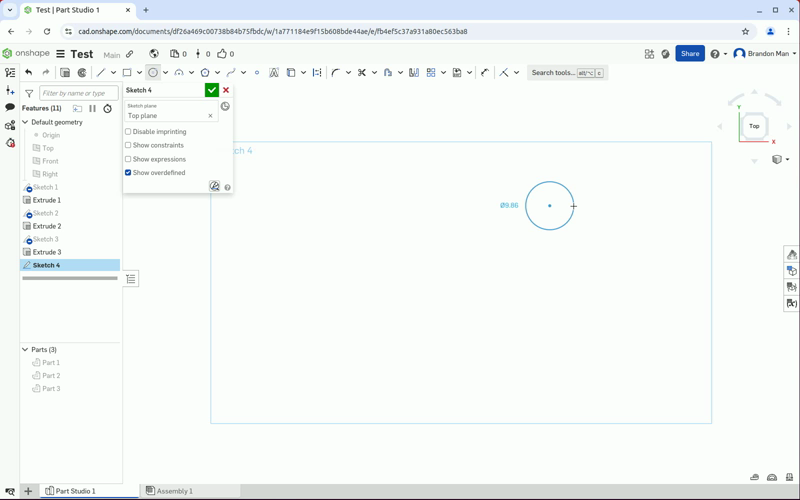
key(esc)
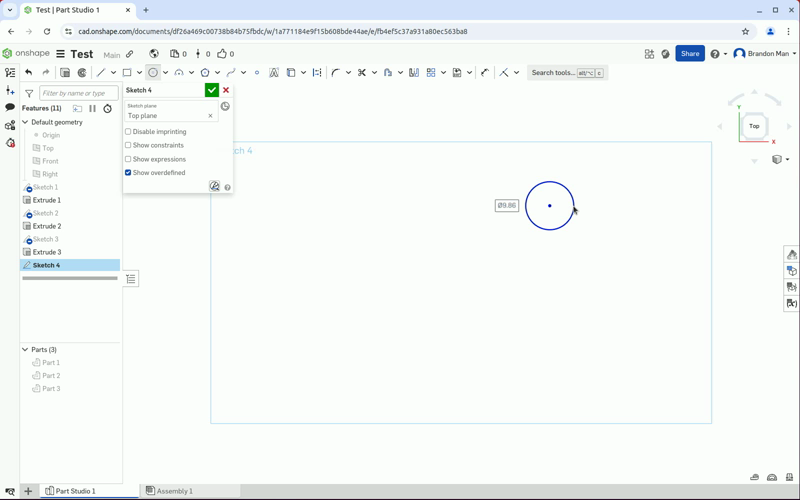
key(c)
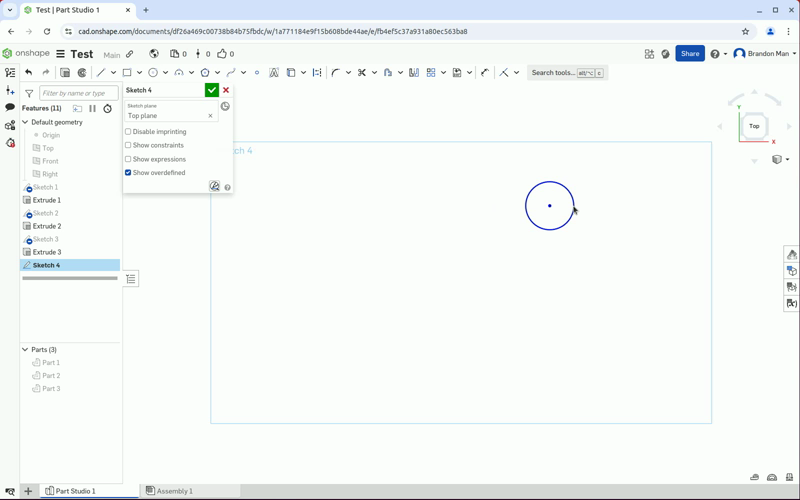
key_down(shift)
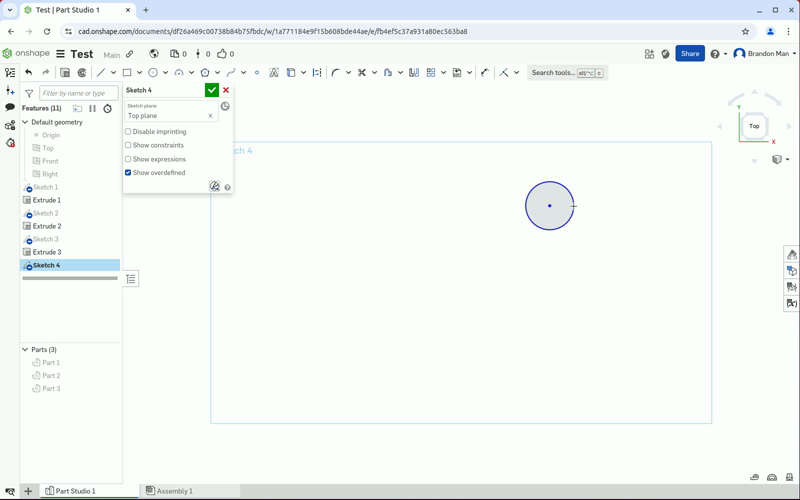
mouse_move(549, 205)
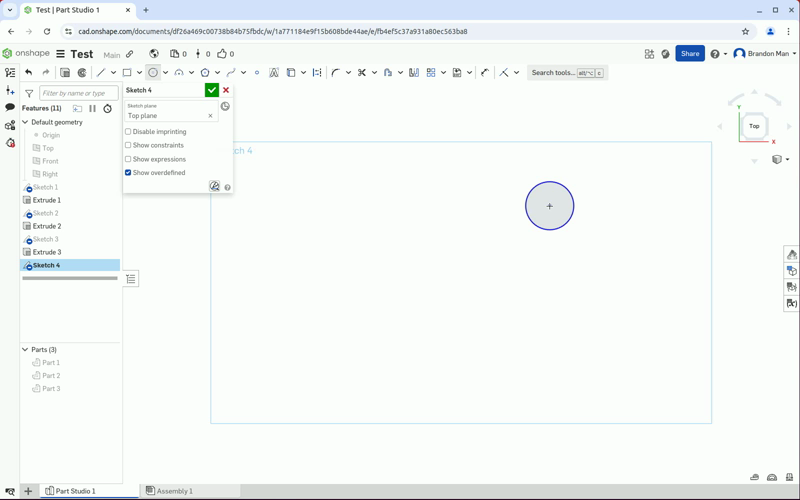
click(549, 205)
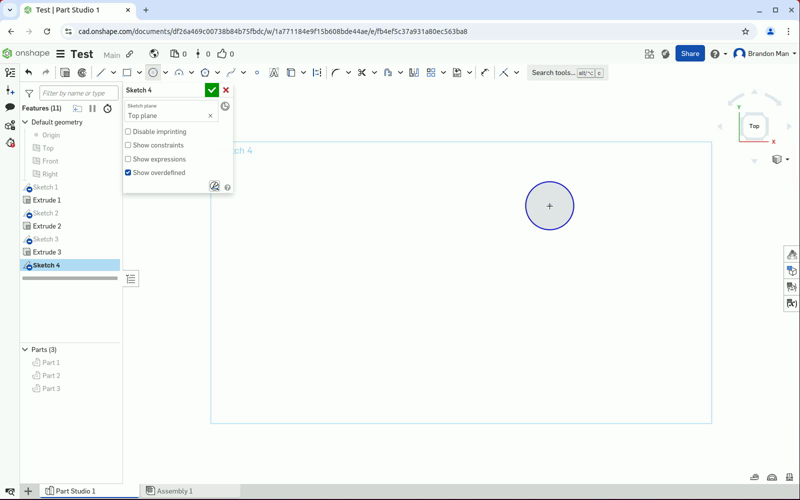
key_up(shift)
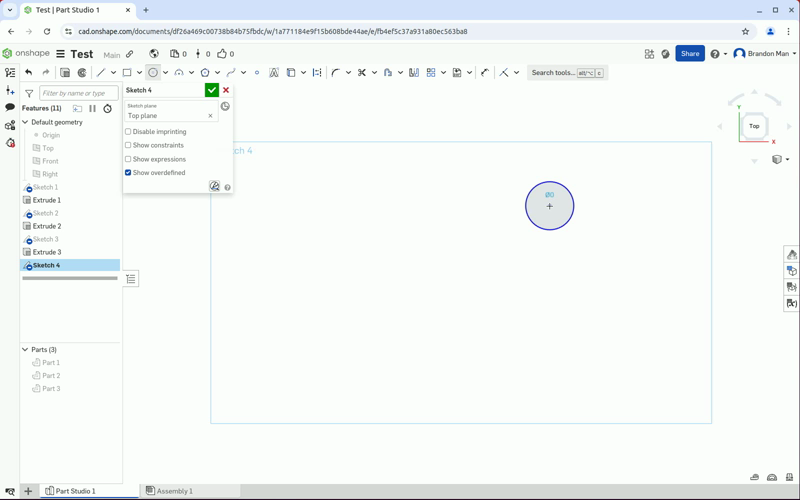
mouse_move(559, 205)
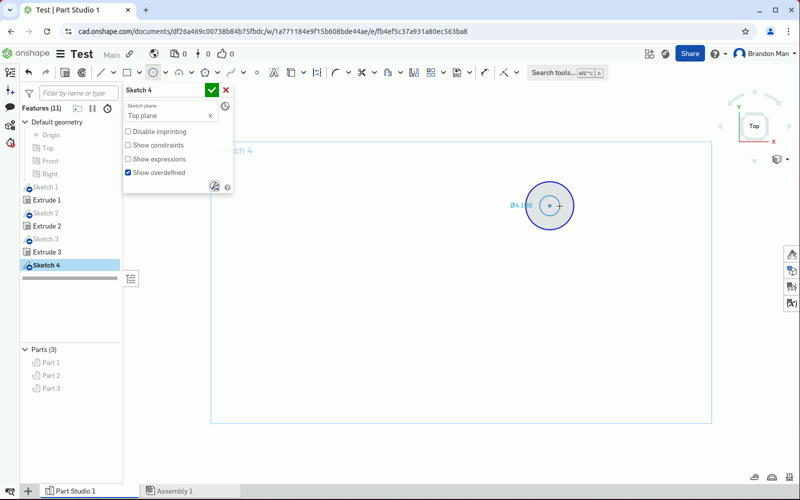
click(559, 205)
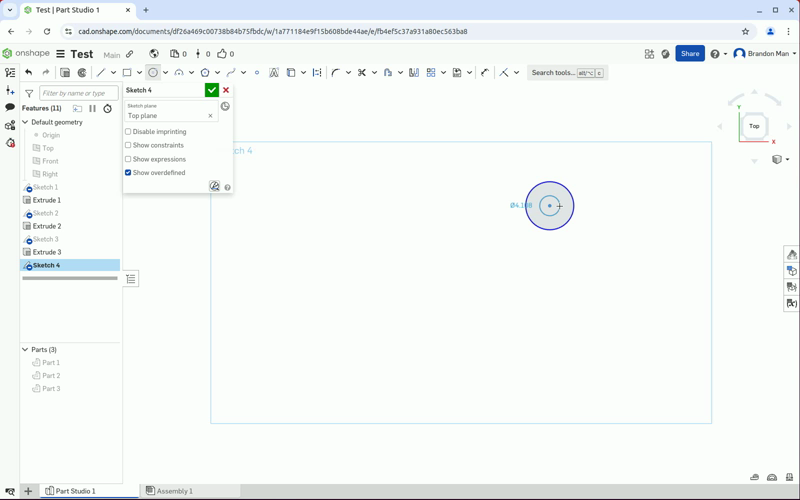
key(esc)
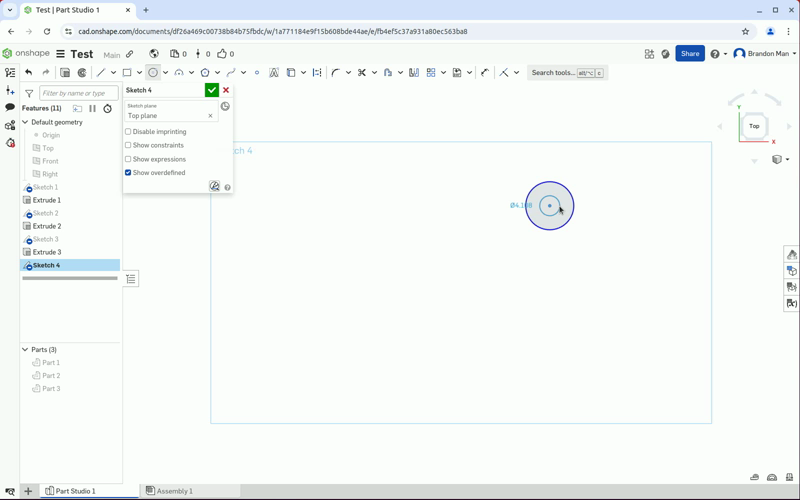
mouse_move(565, 204)
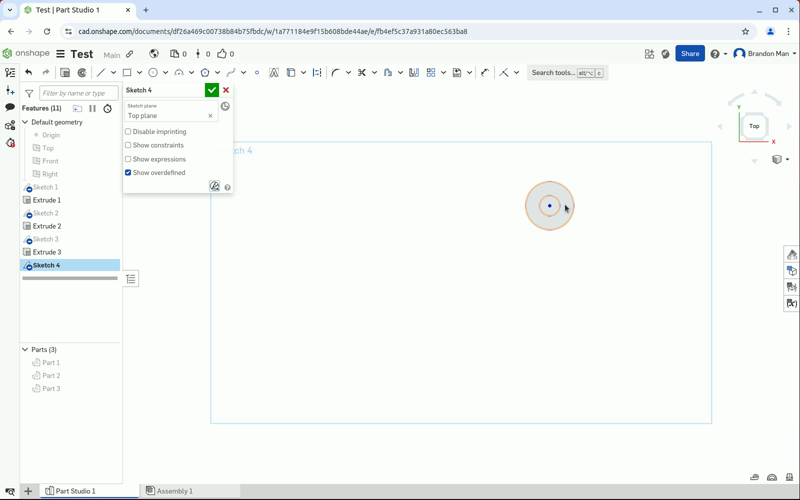
scroll(6)
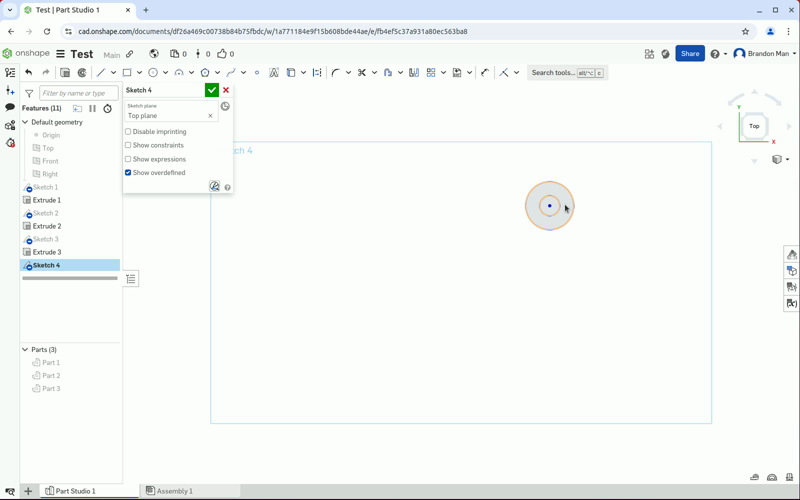
scroll(6)
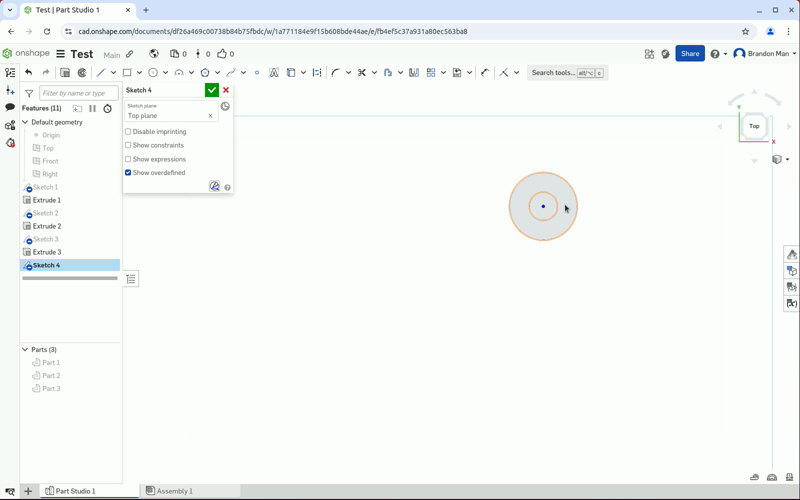
scroll(6)
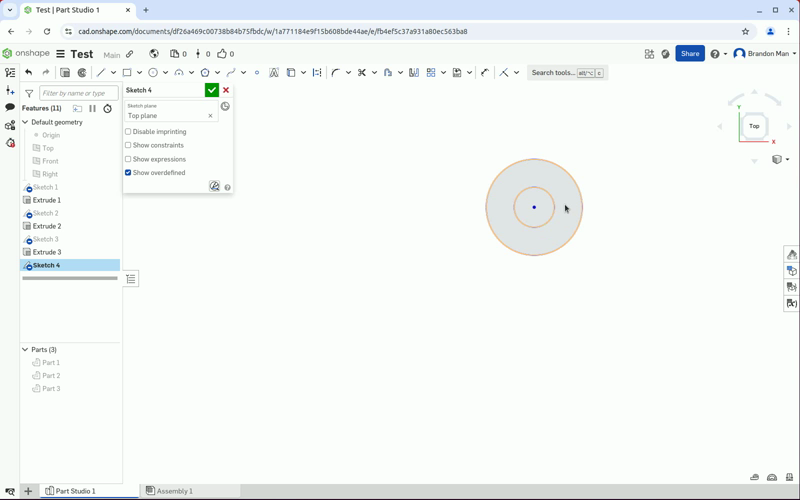
scroll(6)
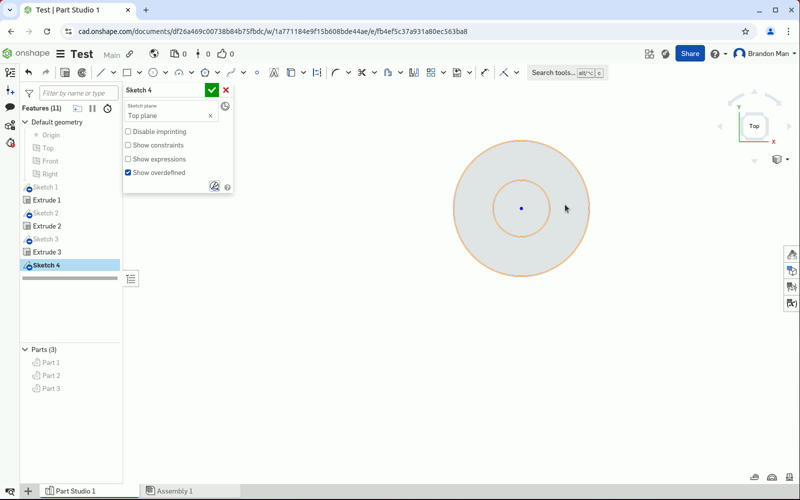
scroll(6)
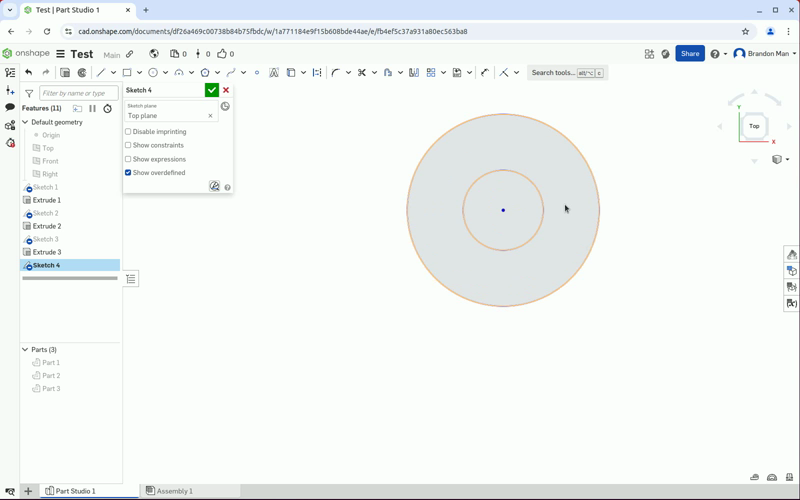
scroll(6)
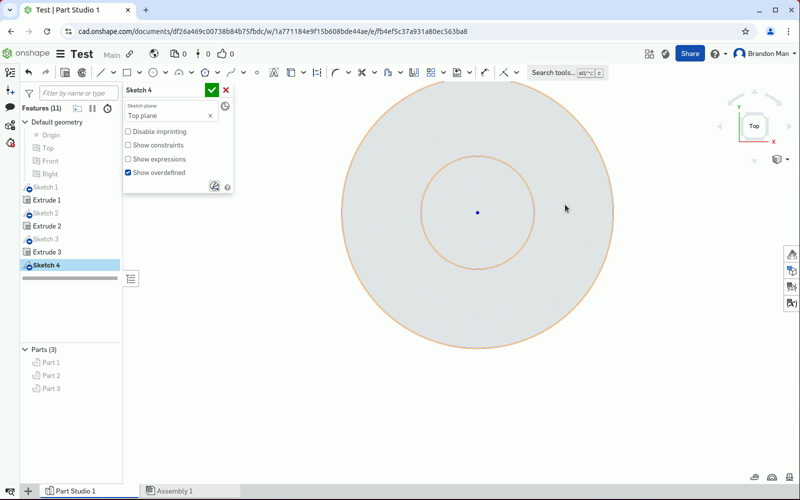
scroll(6)
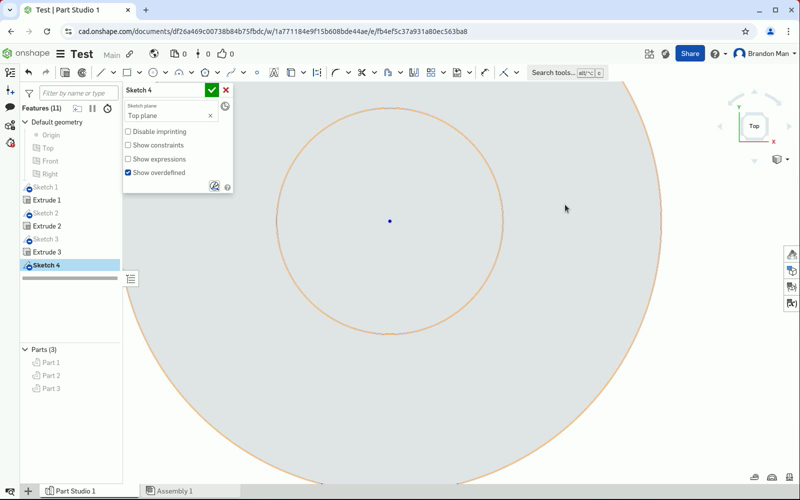
click(565, 204)
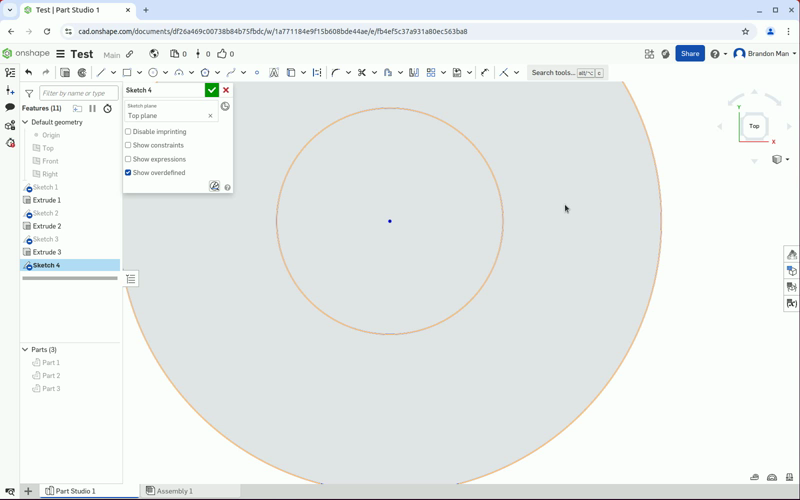
scroll(-6)
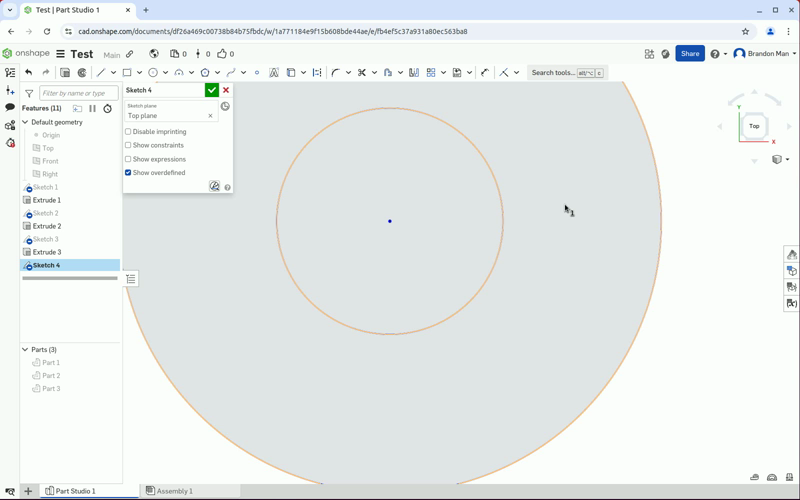
scroll(-6)
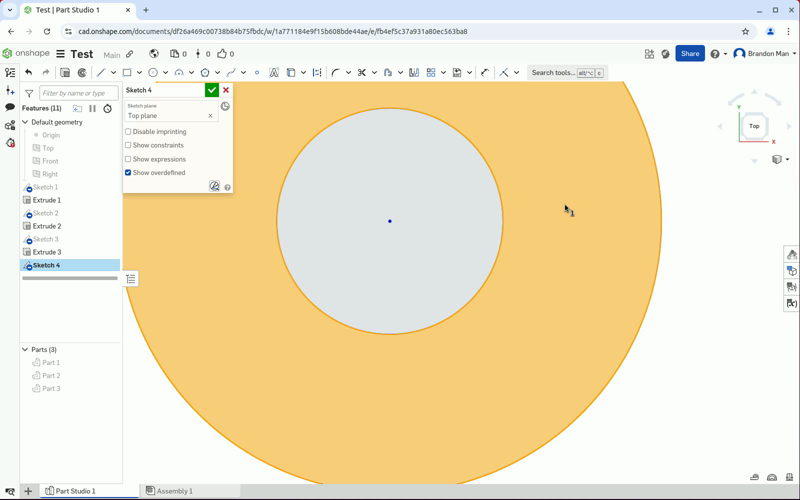
scroll(-6)
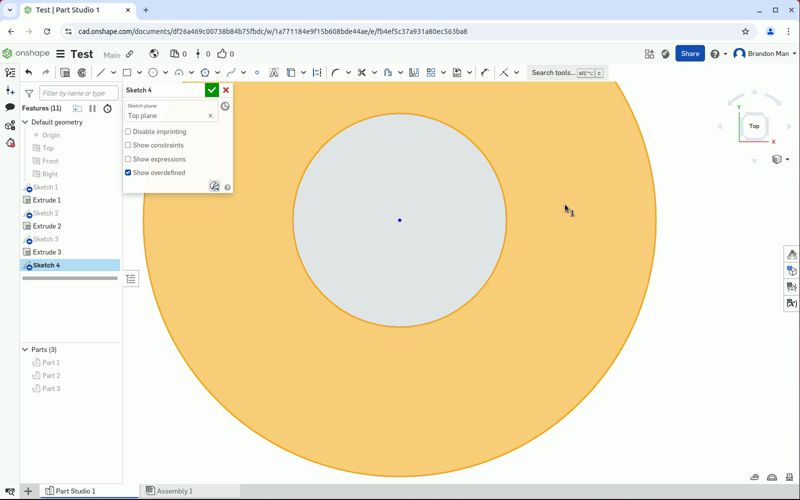
scroll(-6)
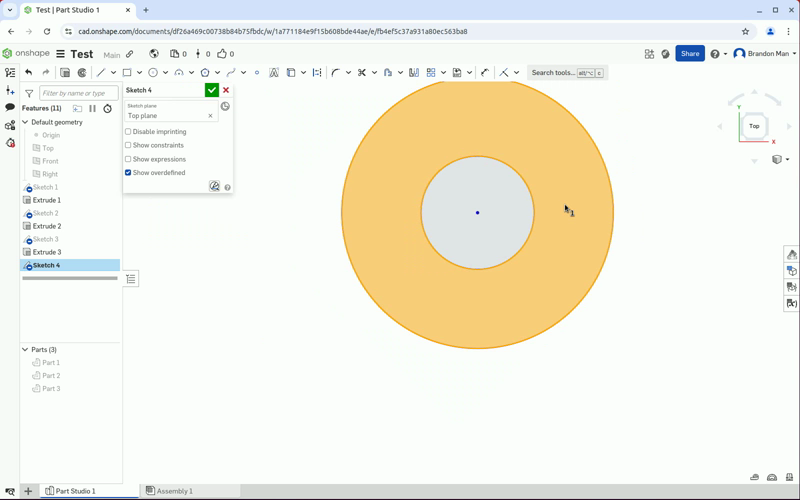
scroll(-6)
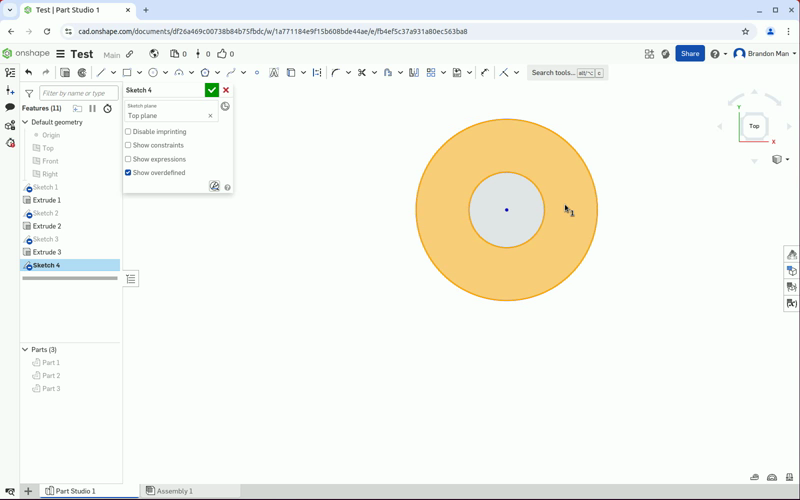
scroll(-6)
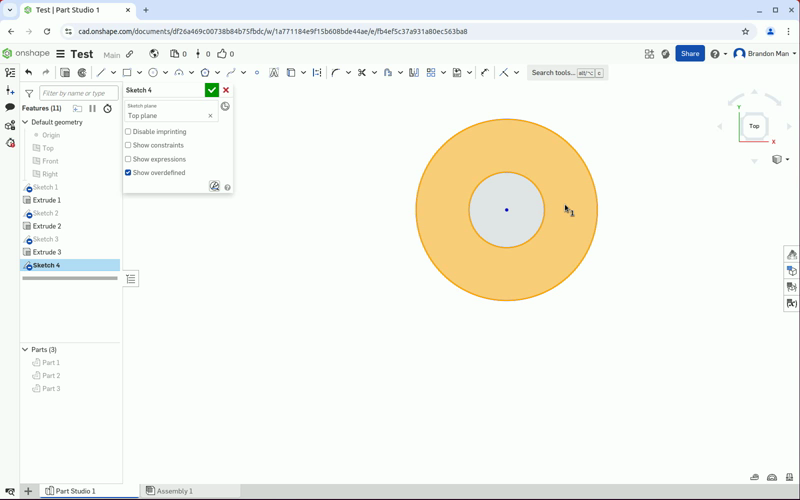
scroll(-6)
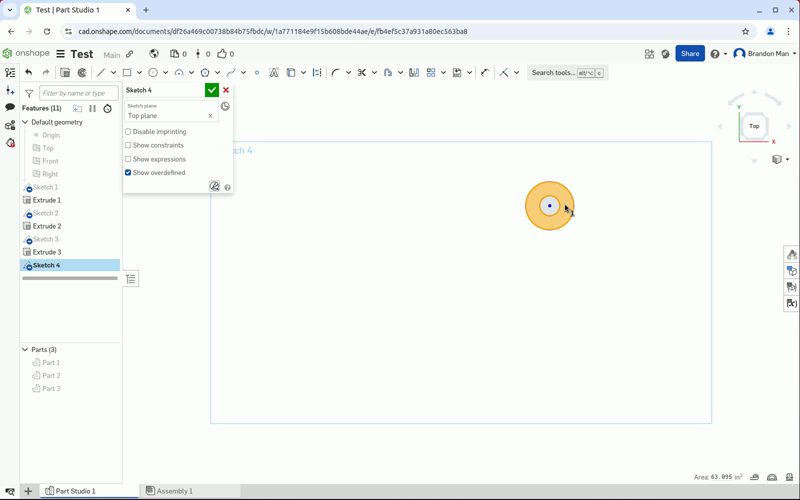
mouse_move(73, 352)
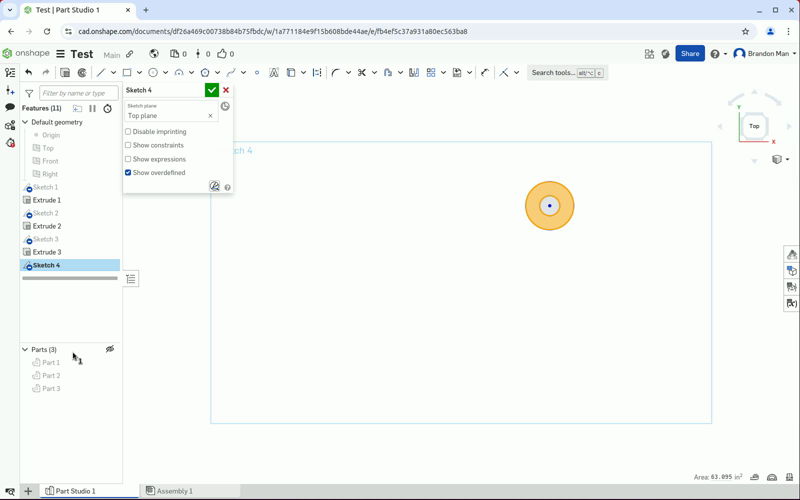
key(shift+y)
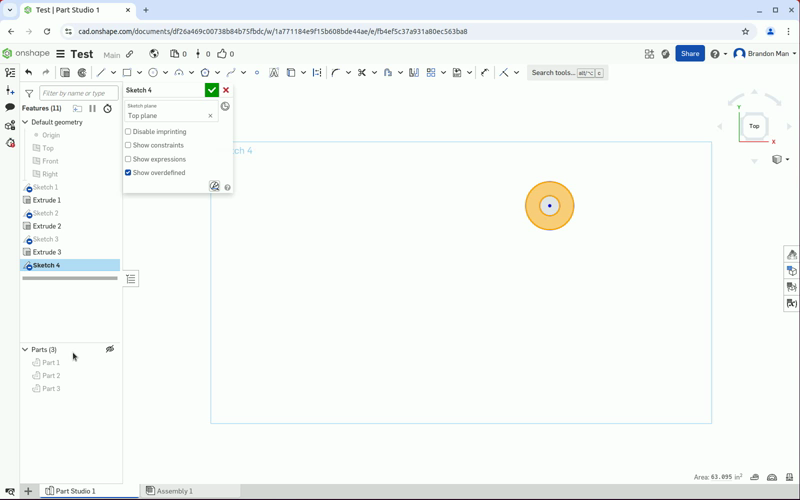
key(shift+e)
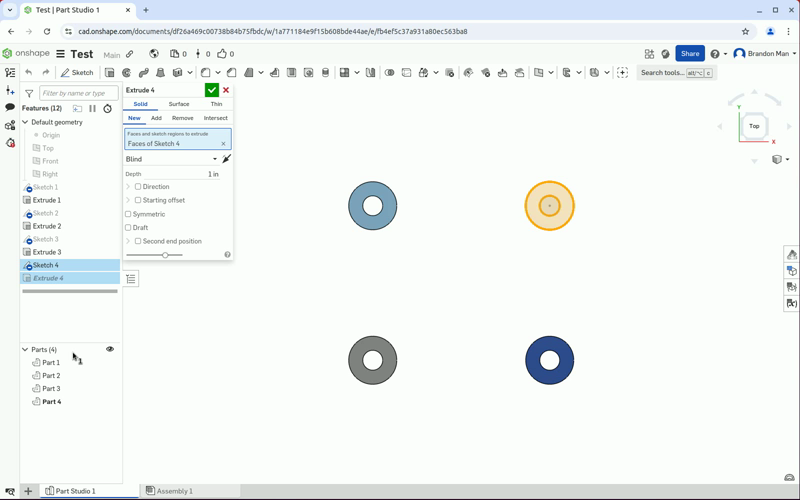
mouse_move(143, 106)
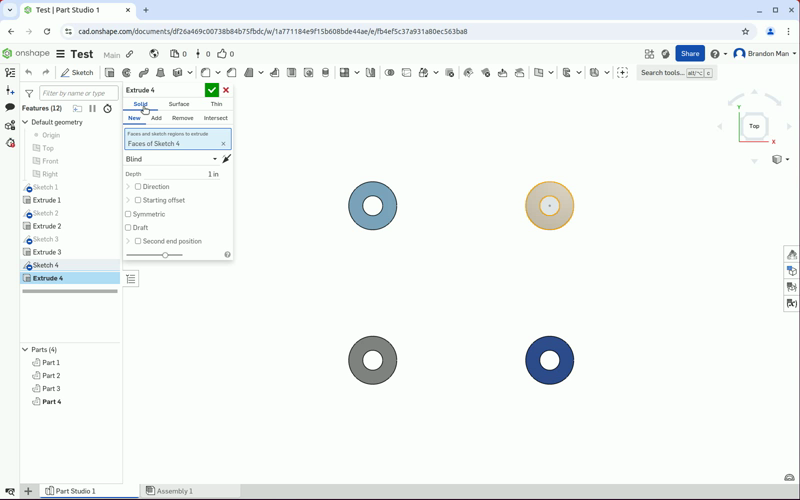
click(143, 106)
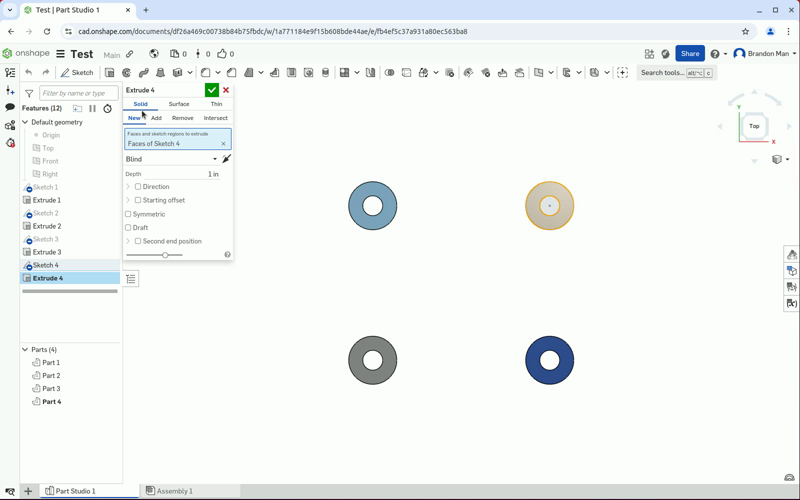
mouse_move(137, 120)
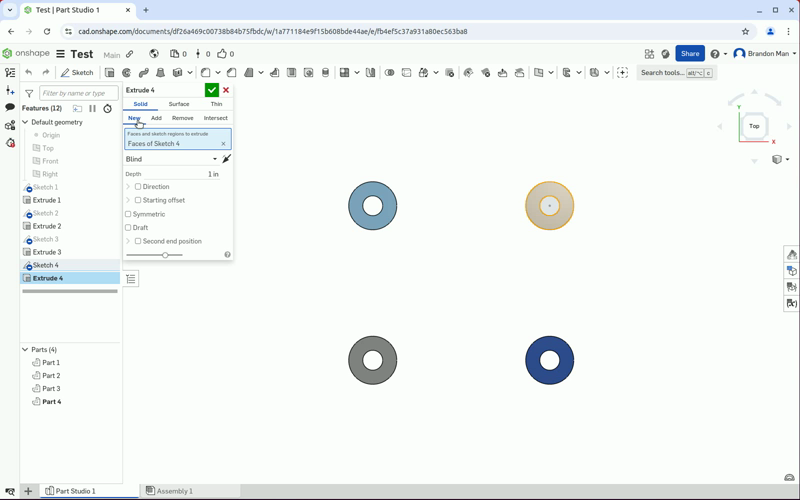
click(137, 120)
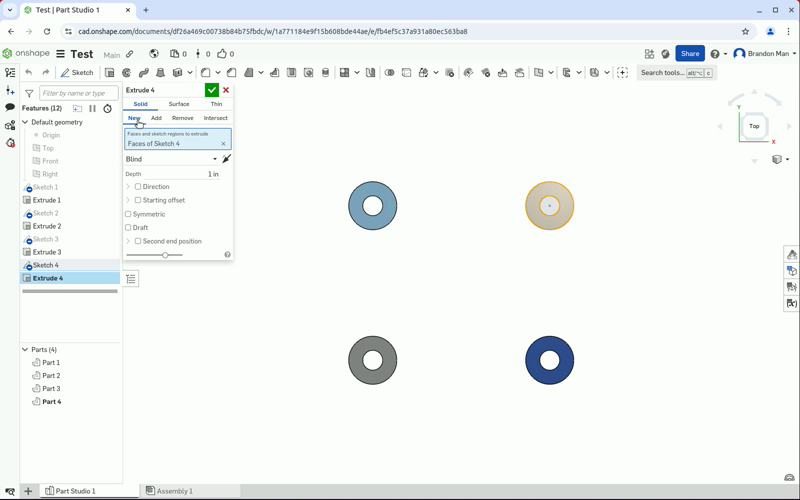
key(tab, 4)
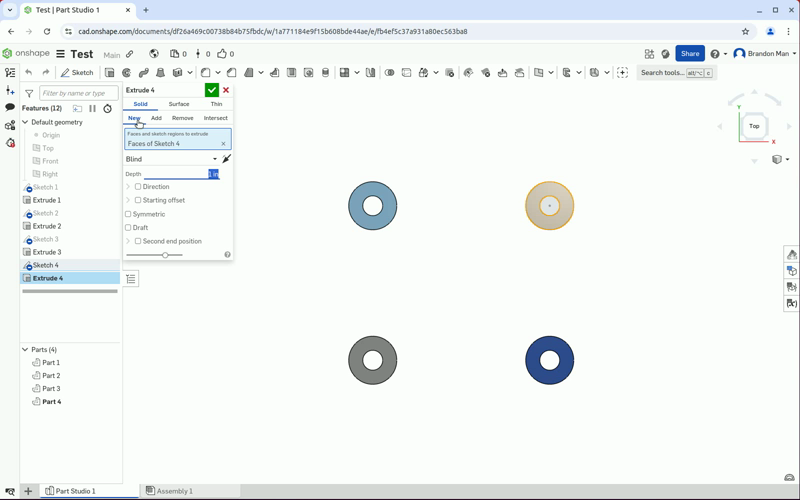
text(0.963)
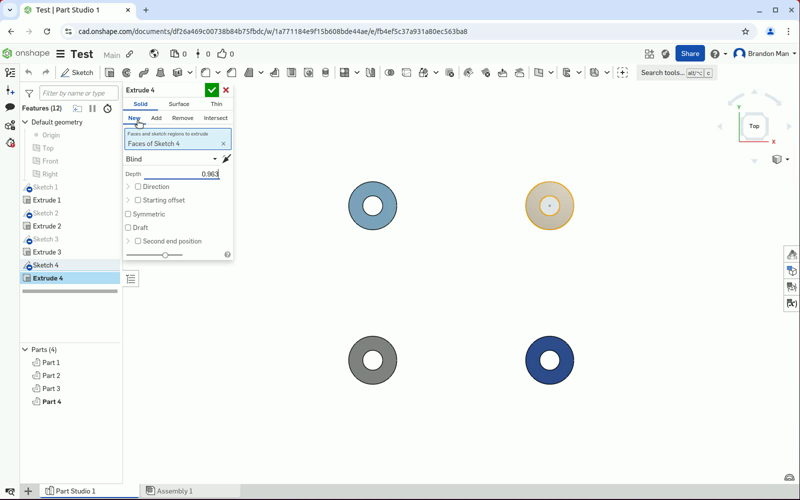
key(enter)
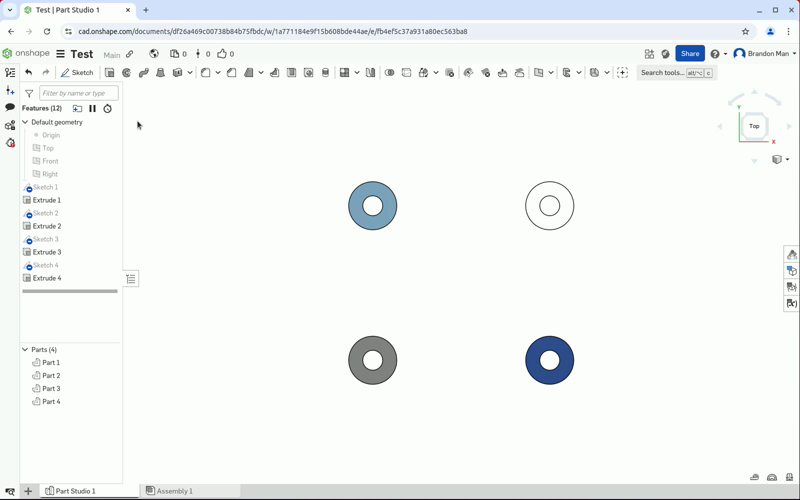
key(shift+h)
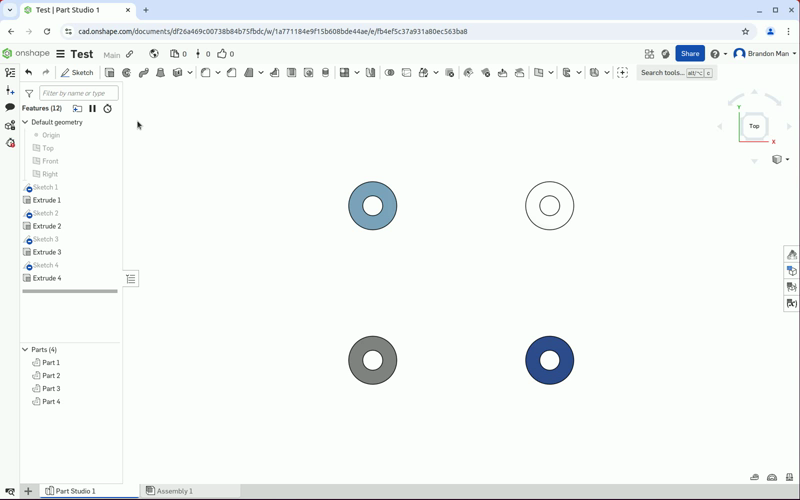
key(shift+h)
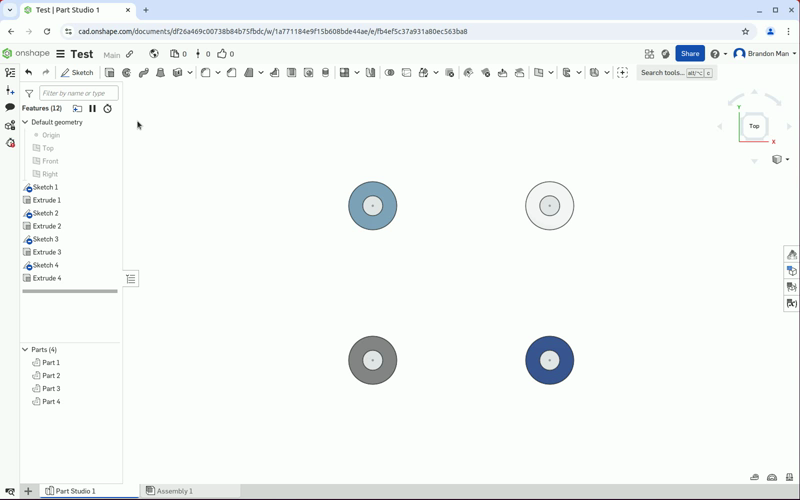
key(shift+7)
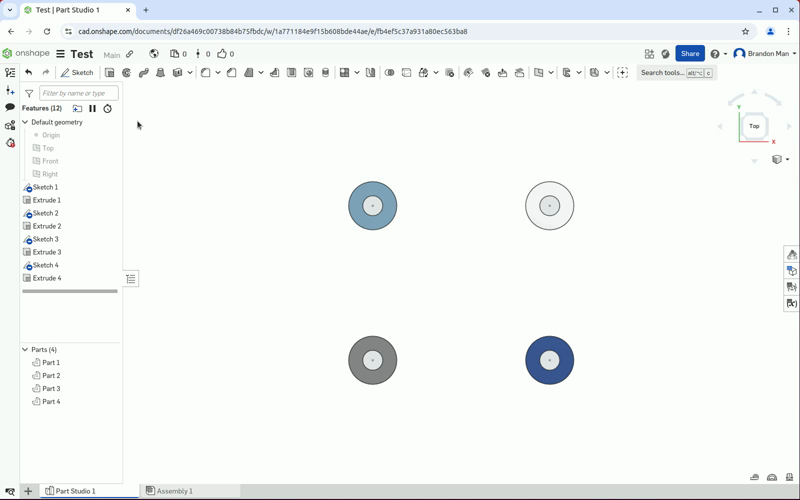
key(up, 3)
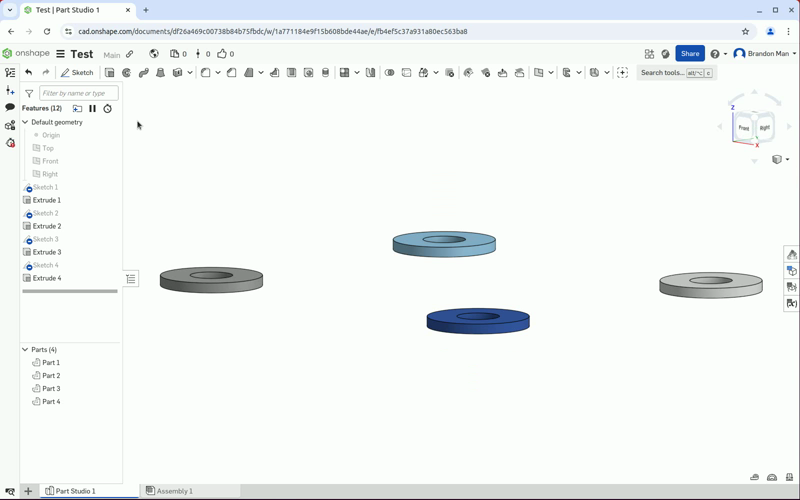
key(left, 3)
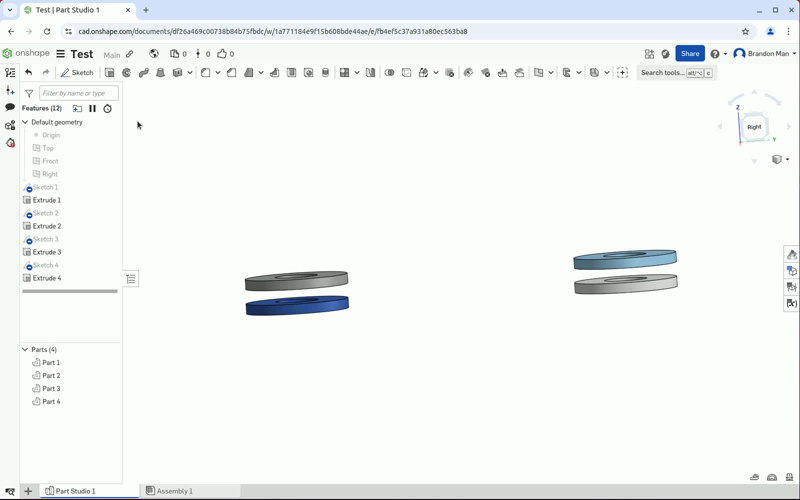
key(right, 3)
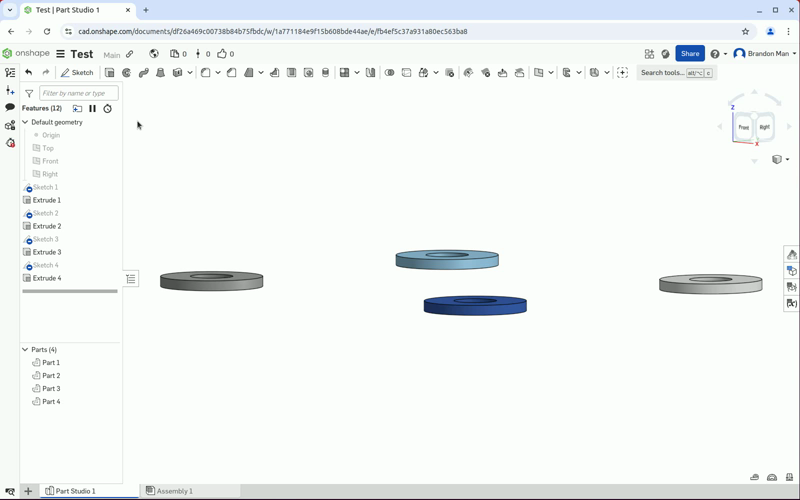
key(down, 3)
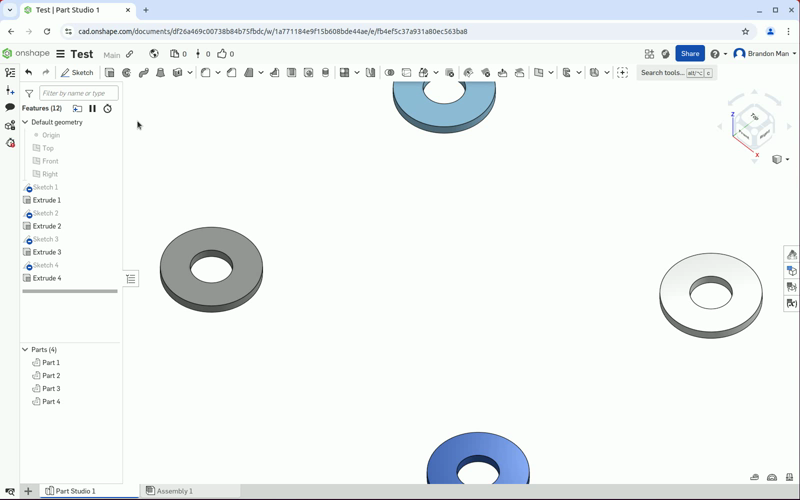
mouse_move(73, 189)
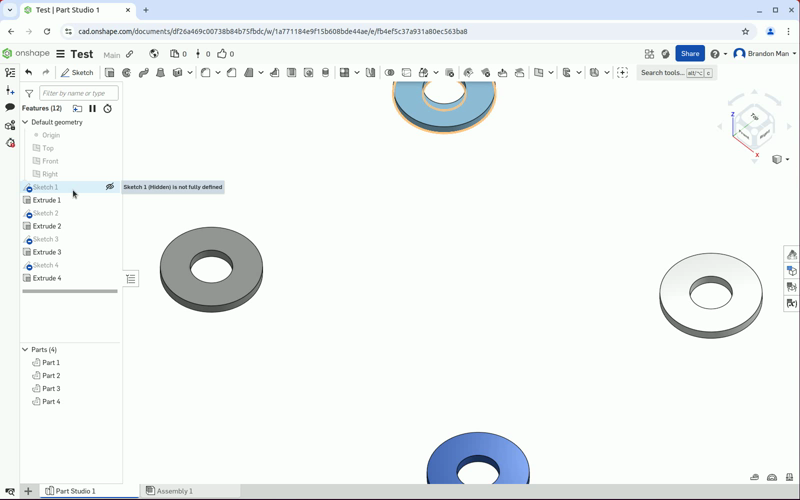
click(73, 189)